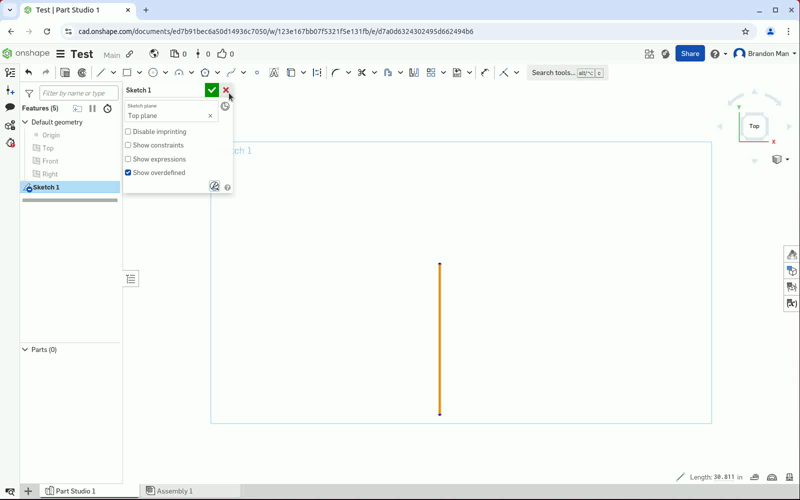
key(shift+h)
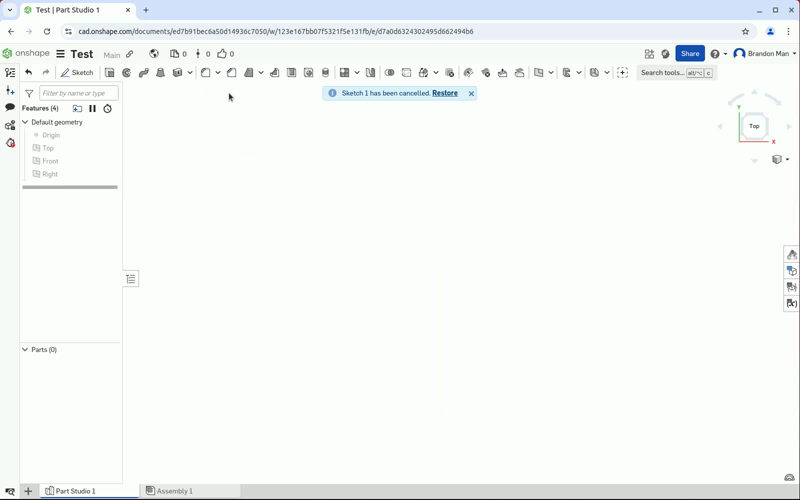
mouse_move(73, 352)
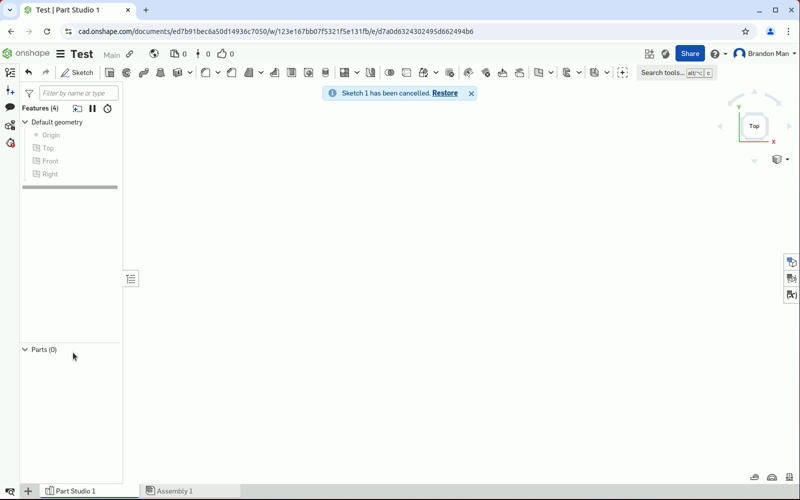
key(y)
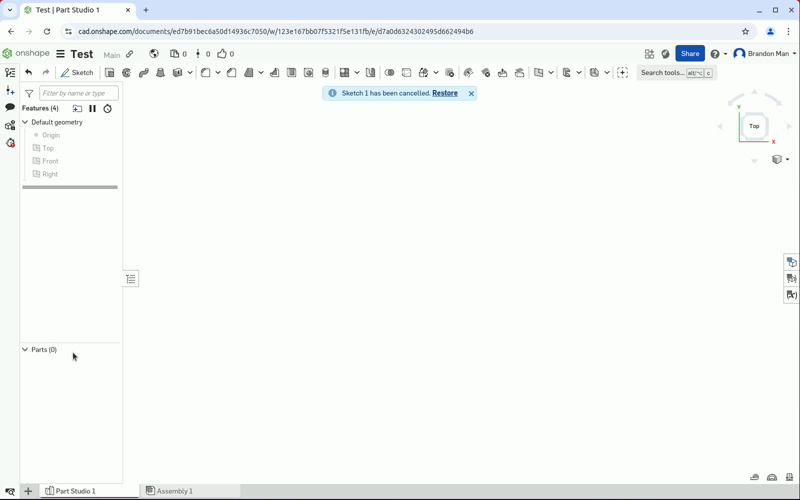
key(shift+p)
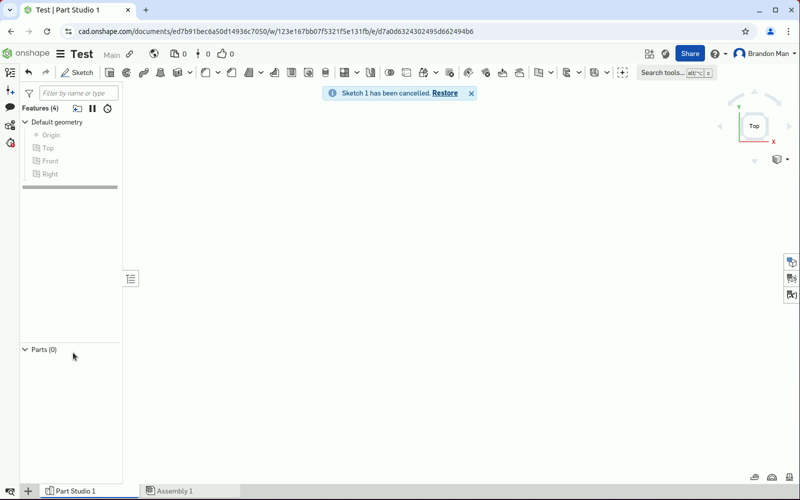
key(space)
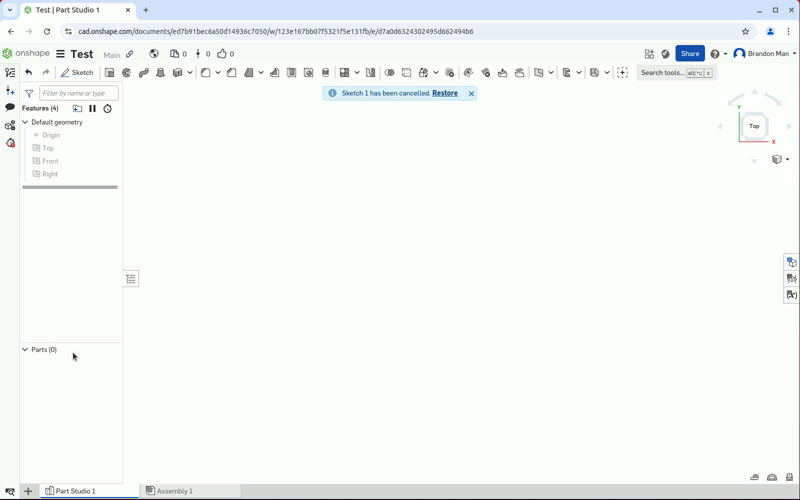
key_down(shift)
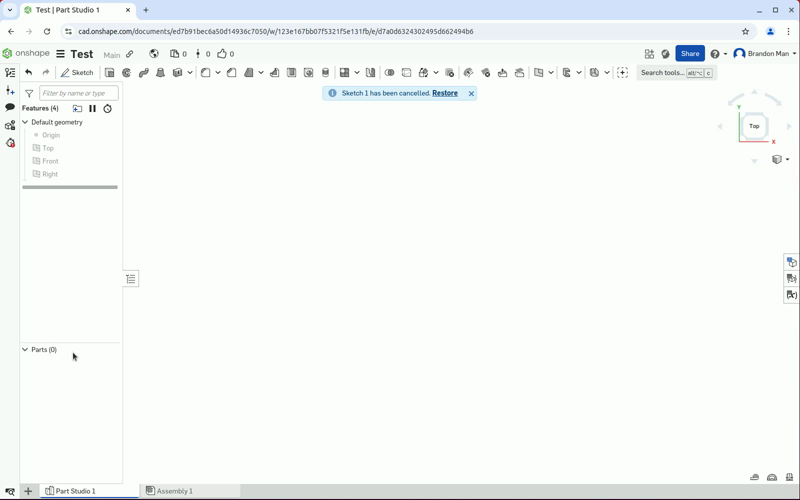
key(up)
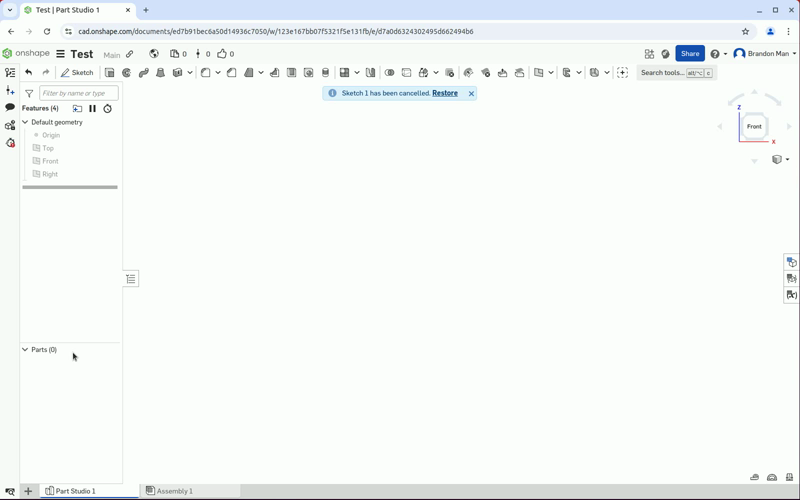
key_up(shift)
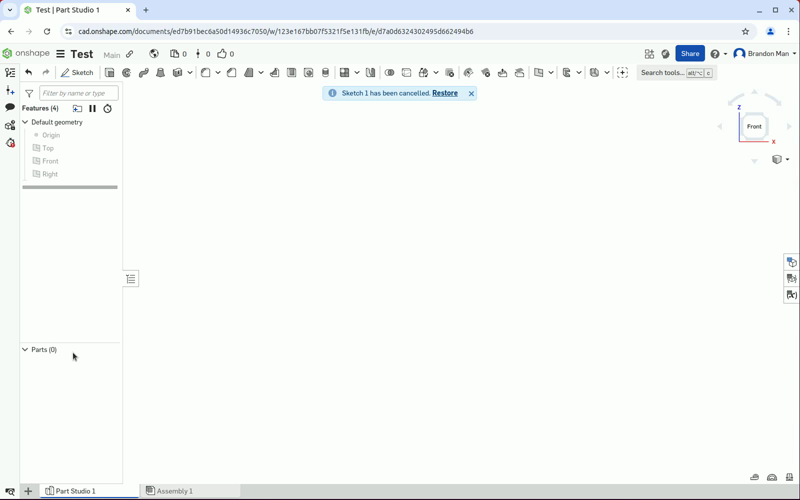
key(space)
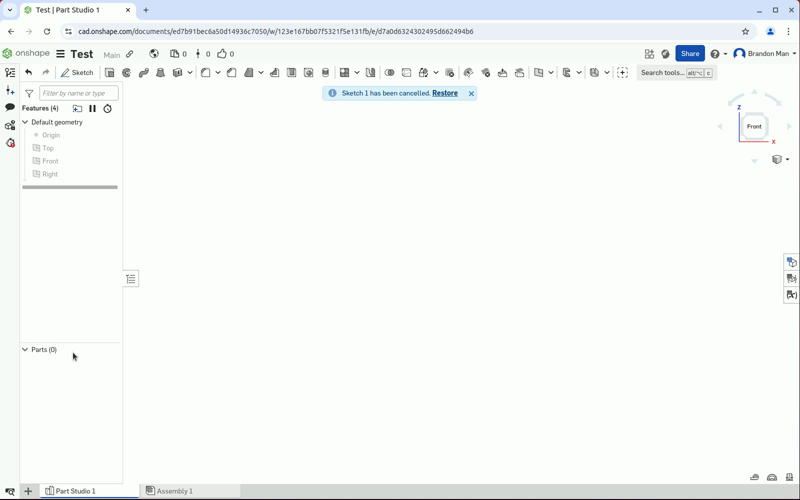
key_down(shift)
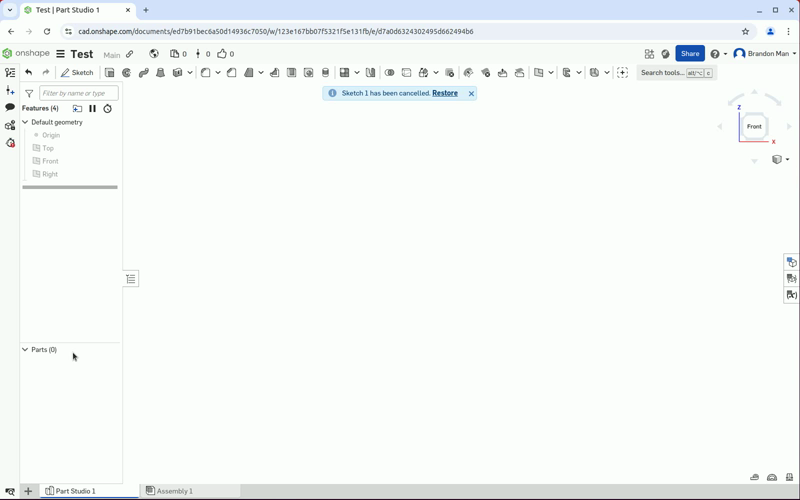
key(left)
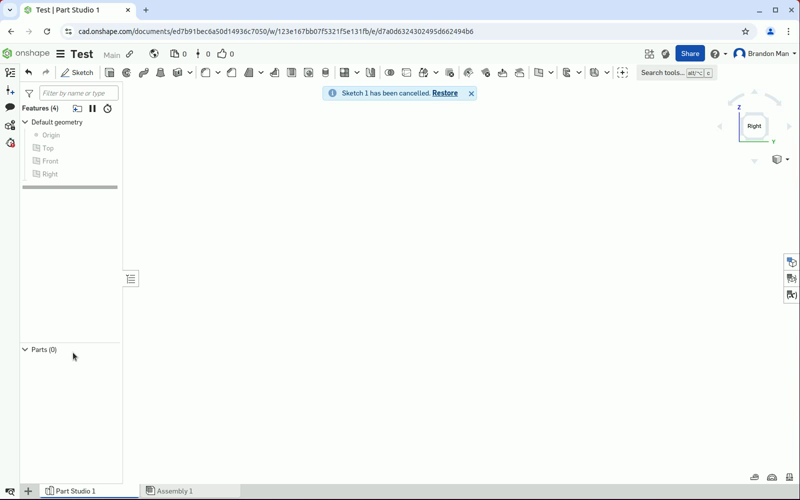
key_up(shift)
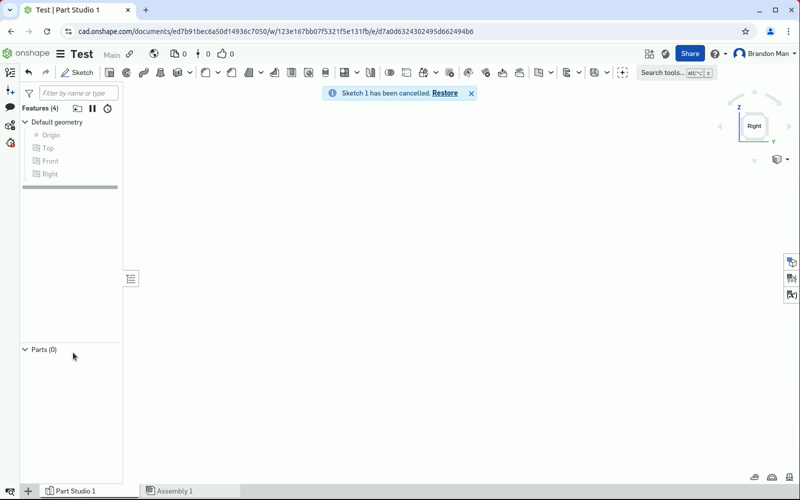
mouse_move(73, 352)
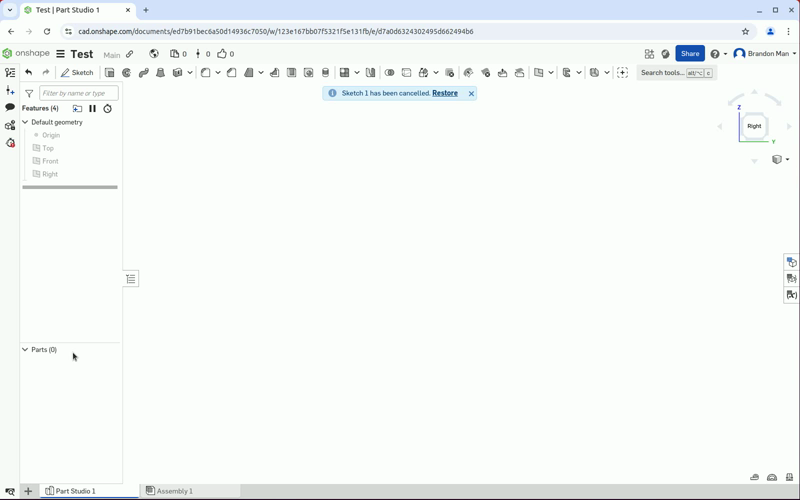
key(shift+y)
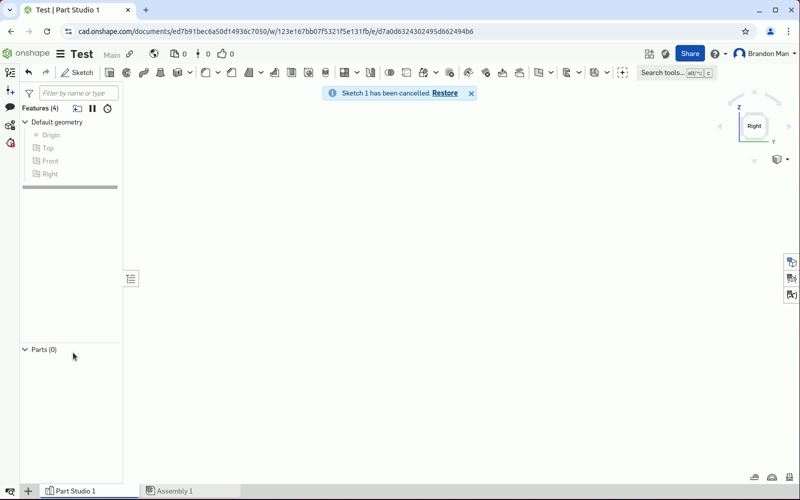
key(shift+s)
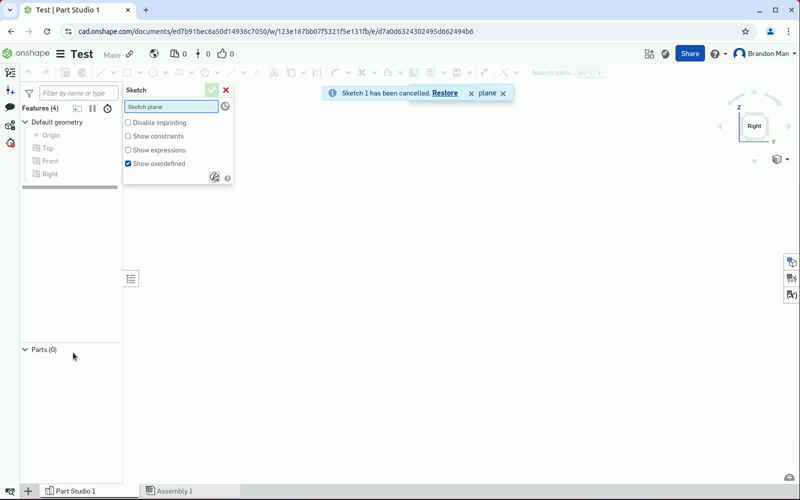
mouse_move(73, 176)
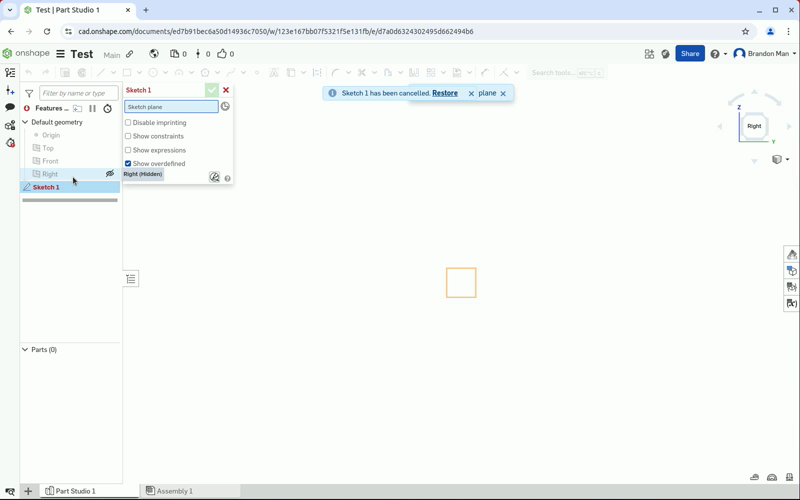
click(73, 176)
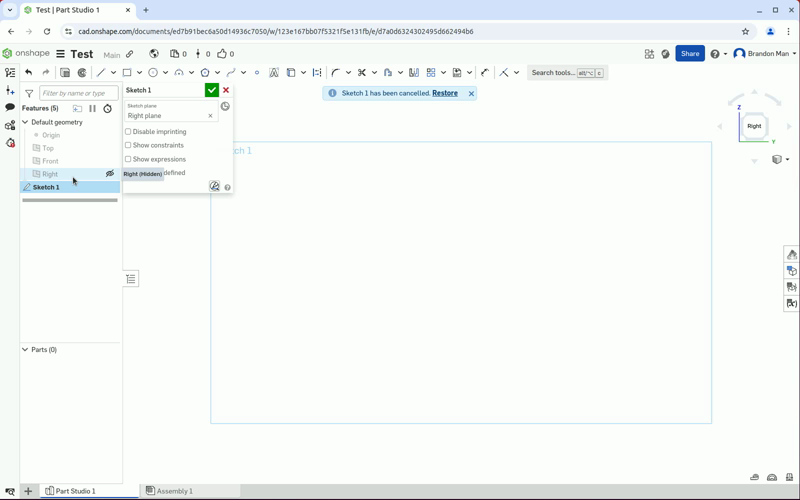
mouse_move(73, 352)
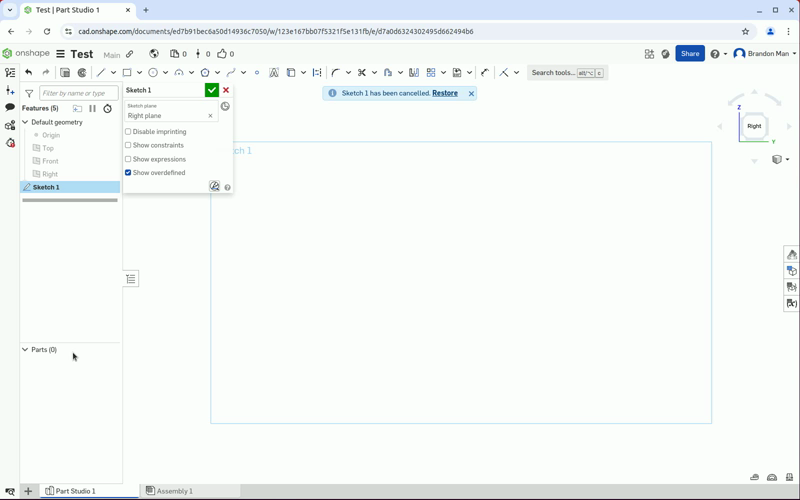
key(y)
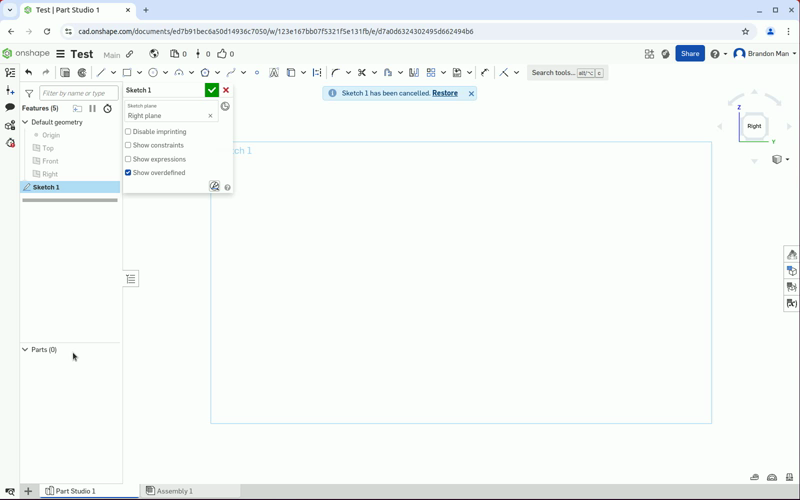
key(l)
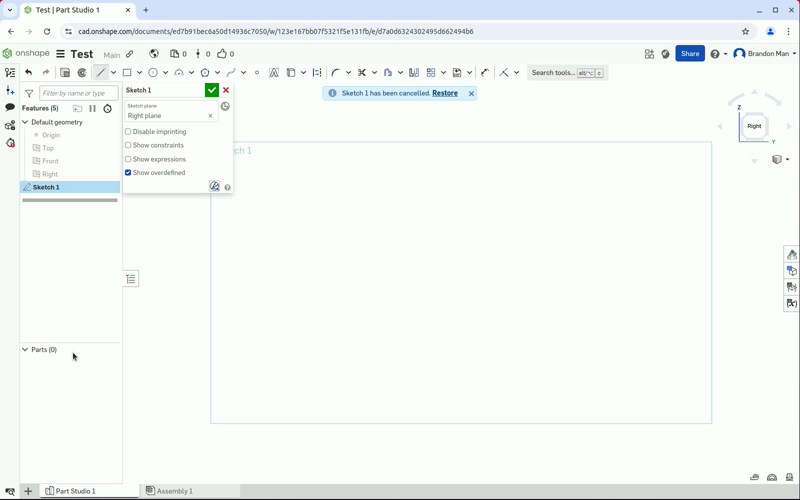
key_down(shift)
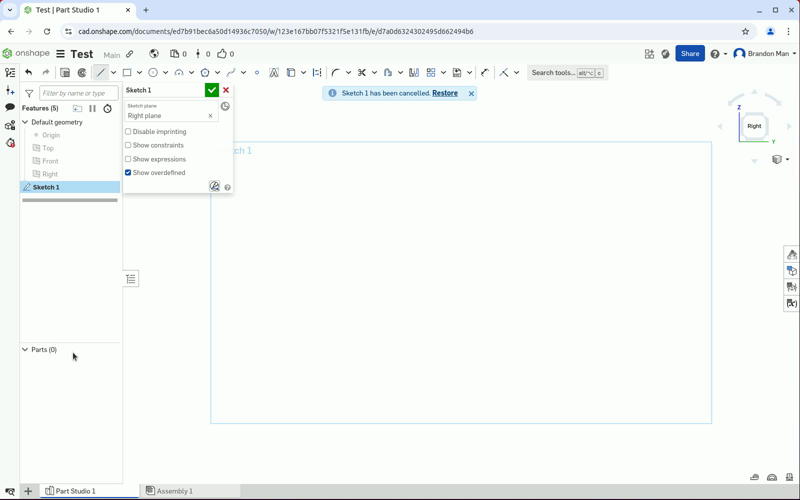
mouse_move(460, 282)
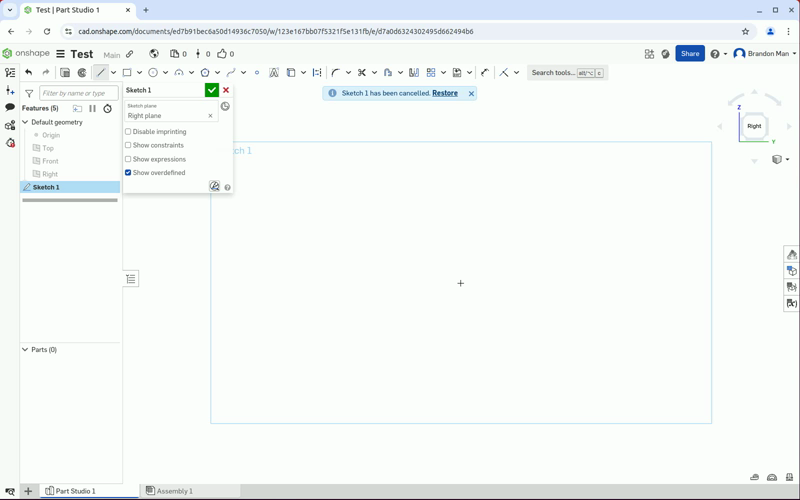
click(460, 282)
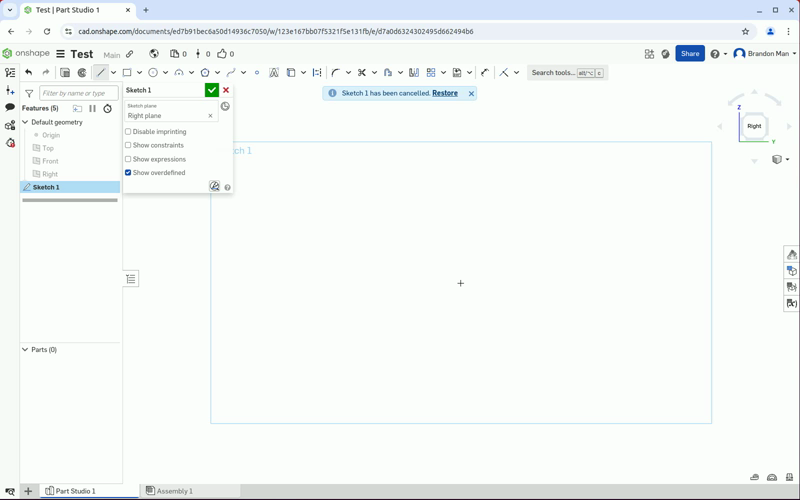
key_up(shift)
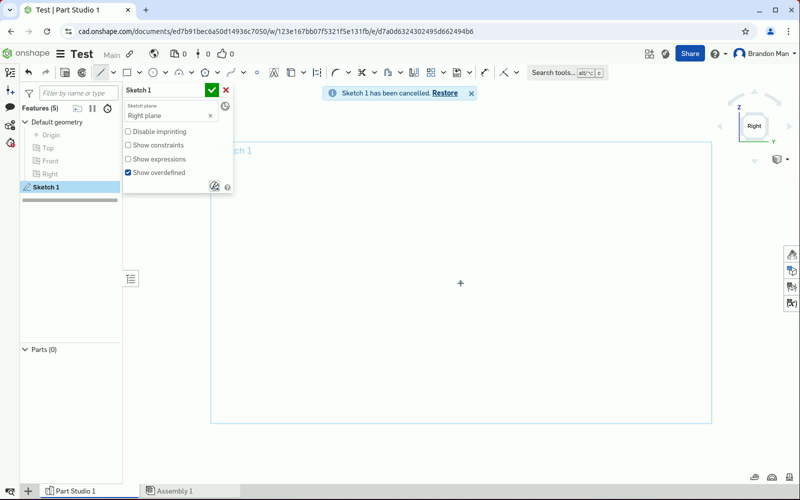
key_down(shift)
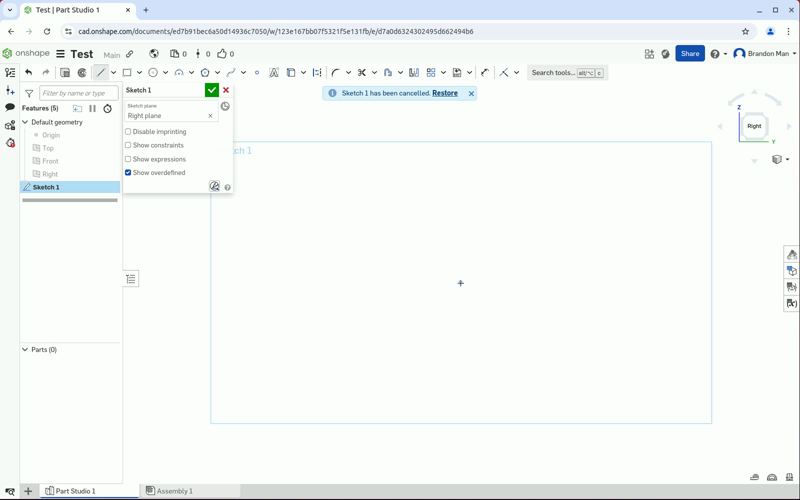
mouse_move(490, 282)
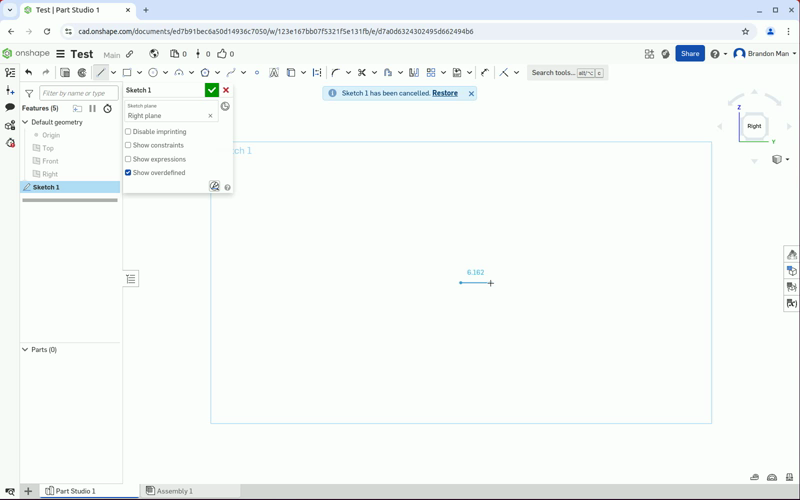
mouse_move(466, 282)
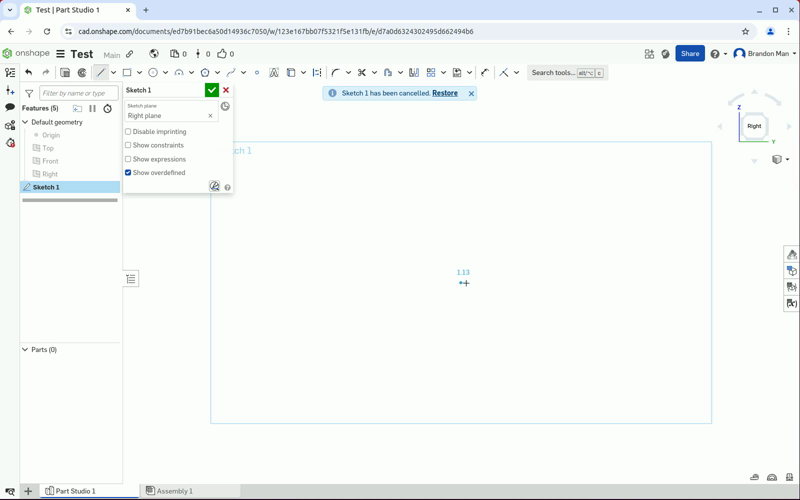
scroll(6)
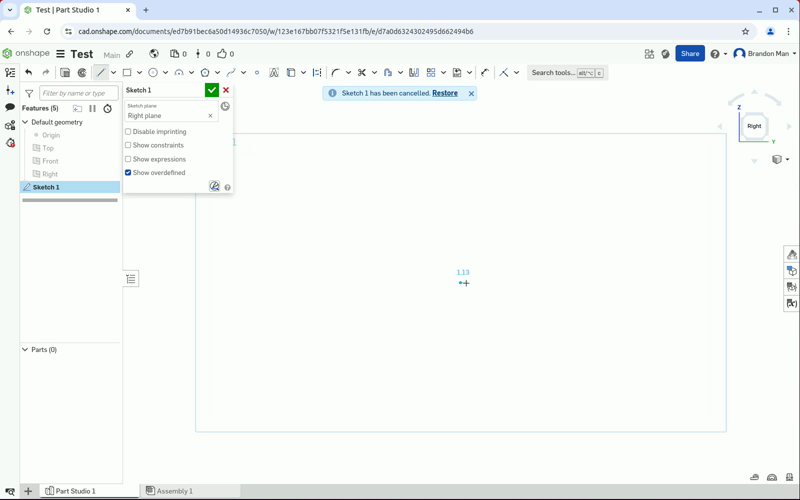
scroll(6)
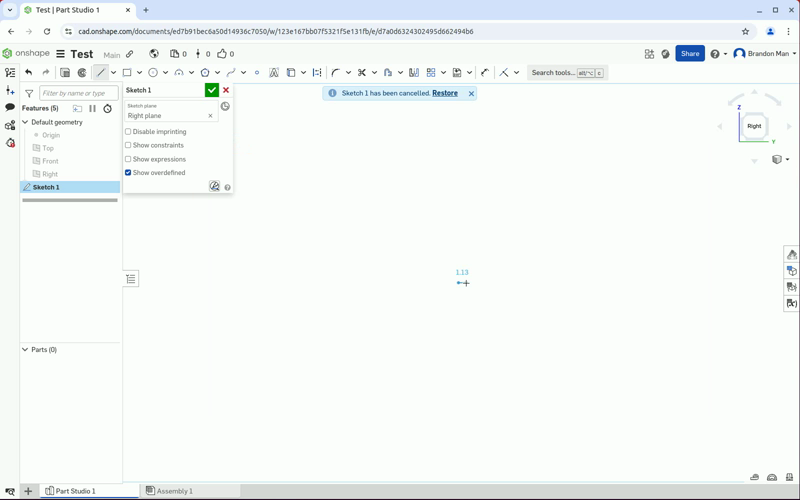
scroll(6)
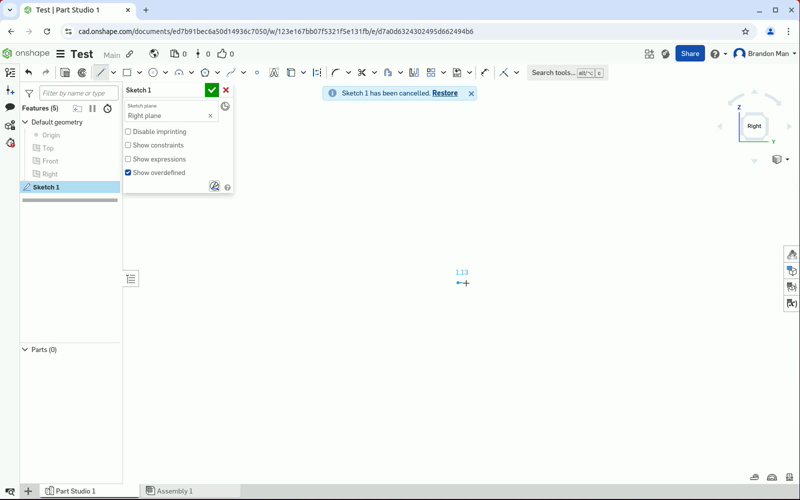
scroll(6)
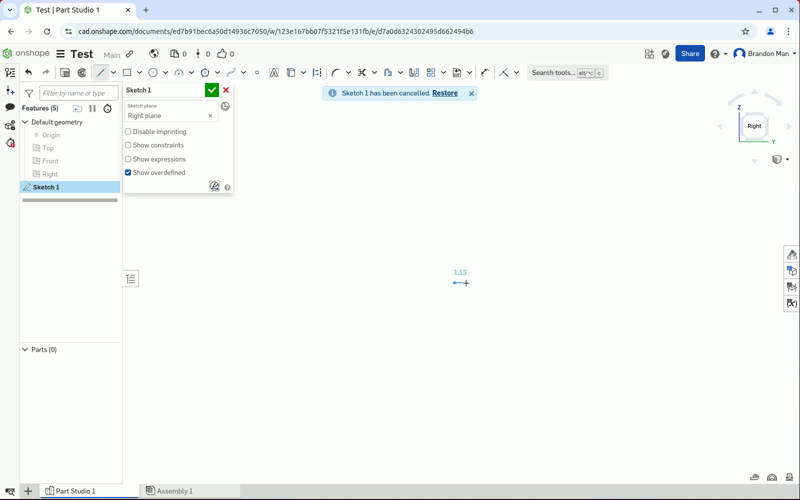
scroll(6)
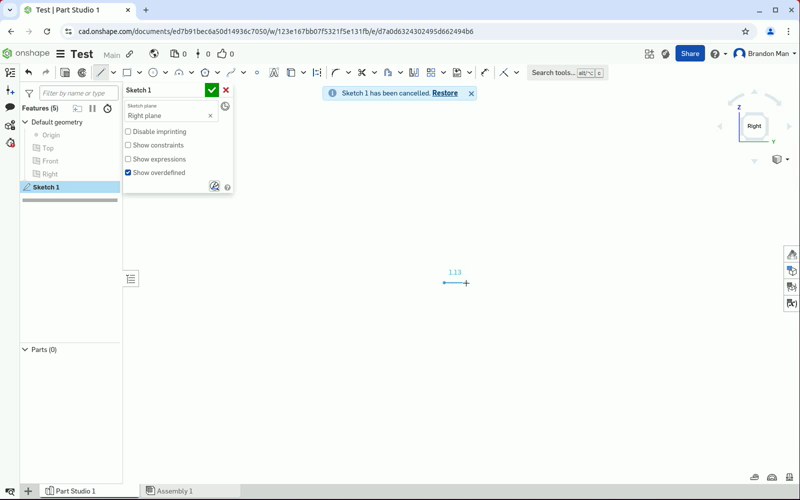
scroll(6)
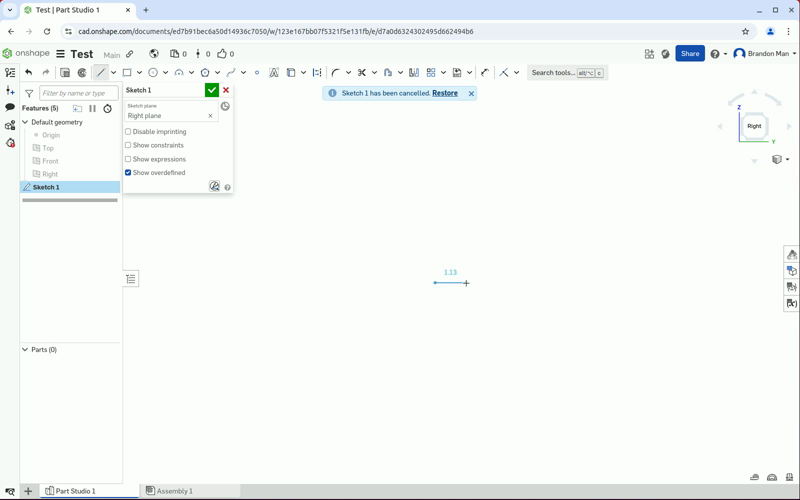
scroll(6)
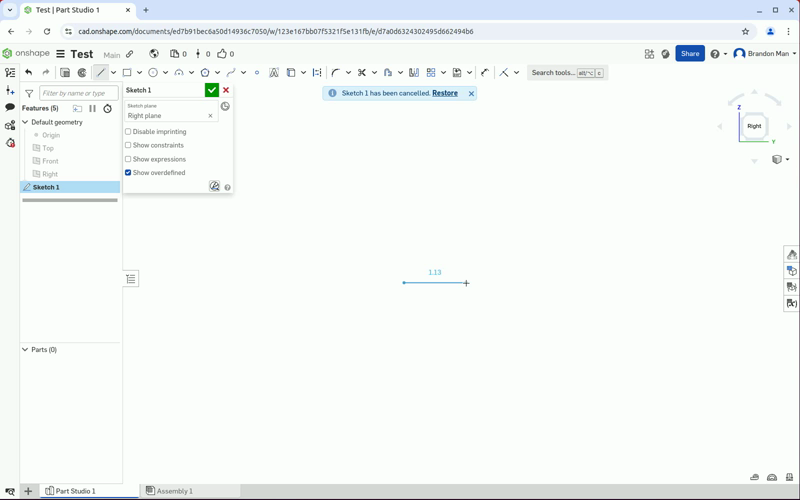
click(466, 282)
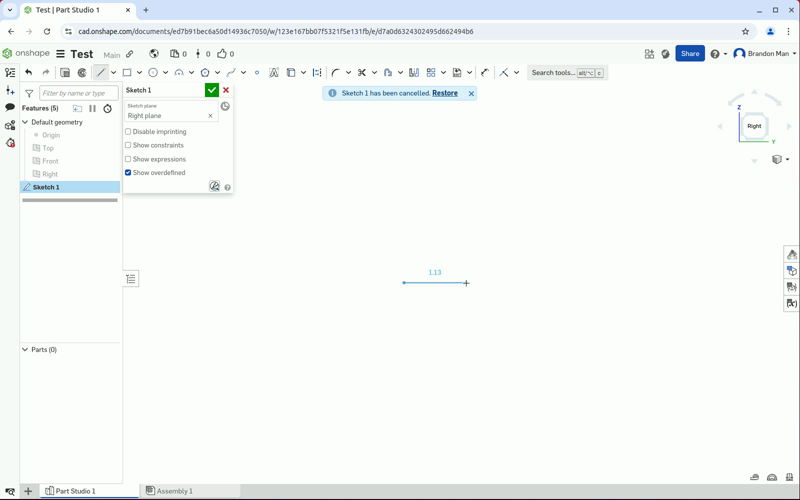
scroll(-6)
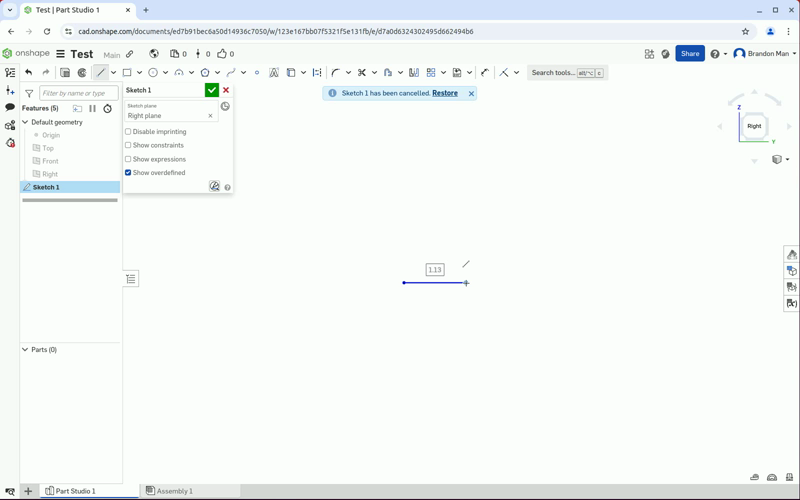
scroll(-6)
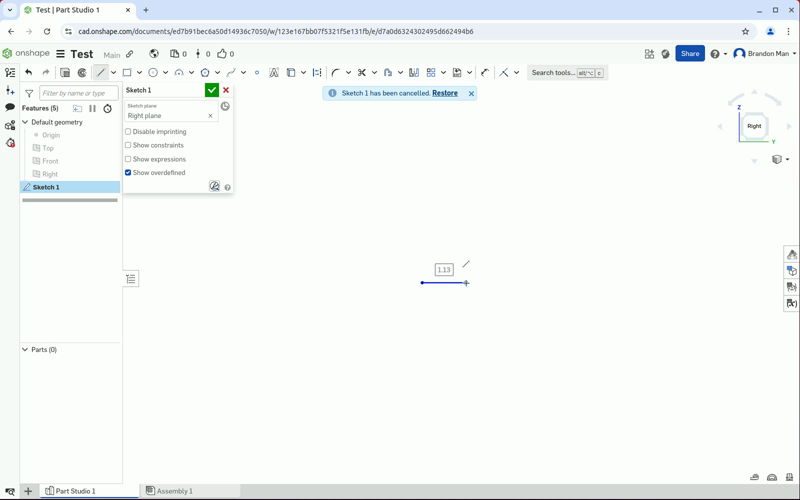
scroll(-6)
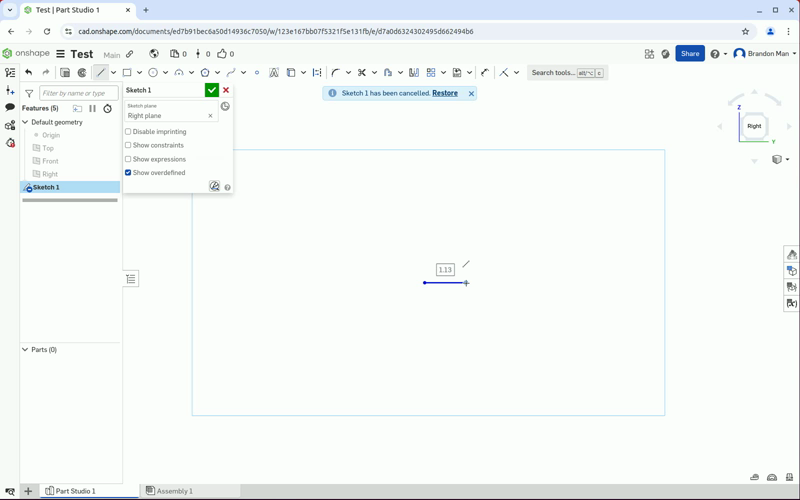
scroll(-6)
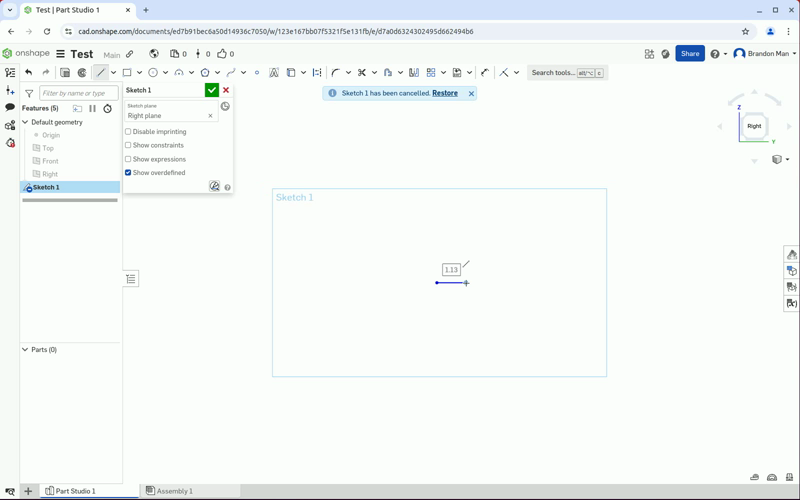
scroll(-6)
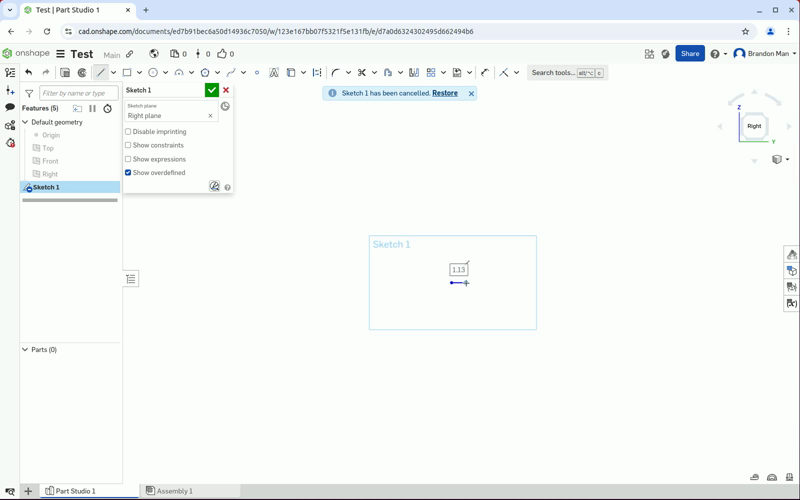
scroll(-6)
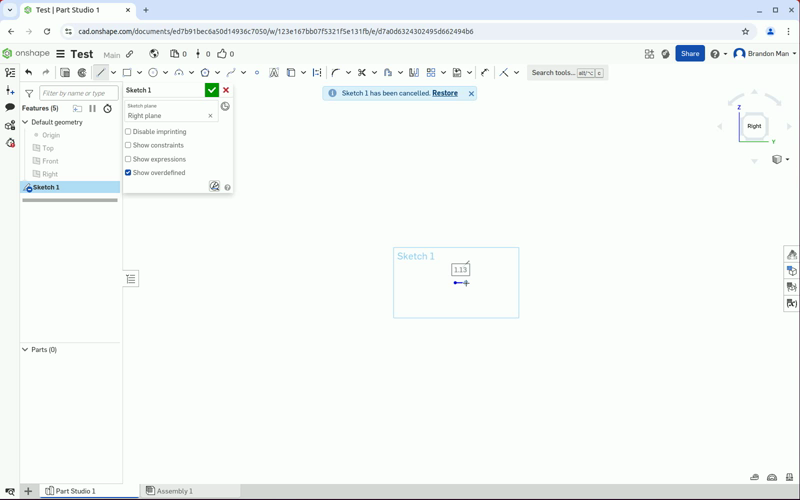
scroll(-6)
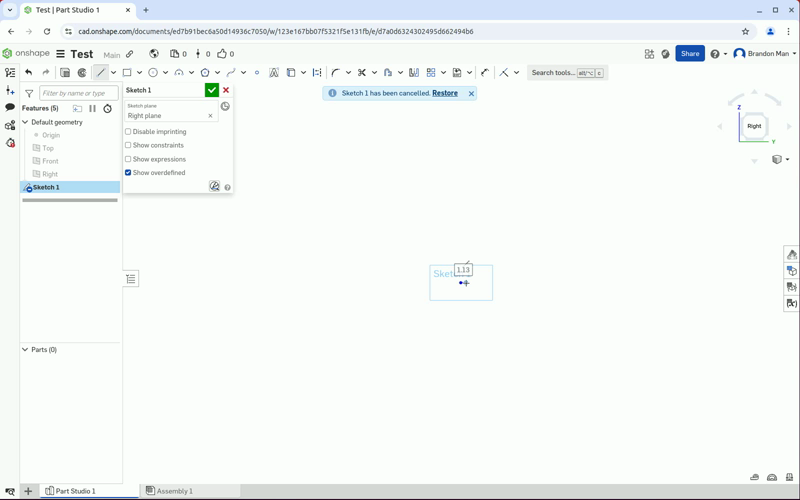
key_up(shift)
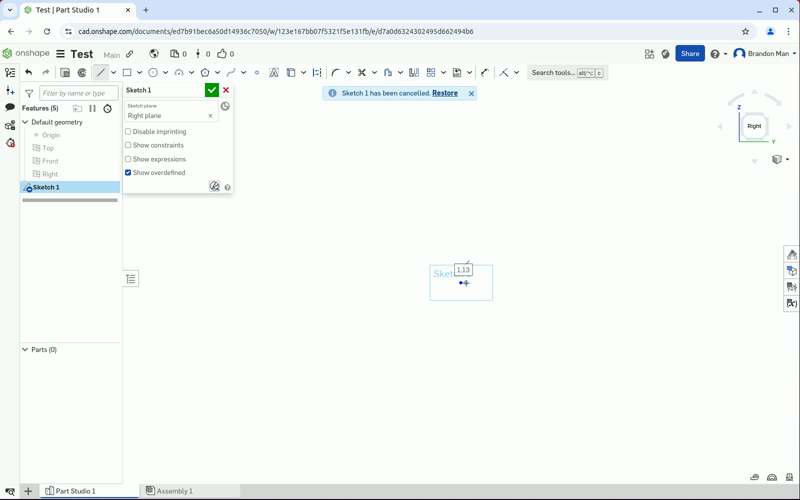
key_down(shift)
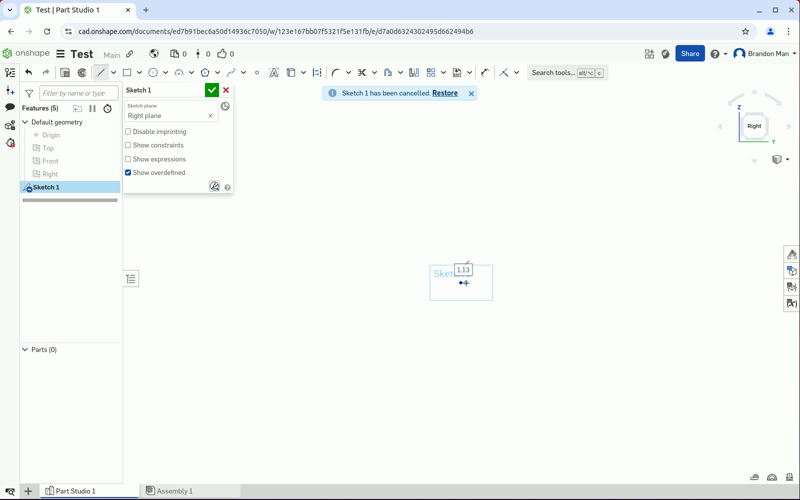
mouse_move(496, 282)
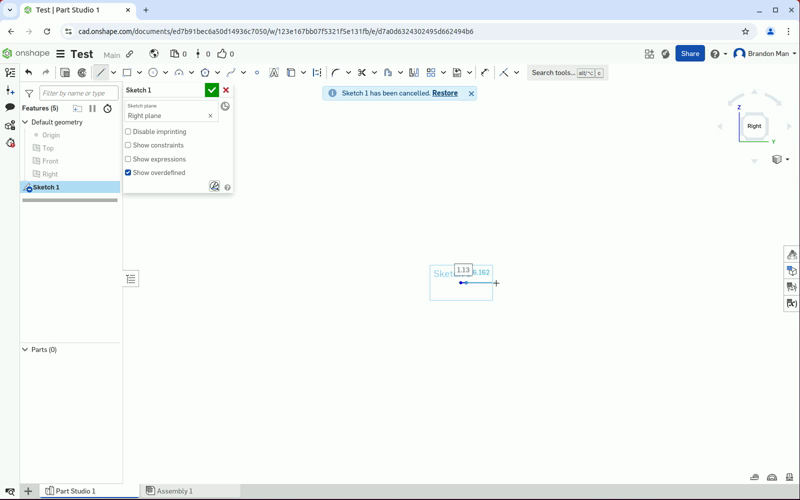
mouse_move(466, 266)
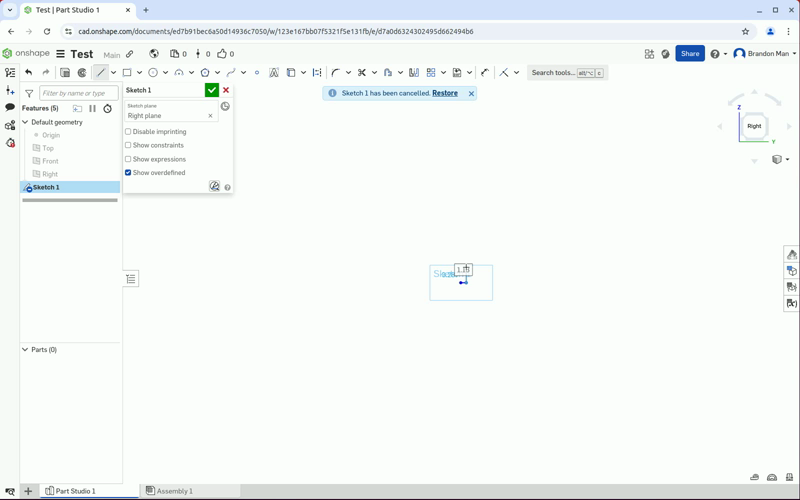
click(466, 266)
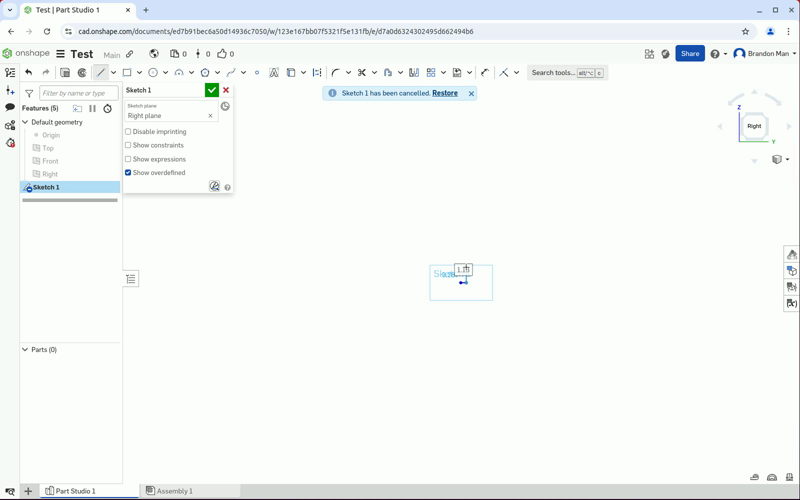
key_up(shift)
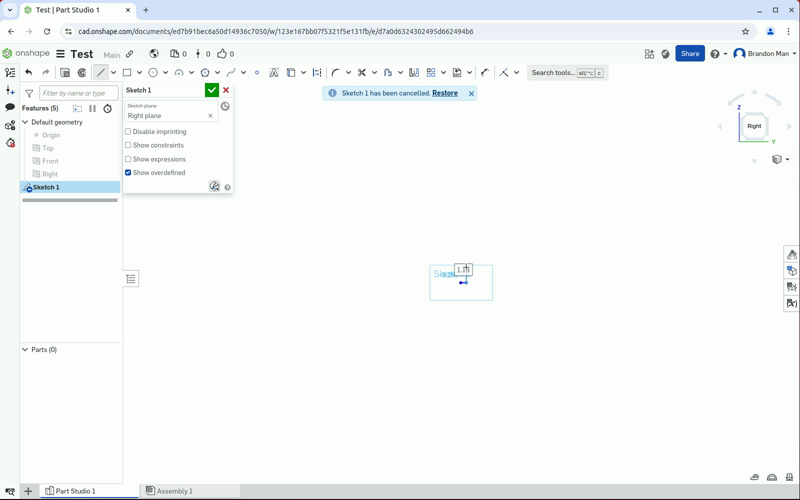
key_down(shift)
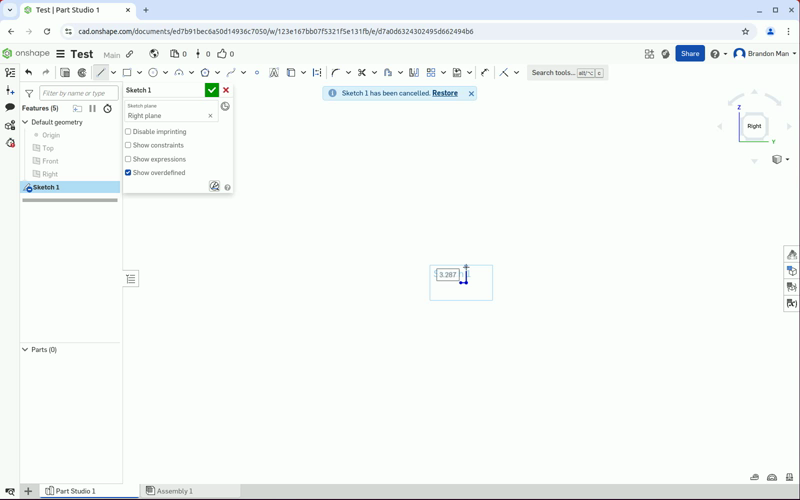
mouse_move(496, 266)
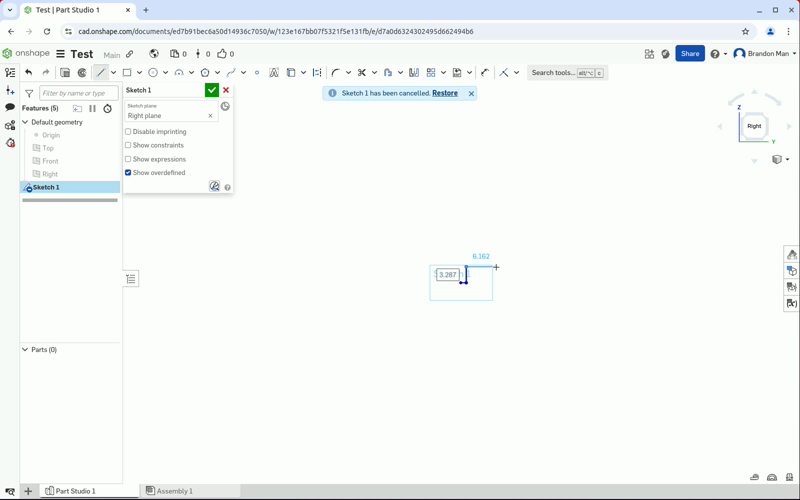
mouse_move(460, 266)
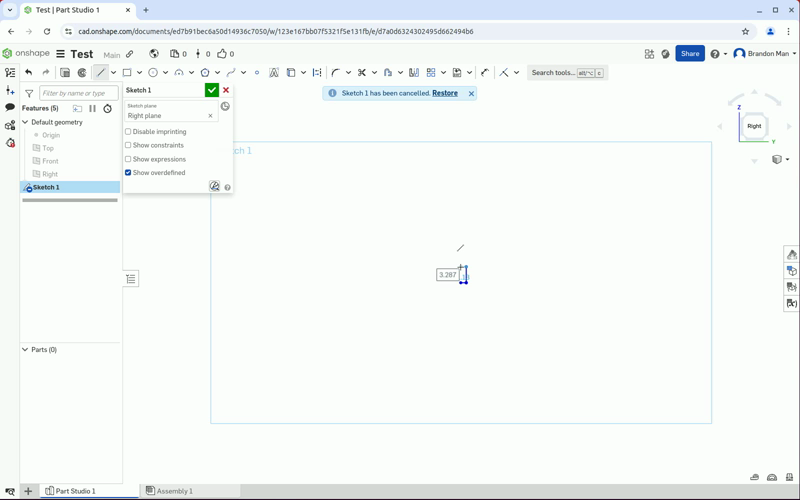
scroll(6)
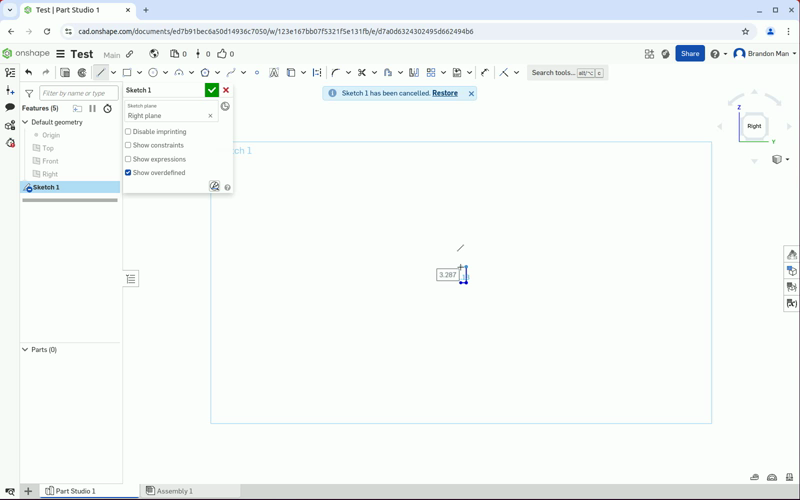
scroll(6)
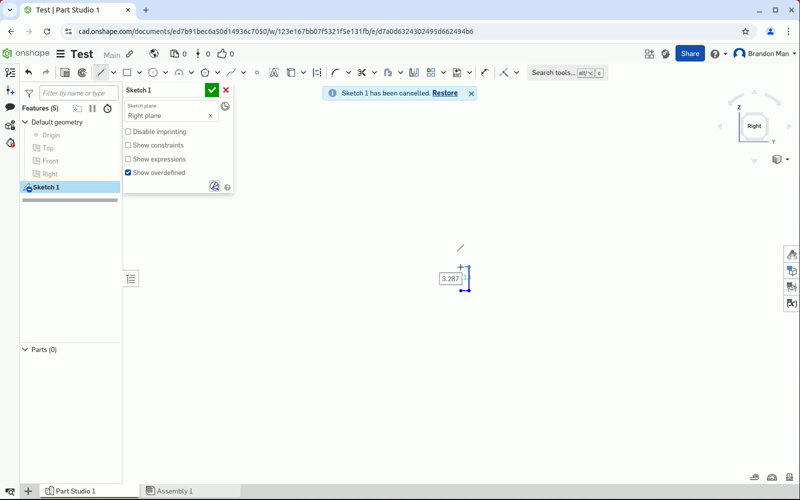
scroll(6)
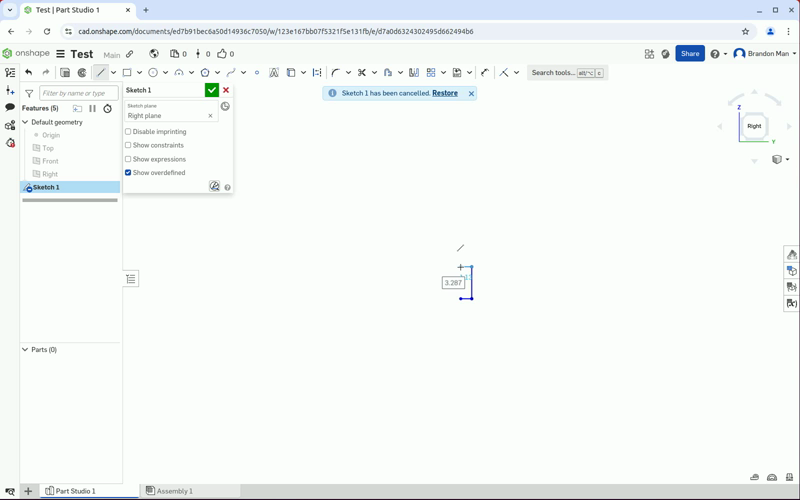
scroll(6)
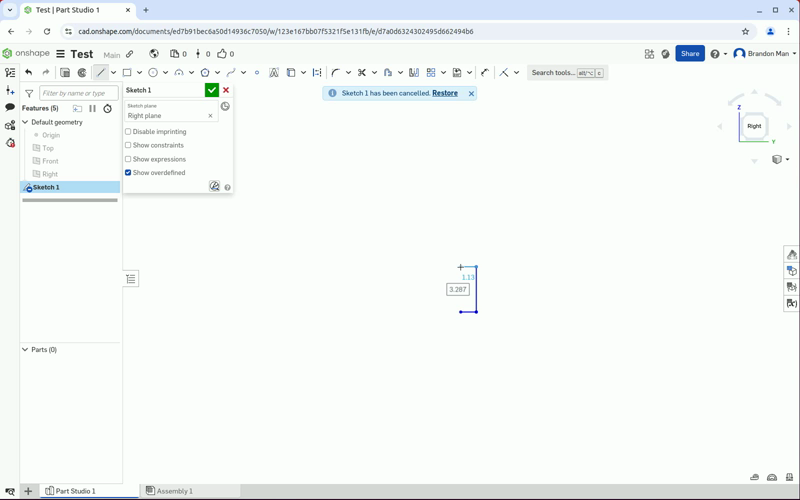
scroll(6)
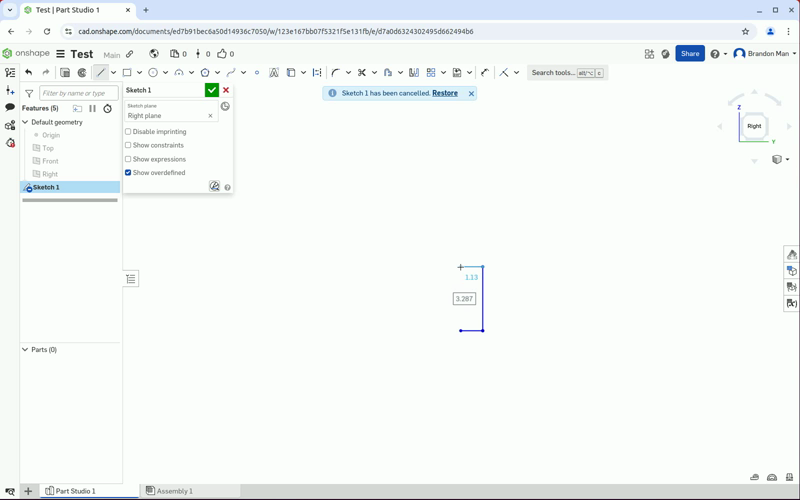
scroll(6)
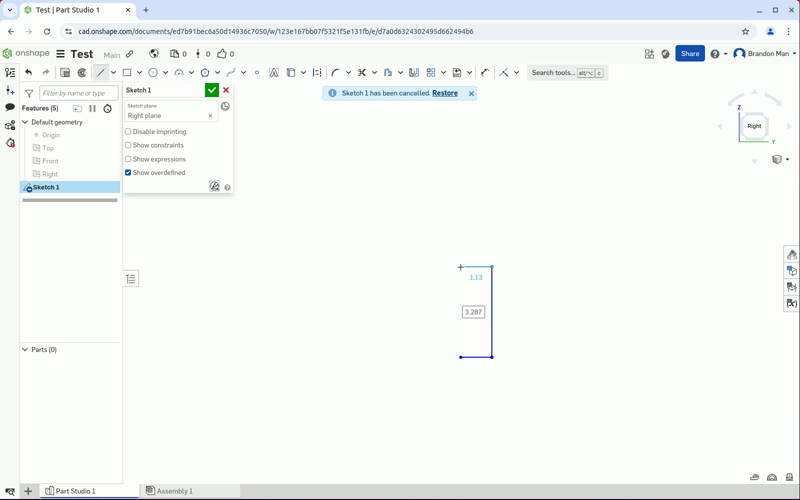
scroll(6)
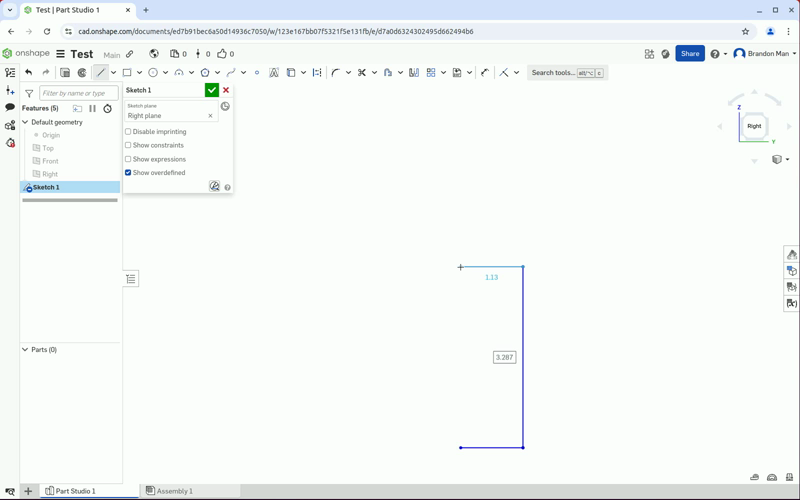
click(460, 266)
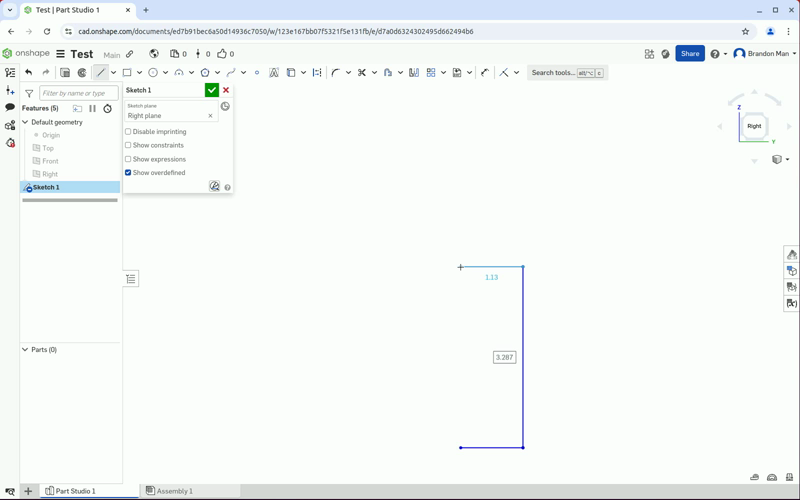
scroll(-6)
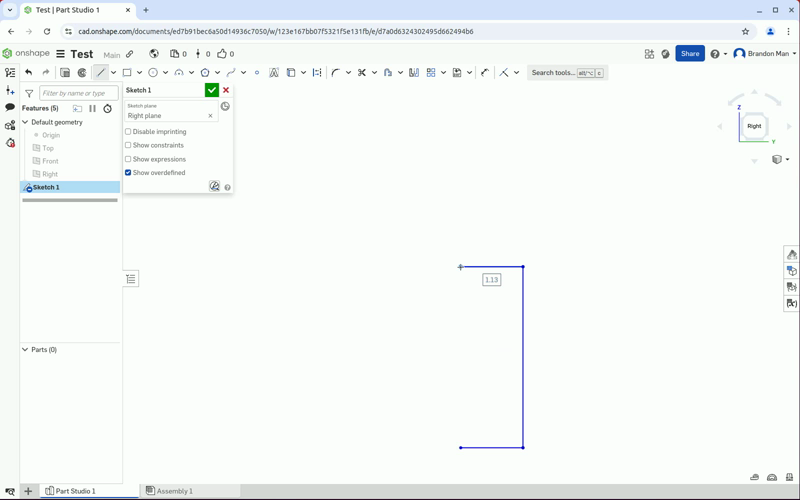
scroll(-6)
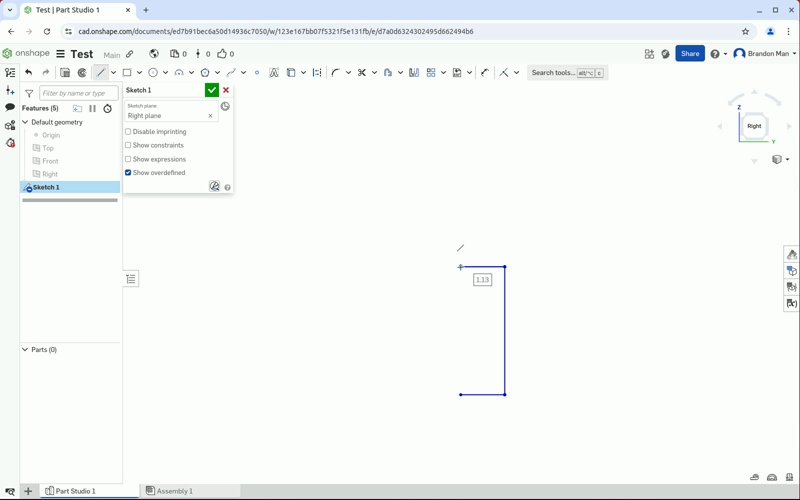
scroll(-6)
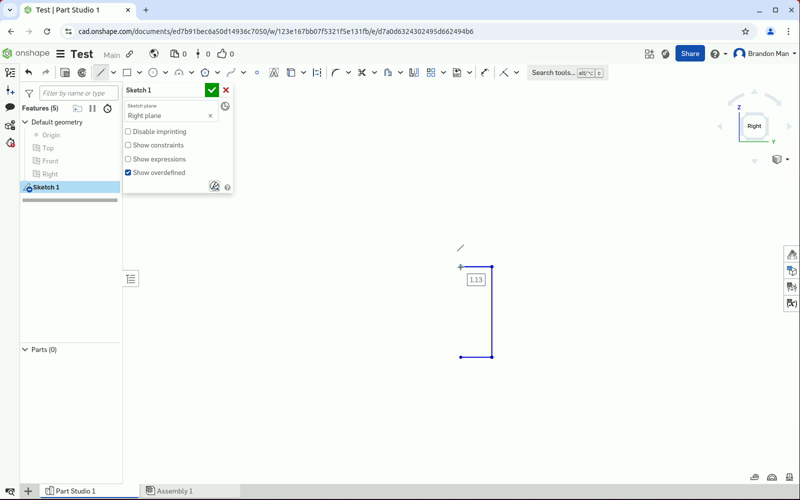
scroll(-6)
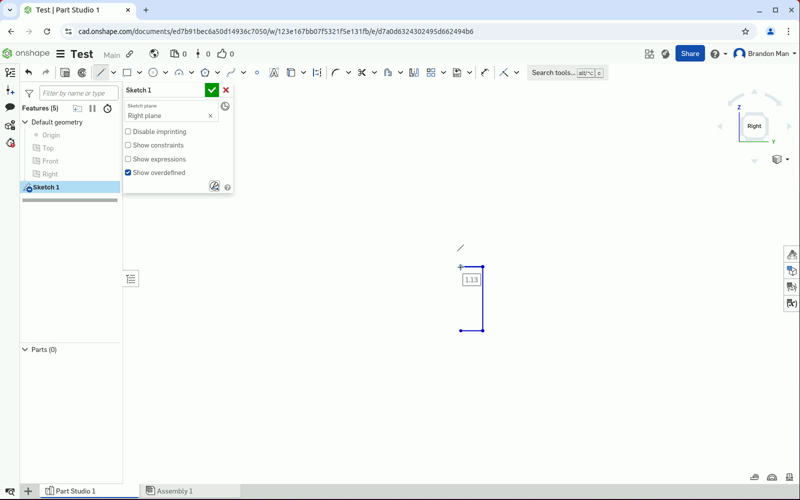
scroll(-6)
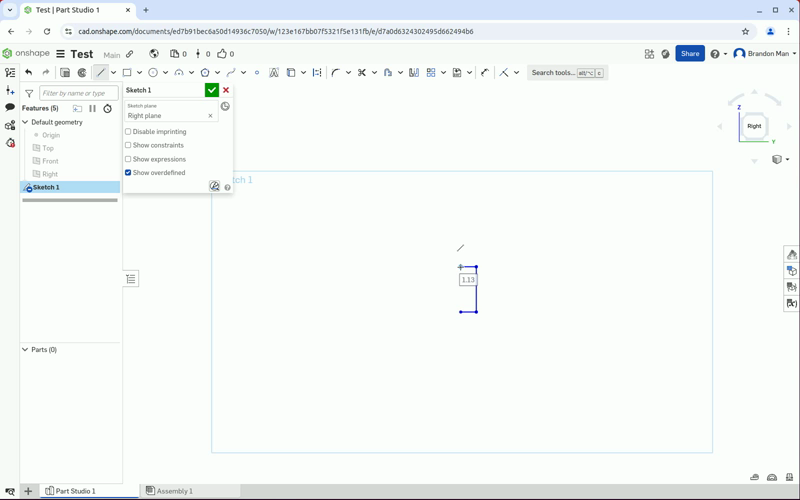
scroll(-6)
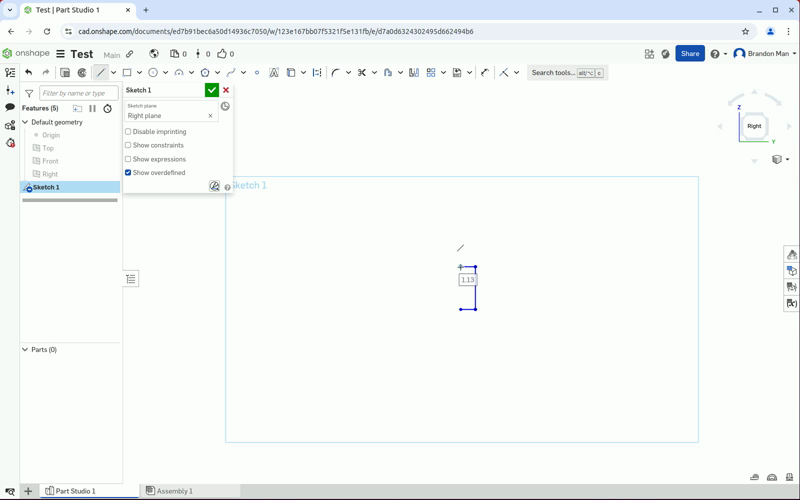
scroll(-6)
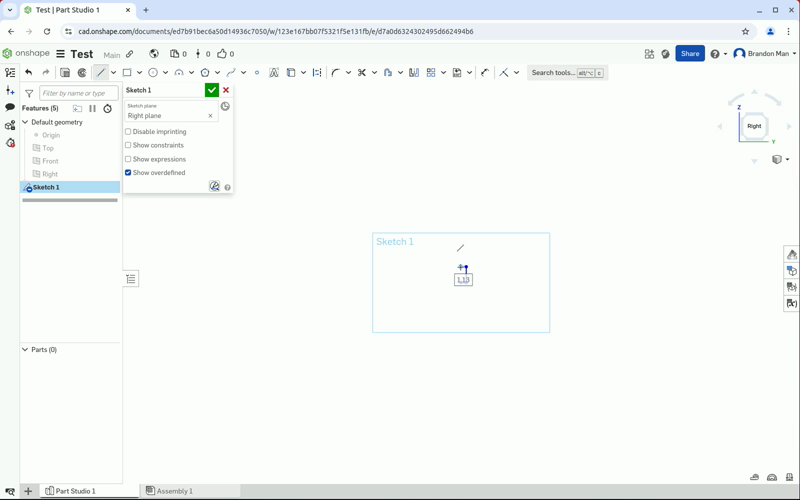
key_up(shift)
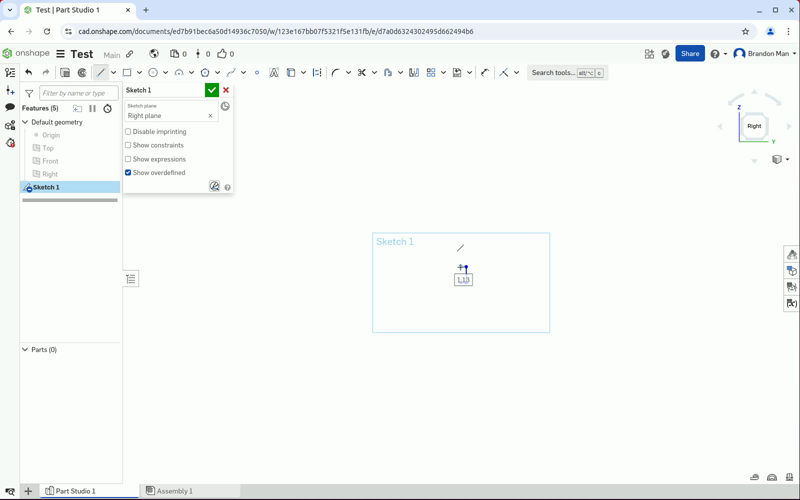
mouse_move(490, 266)
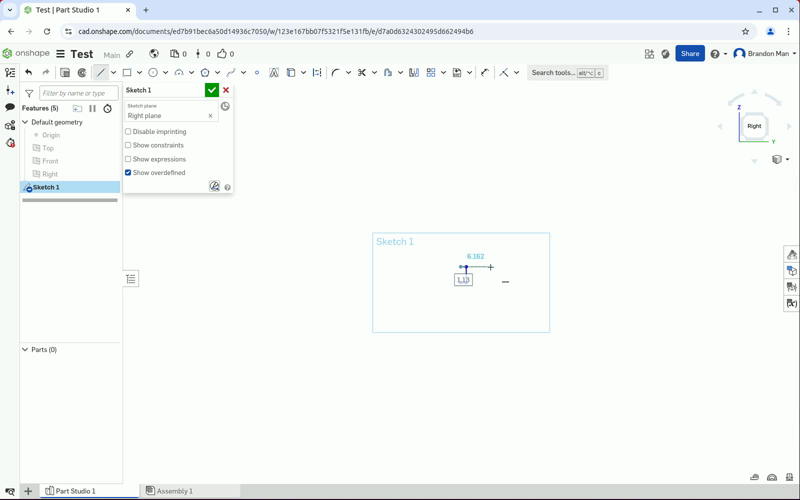
key_down(shift)
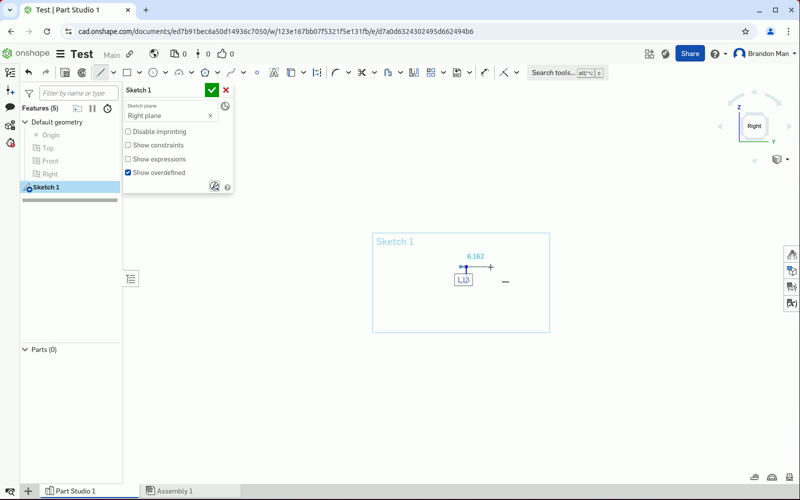
mouse_move(460, 282)
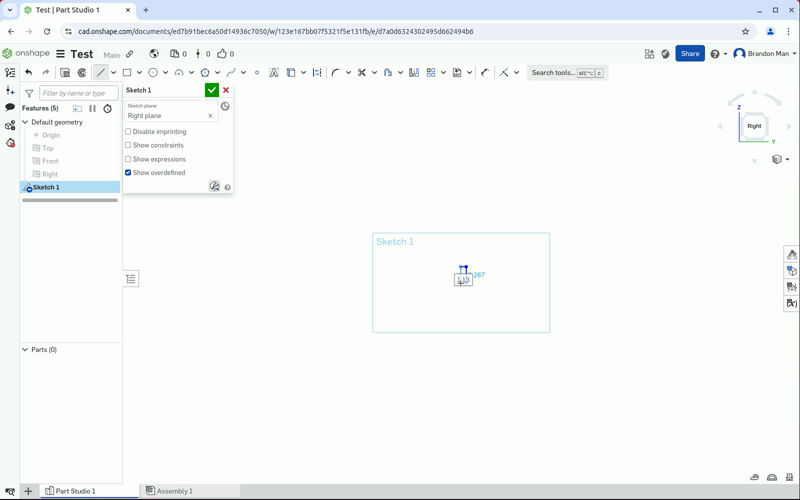
key_up(shift)
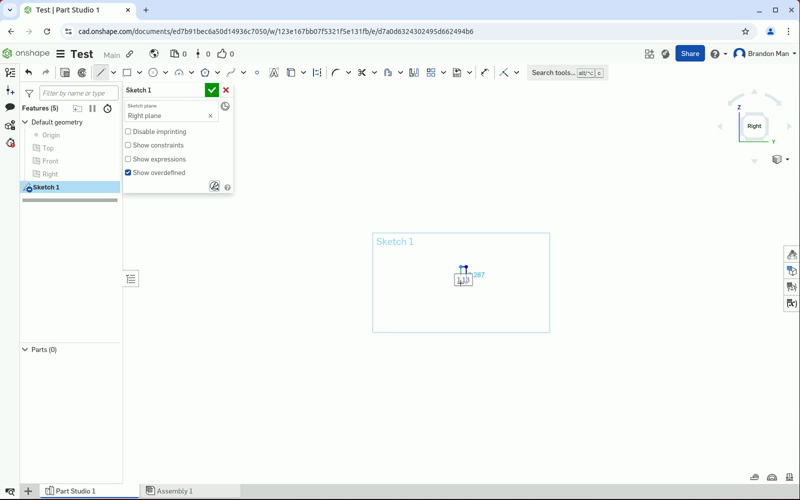
click(460, 282)
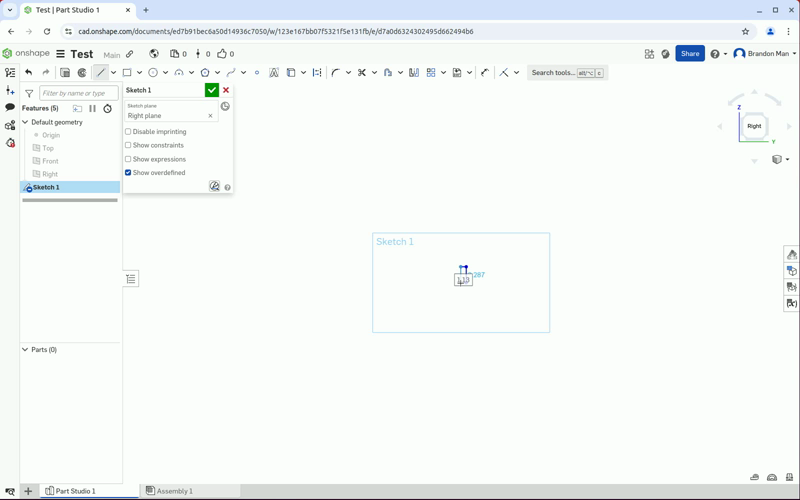
key(esc)
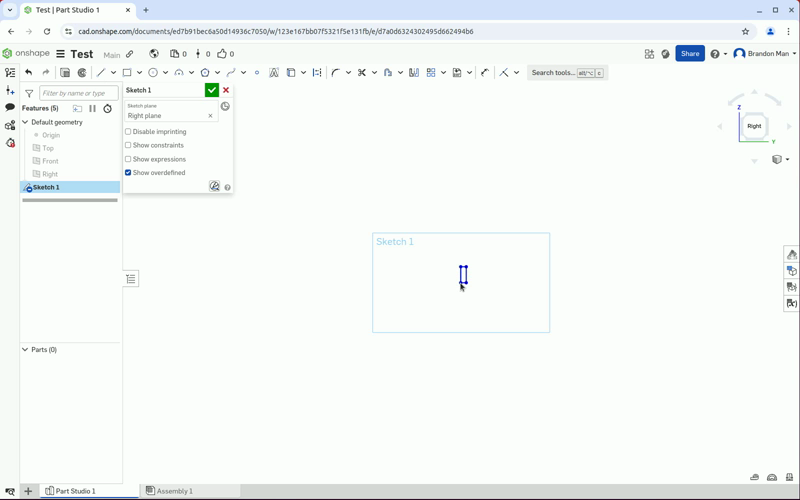
mouse_move(462, 282)
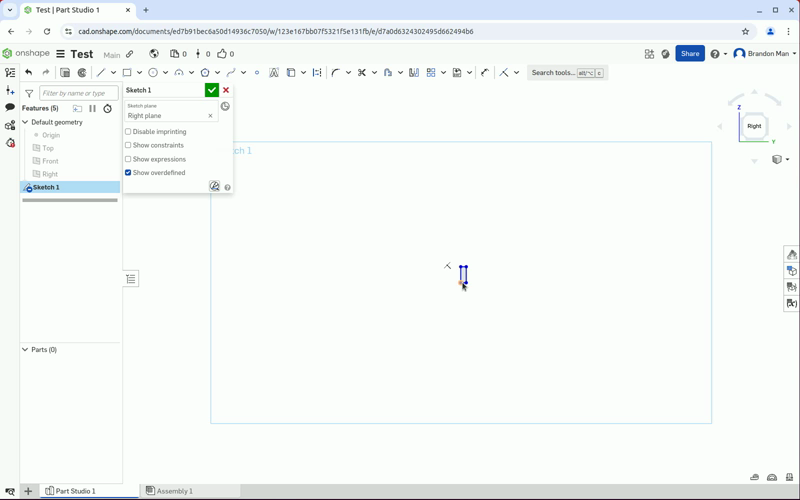
scroll(6)
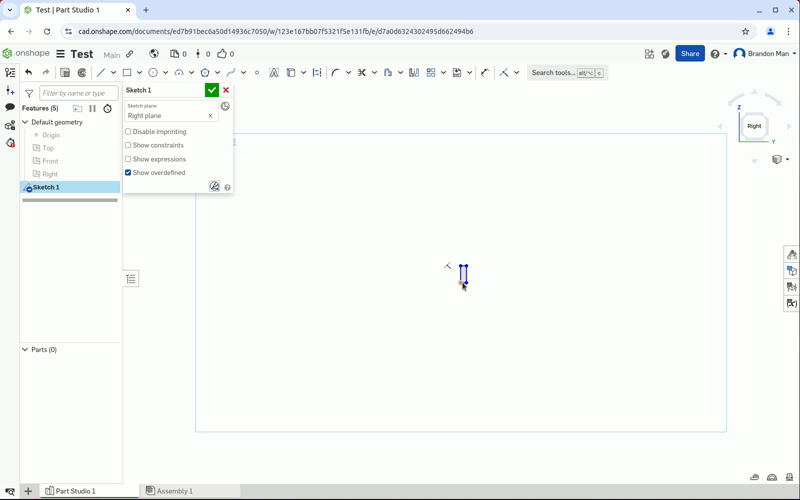
scroll(6)
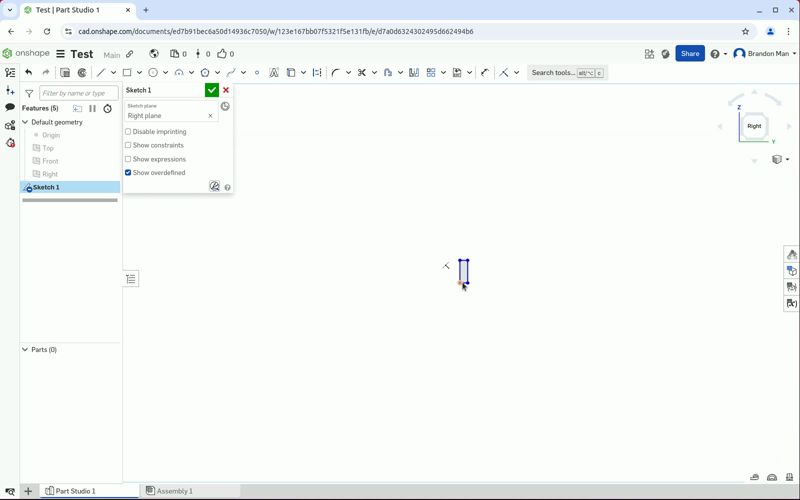
scroll(6)
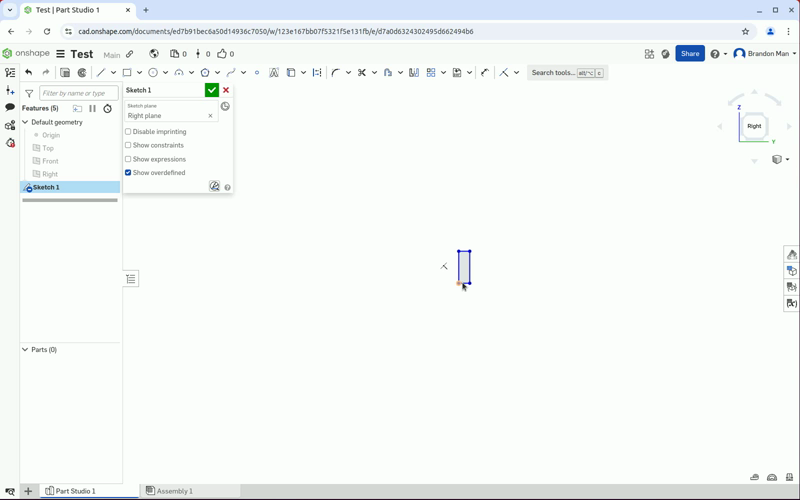
scroll(6)
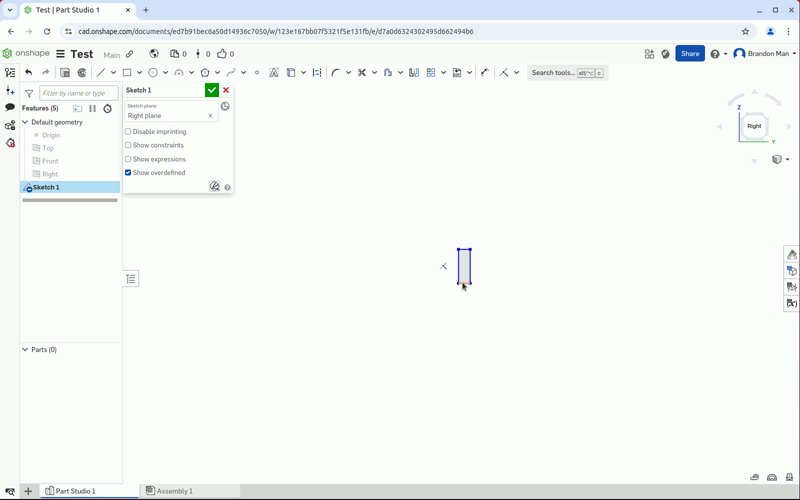
scroll(6)
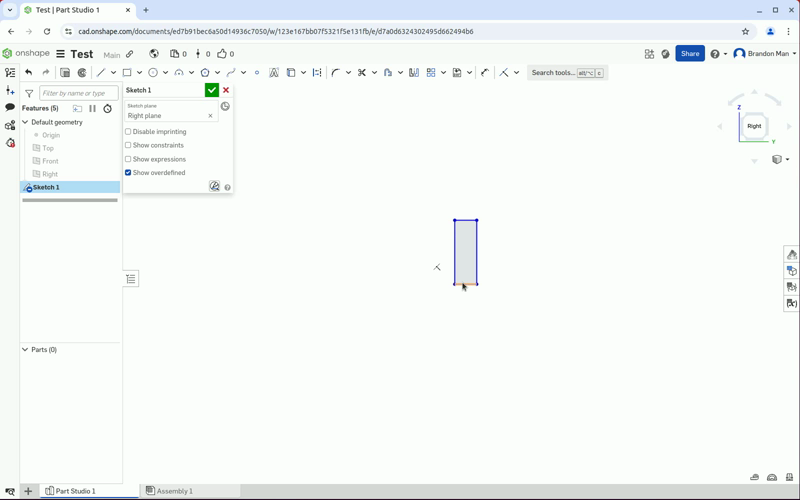
scroll(6)
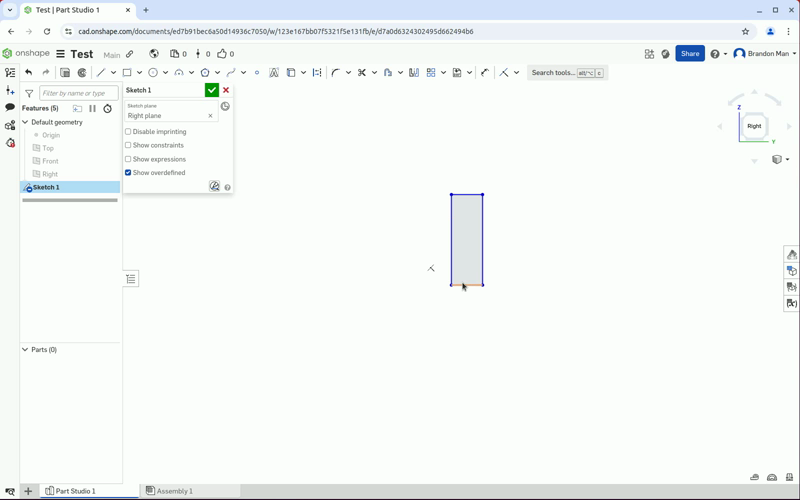
scroll(6)
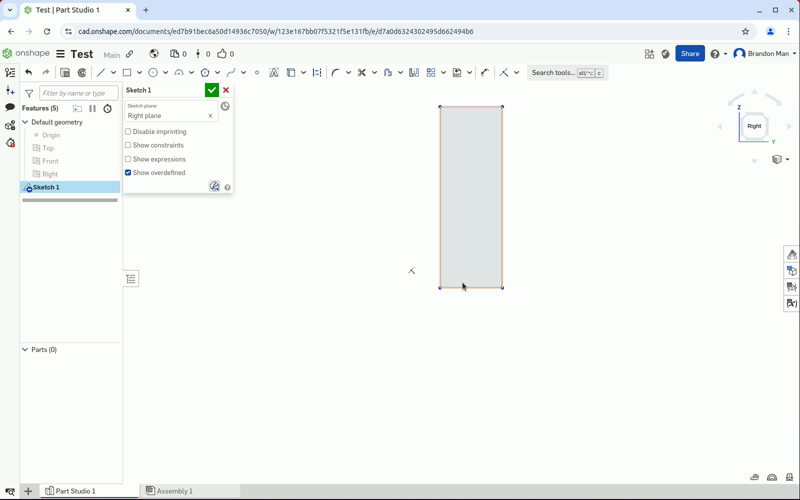
click(462, 282)
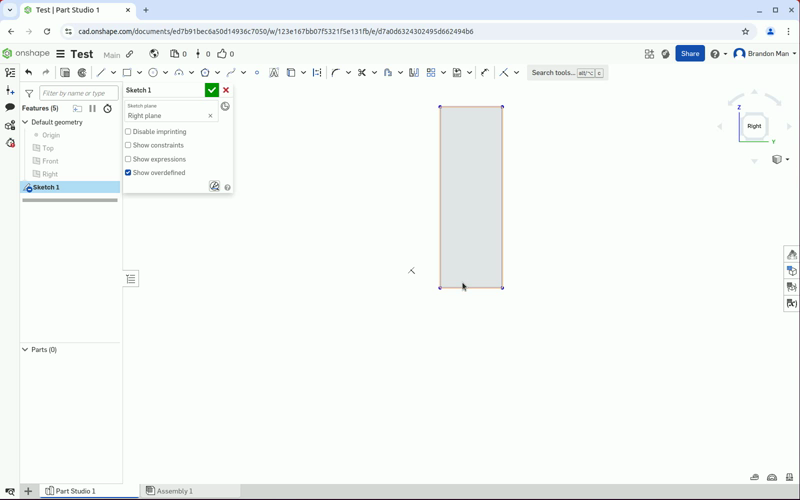
scroll(-6)
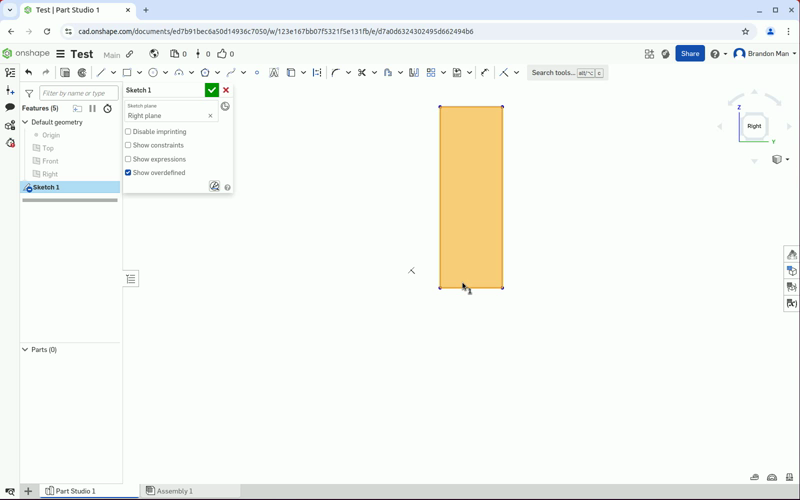
scroll(-6)
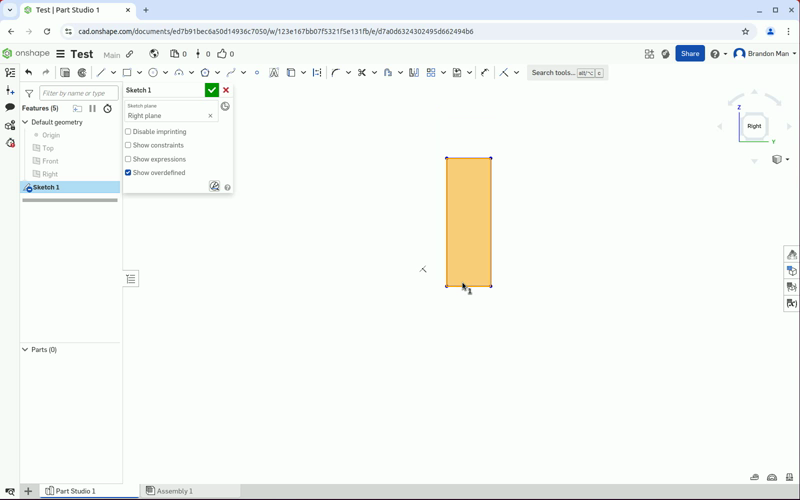
scroll(-6)
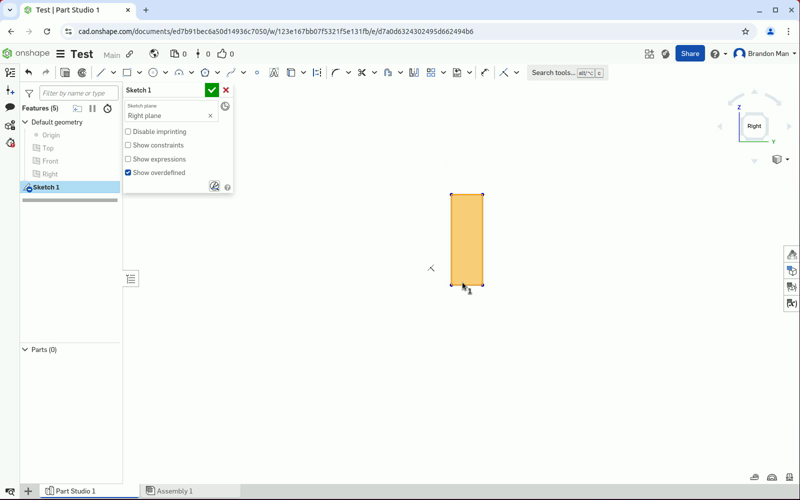
scroll(-6)
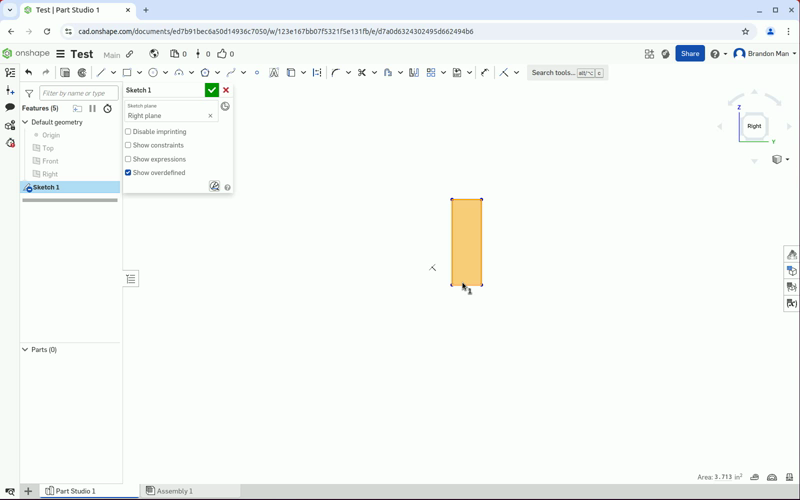
scroll(-6)
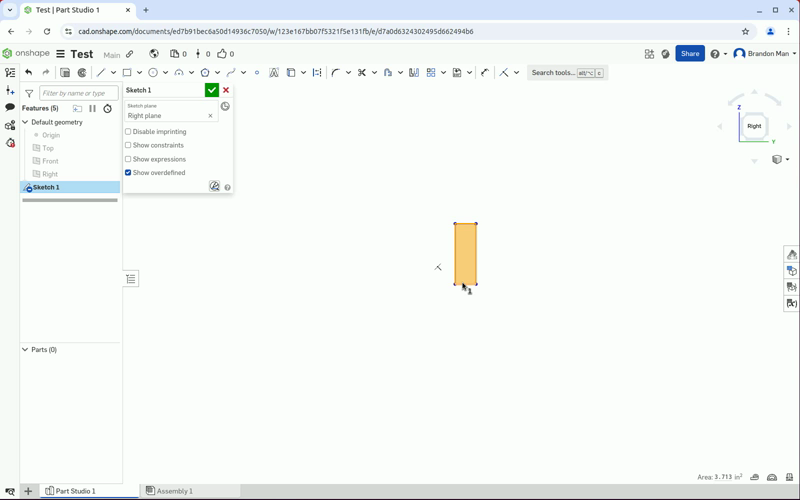
scroll(-6)
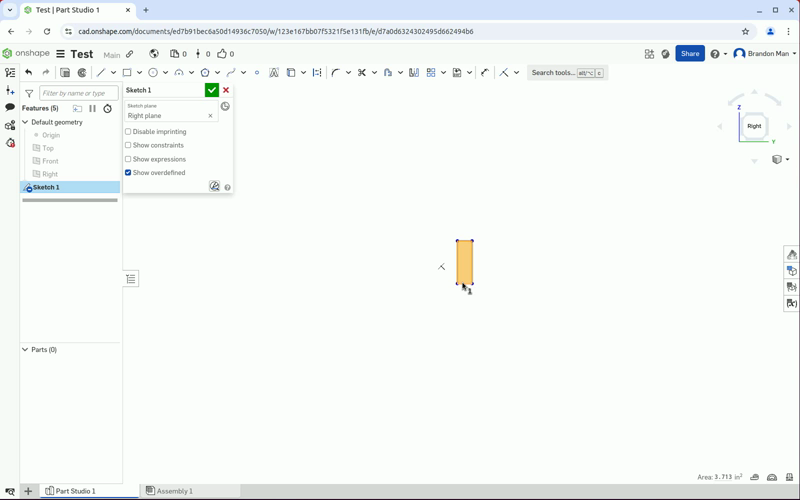
scroll(-6)
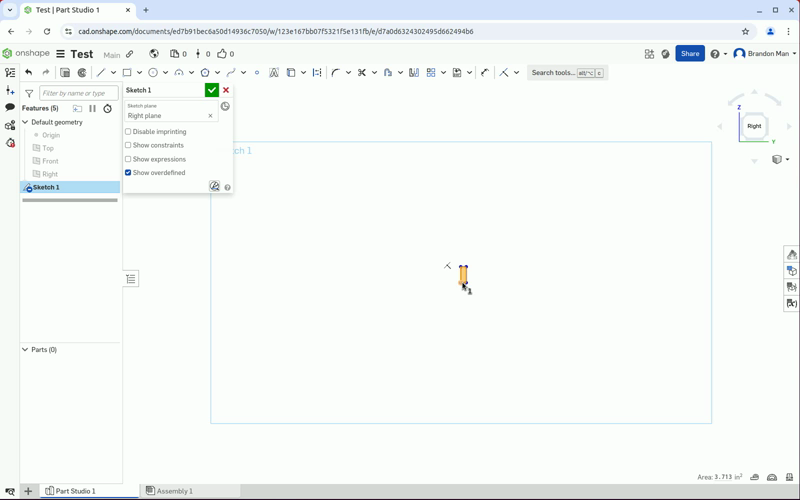
mouse_move(73, 352)
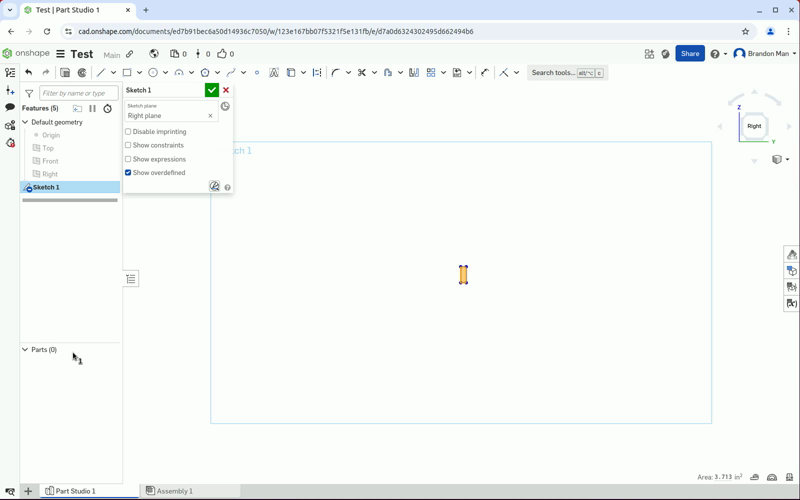
key(shift+y)
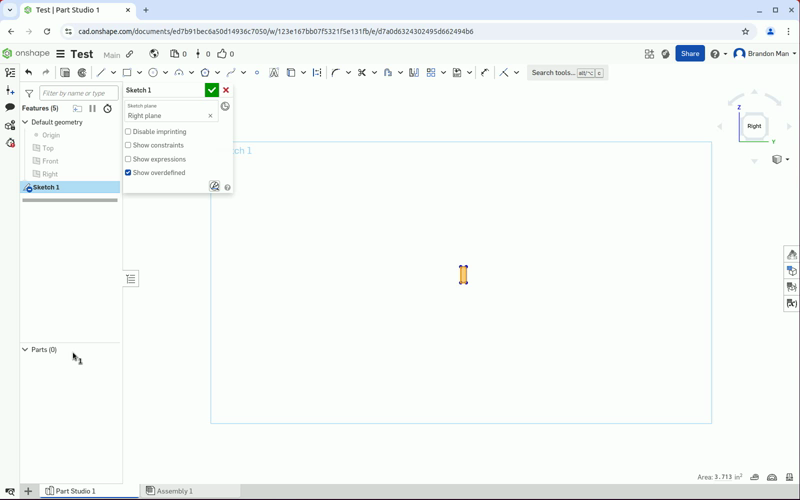
key(shift+e)
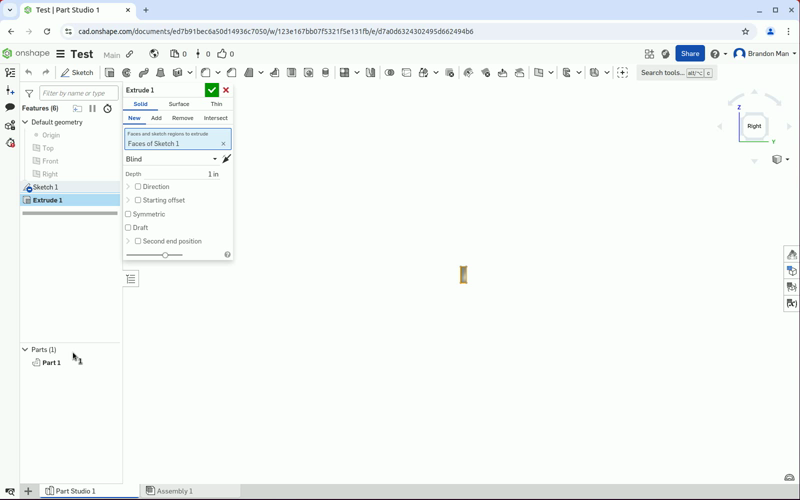
mouse_move(143, 106)
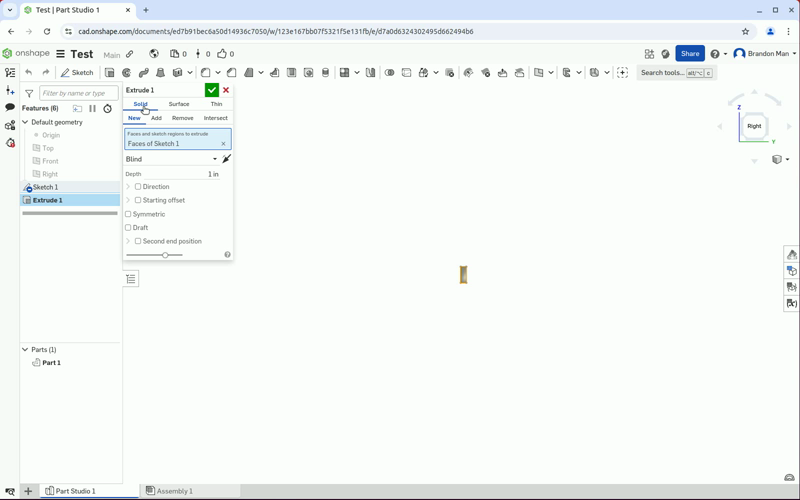
click(143, 106)
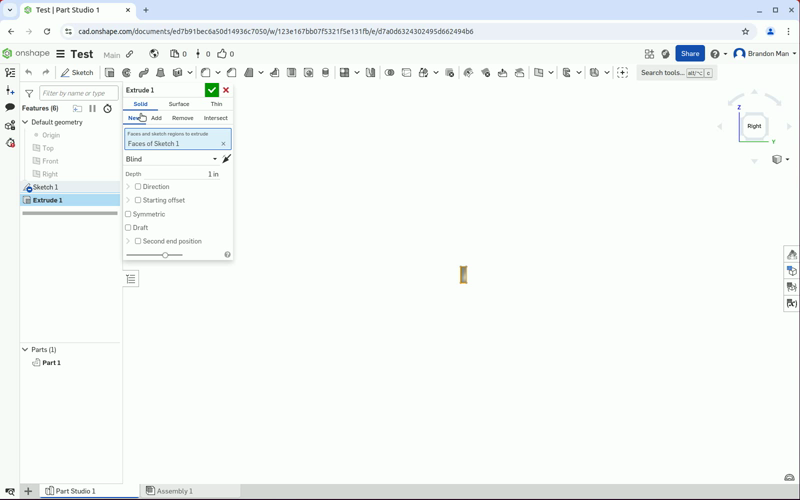
mouse_move(137, 120)
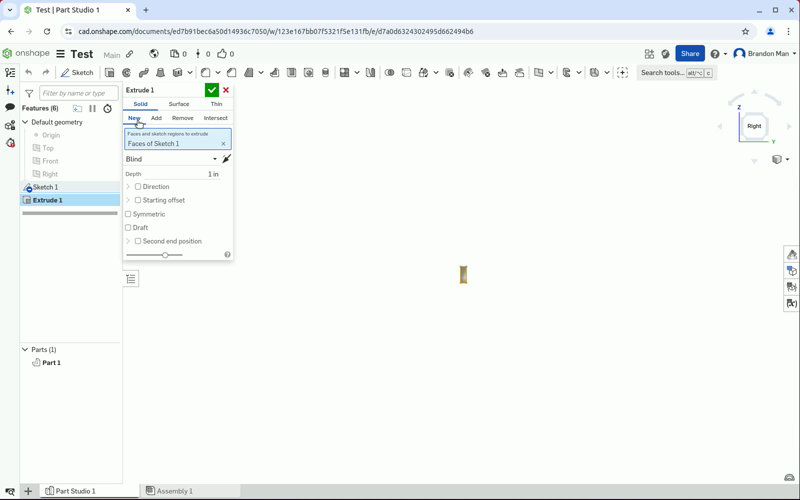
click(137, 120)
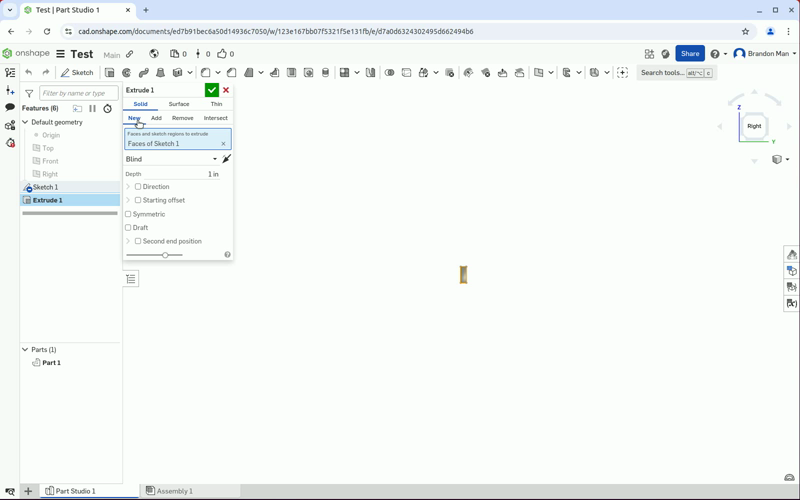
key(tab, 4)
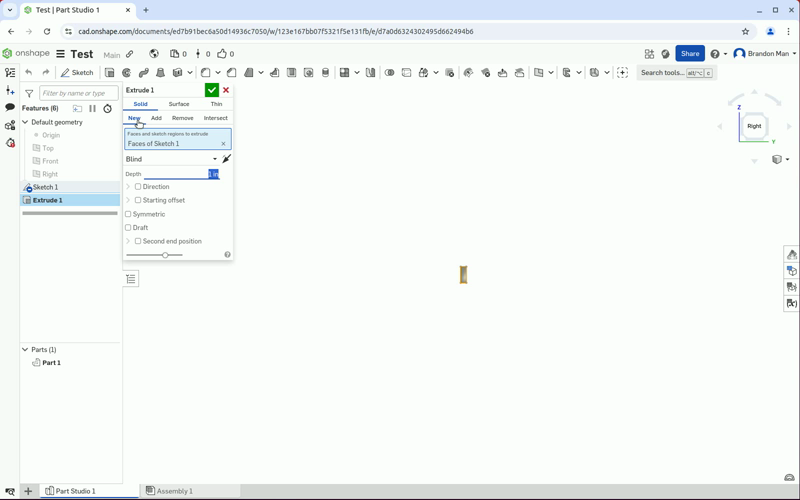
text(46.216)
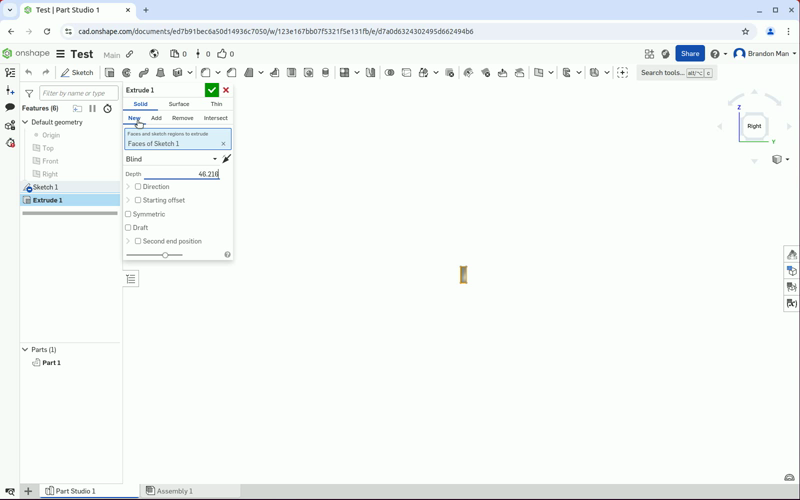
key(tab, 3)
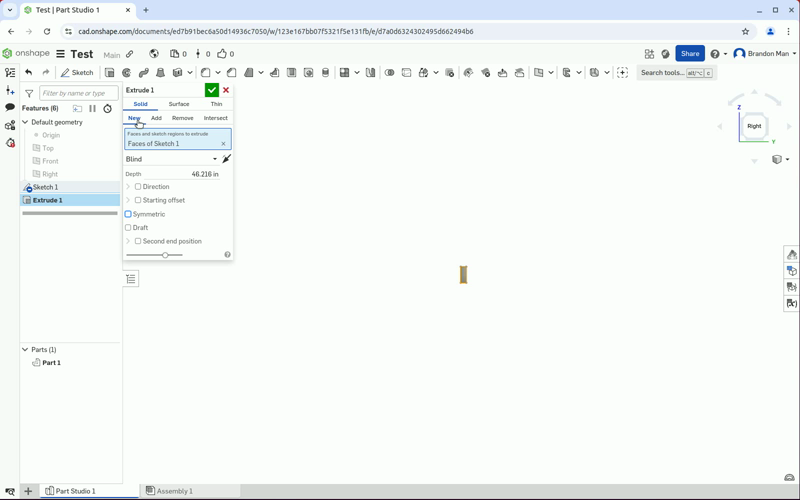
key(space)
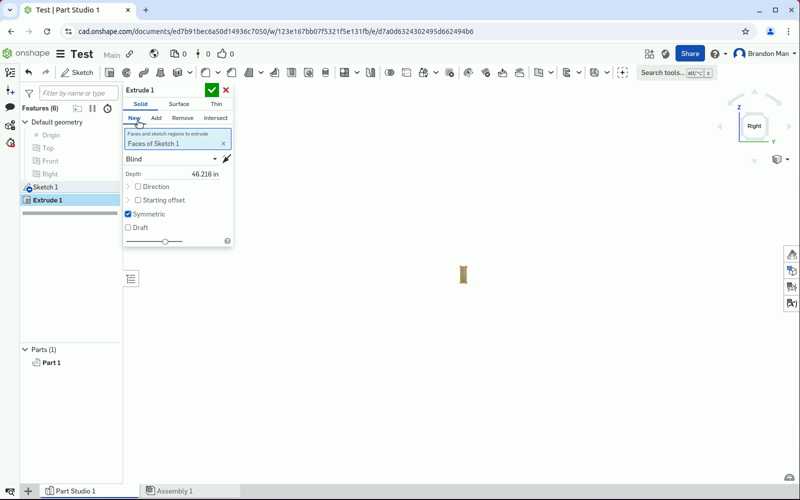
key(enter)
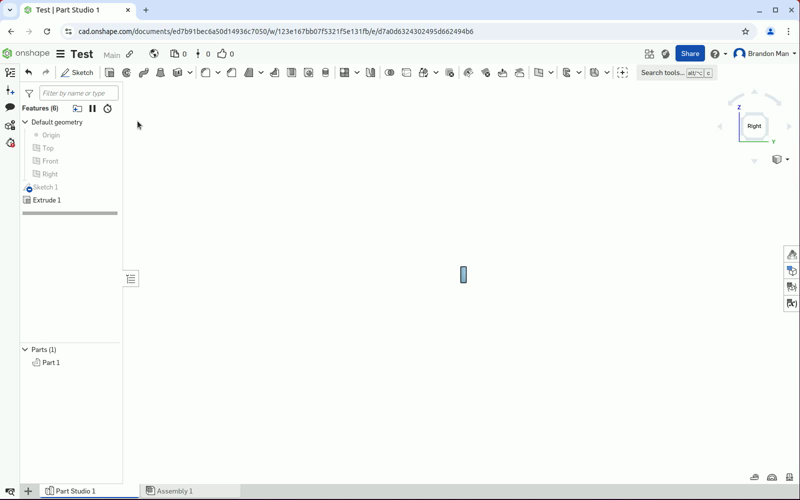
key(shift+h)
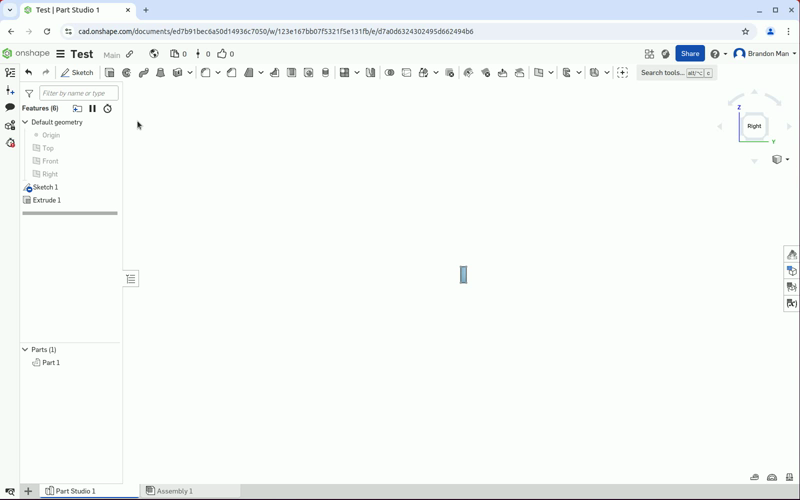
key(shift+h)
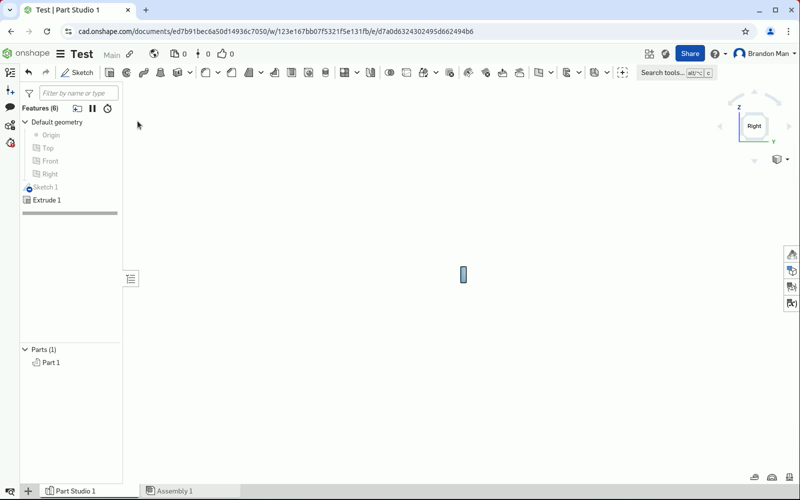
mouse_move(73, 189)
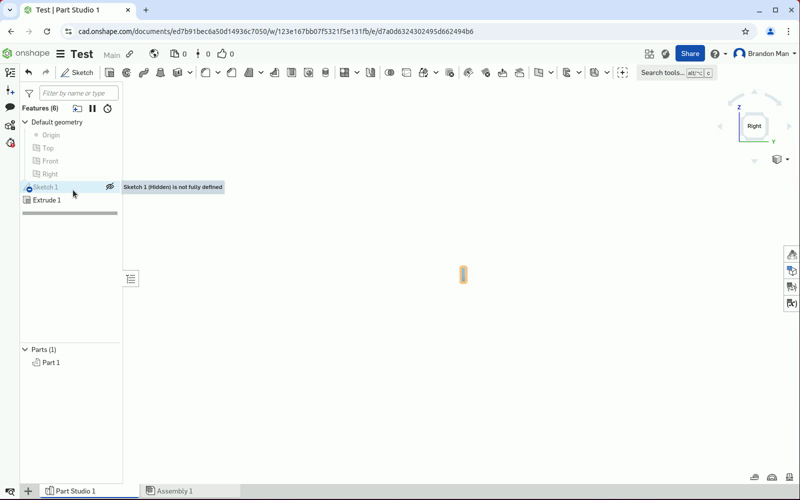
click(73, 189)
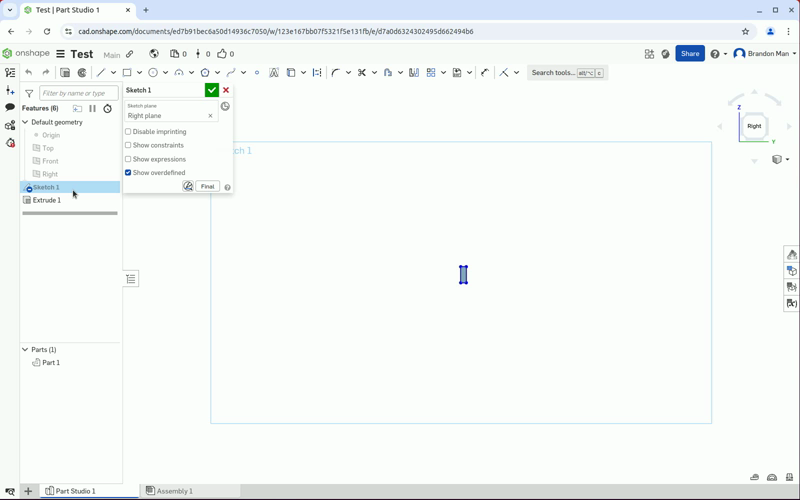
mouse_move(229, 92)
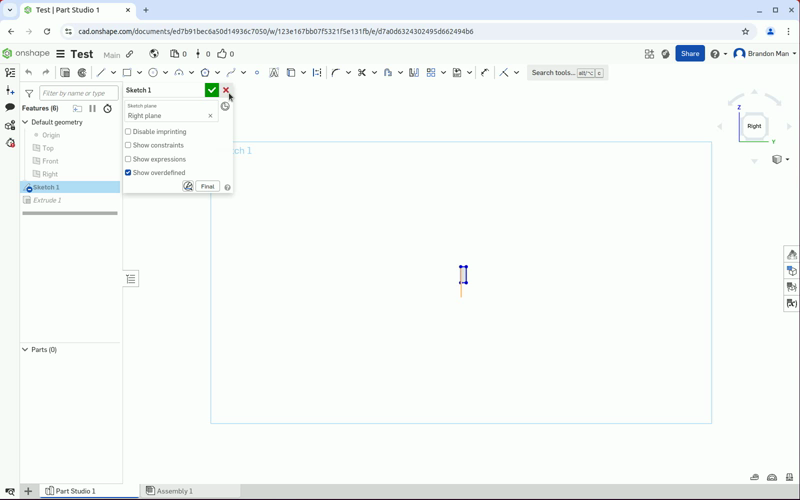
click(229, 92)
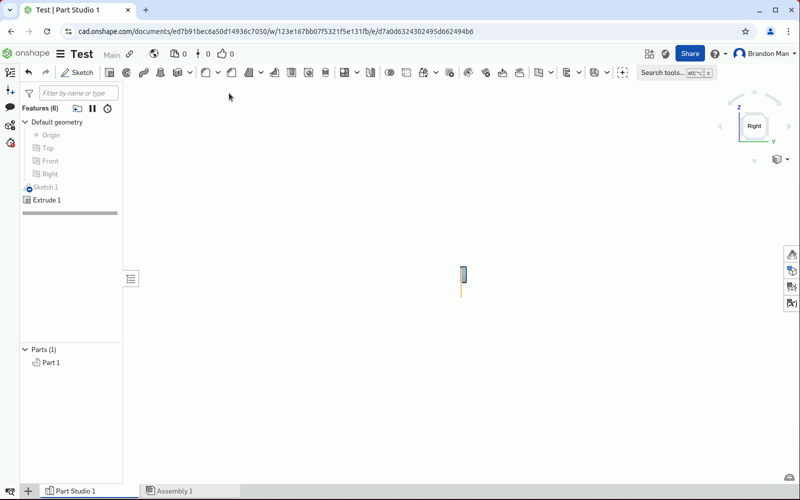
mouse_move(541, 75)
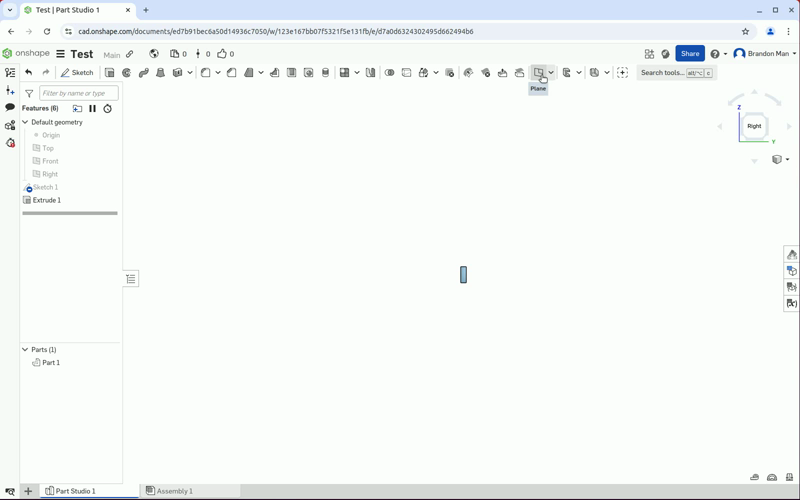
click(541, 75)
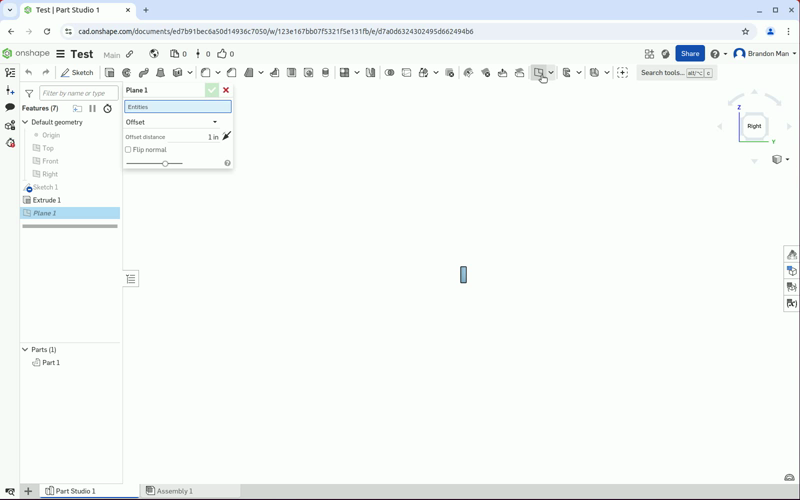
mouse_move(73, 176)
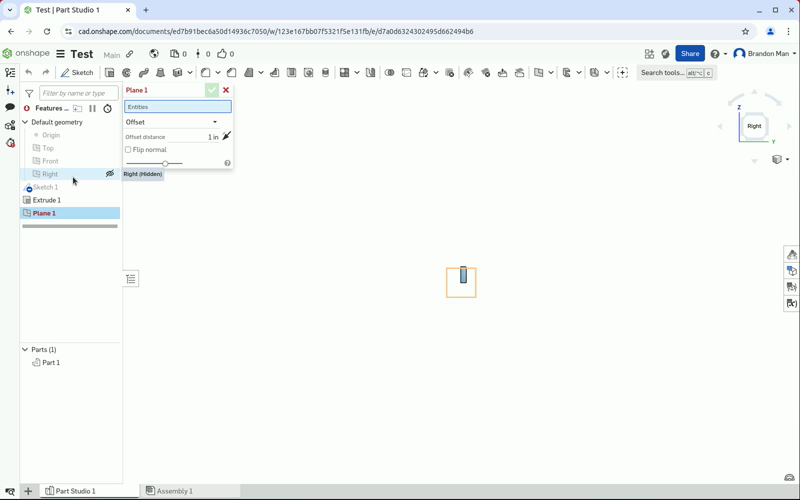
click(73, 176)
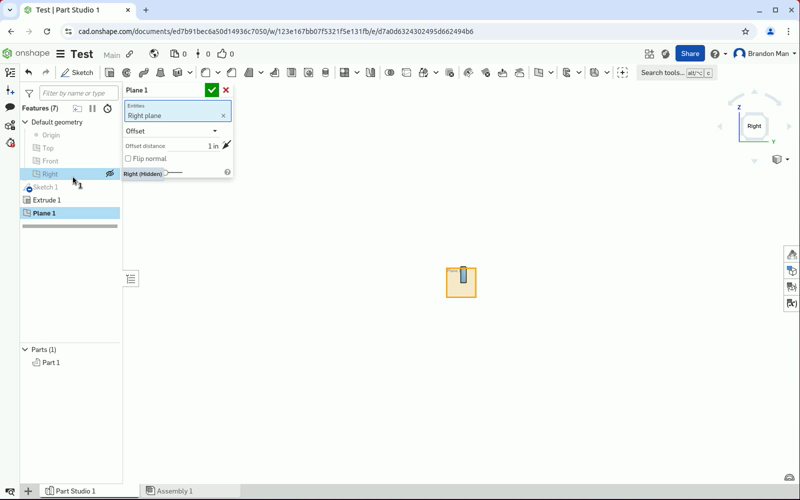
key(tab, 2)
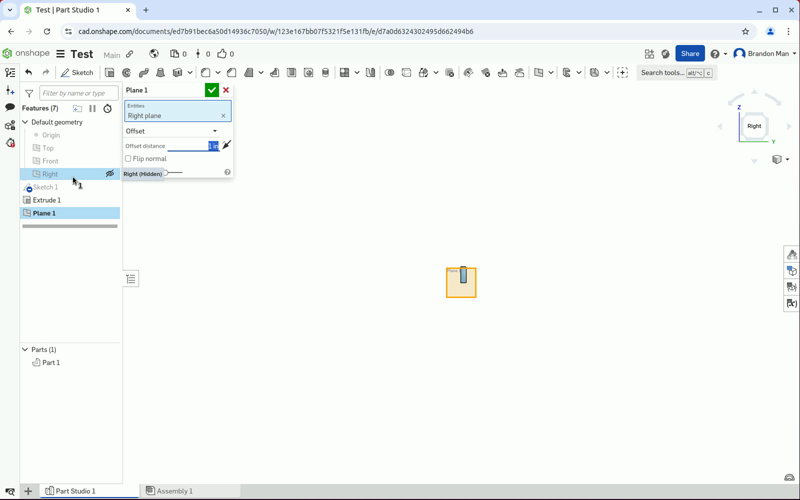
text(23.108)
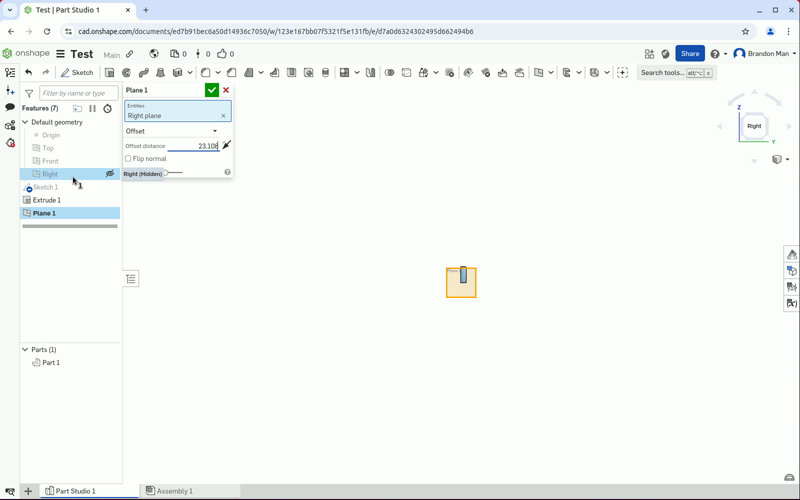
key(enter, 2)
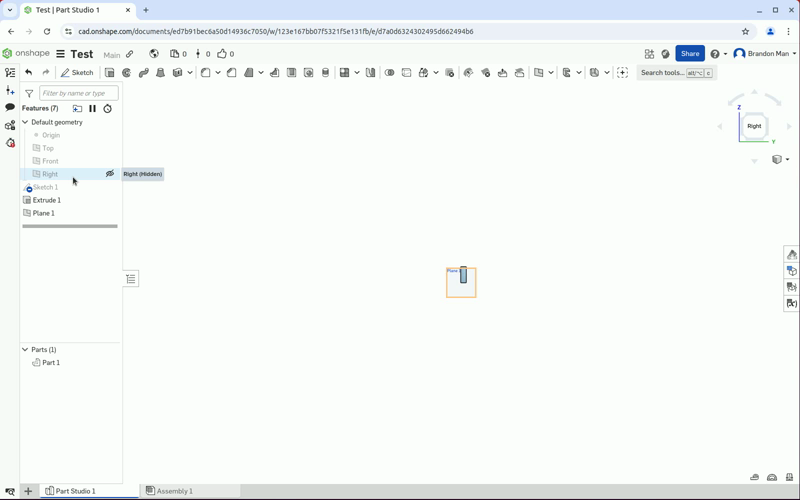
key(shift+s)
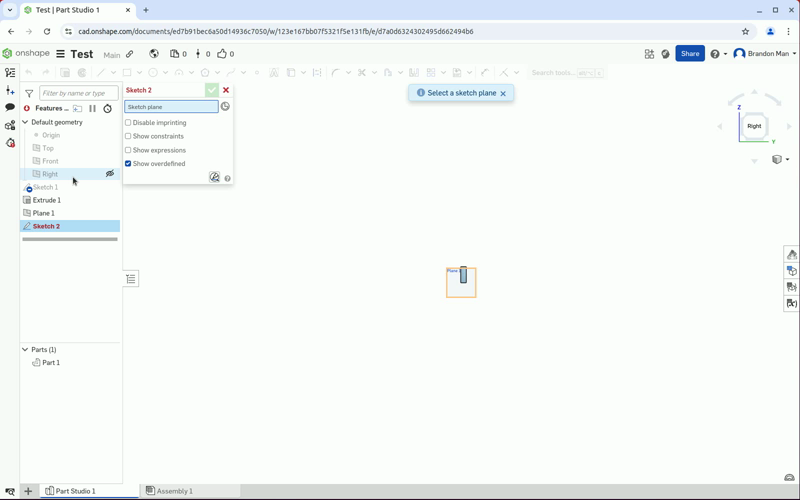
mouse_move(73, 215)
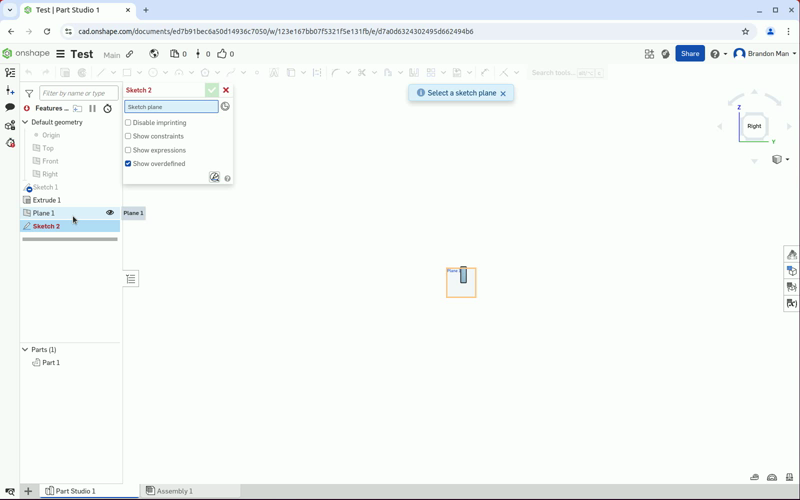
click(73, 215)
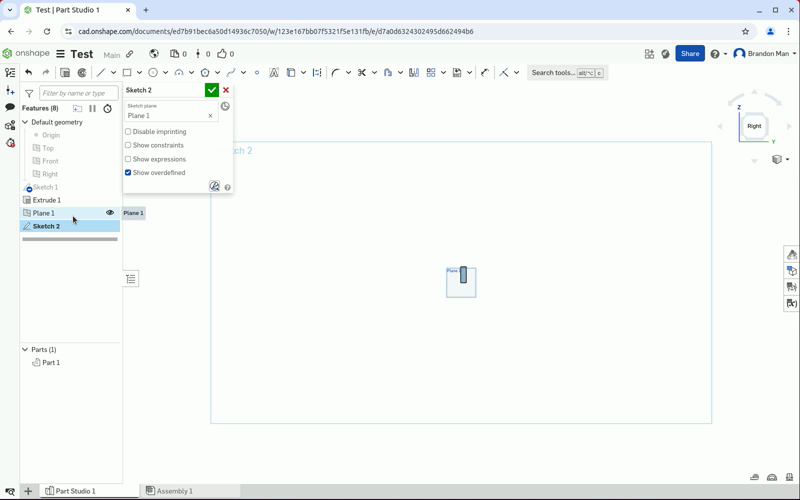
mouse_move(73, 352)
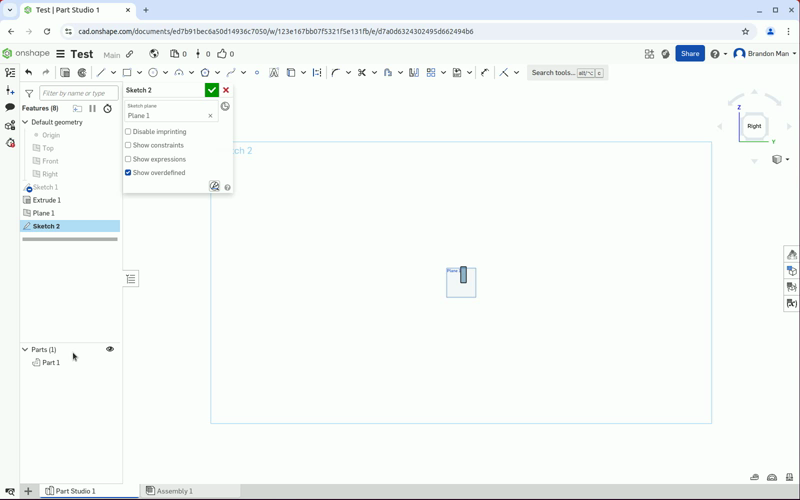
key(y)
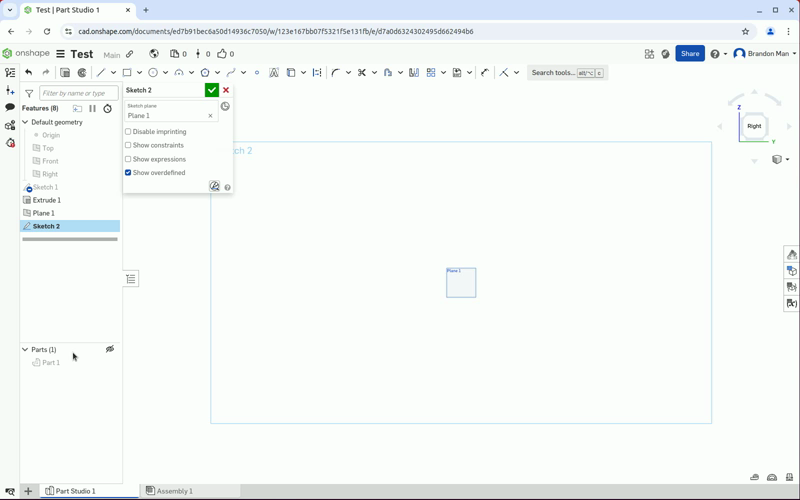
key(c)
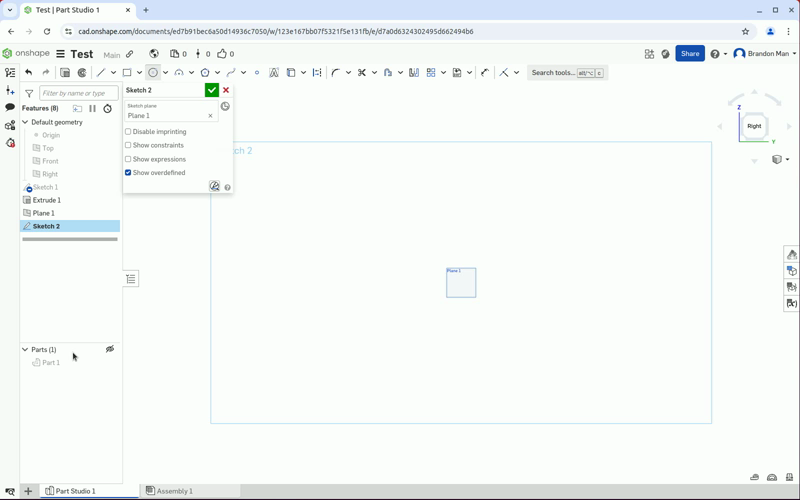
key_down(shift)
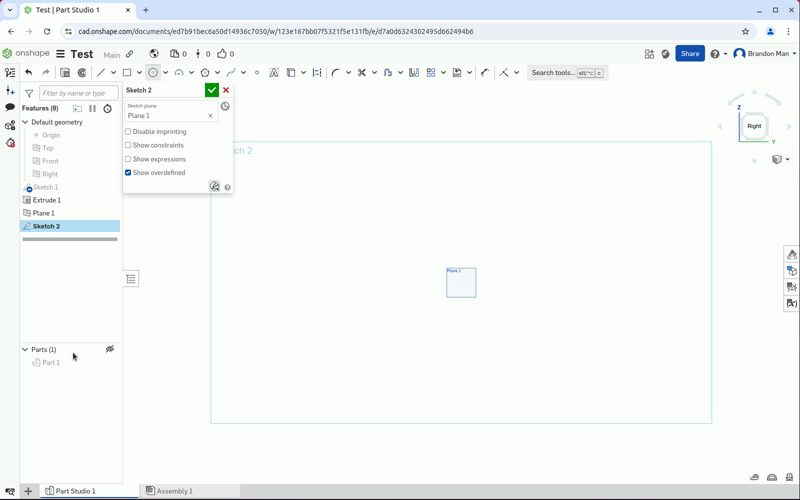
mouse_move(463, 275)
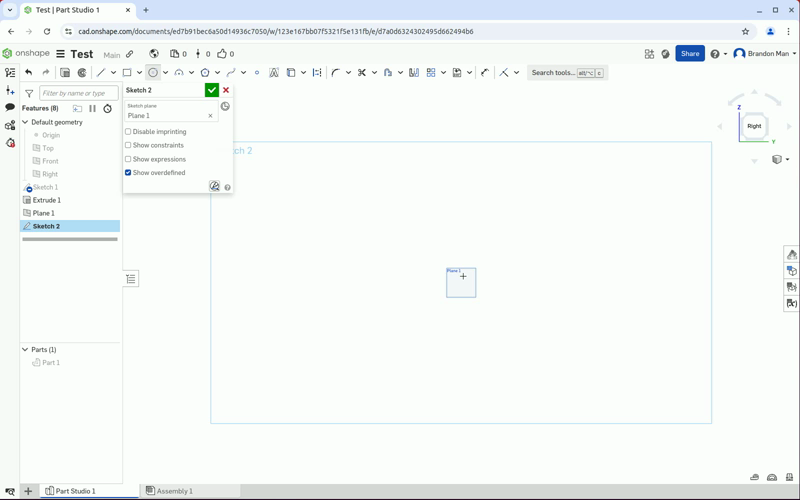
click(463, 275)
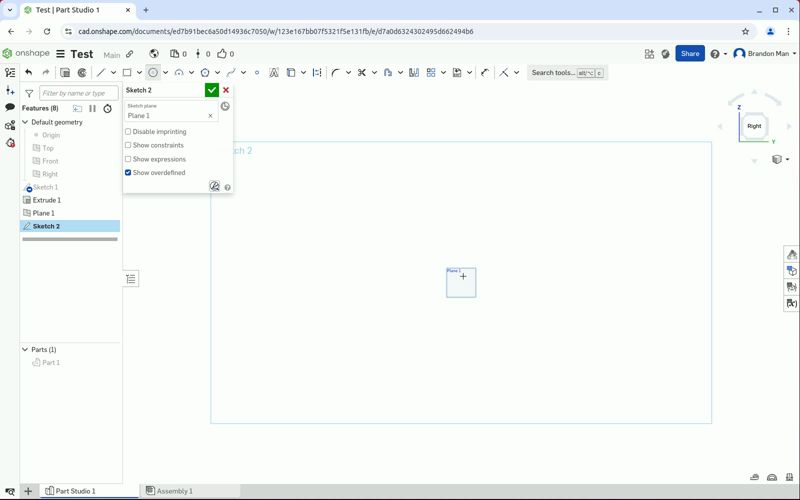
key_up(shift)
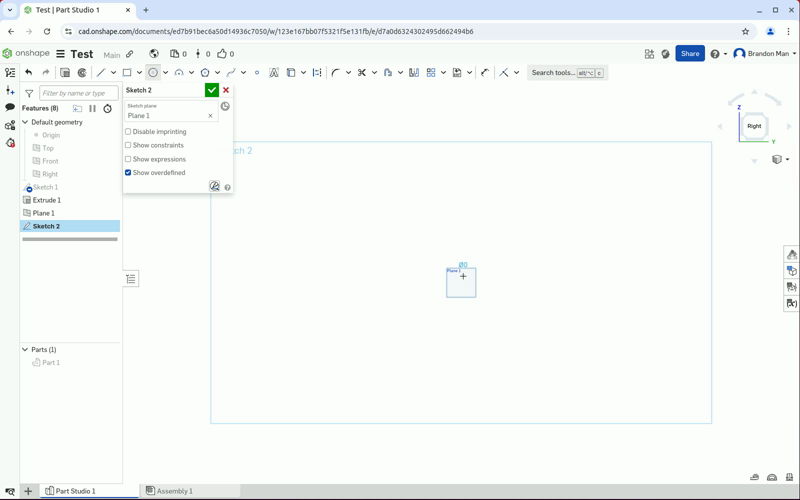
mouse_move(464, 275)
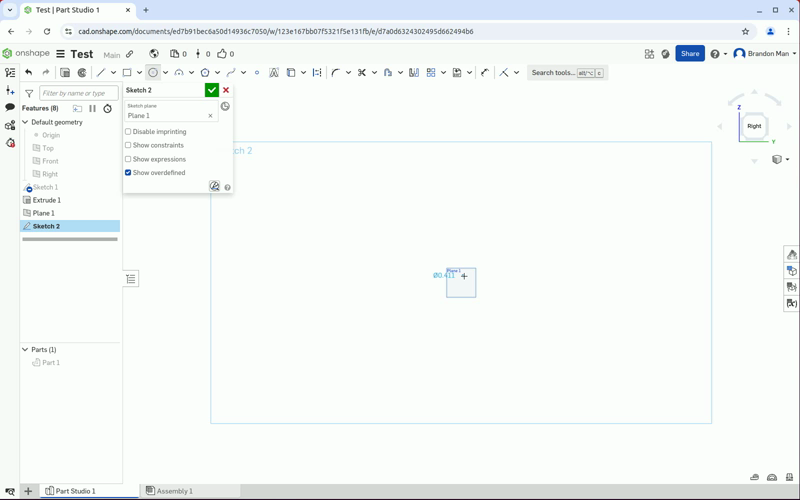
scroll(6)
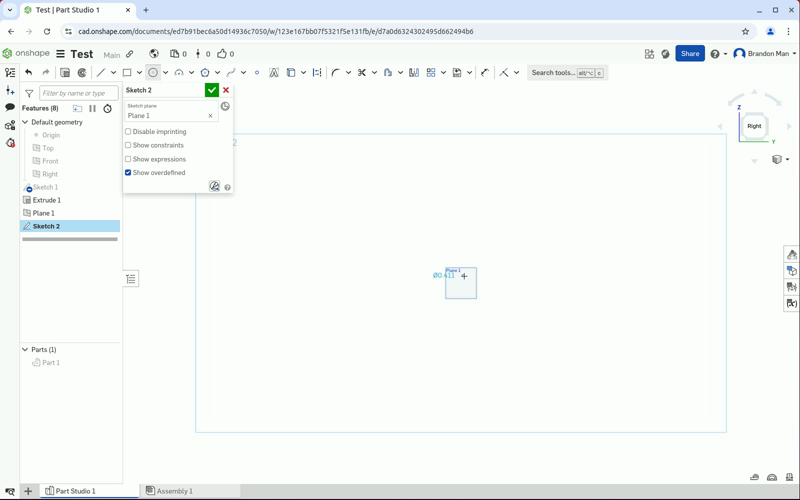
scroll(6)
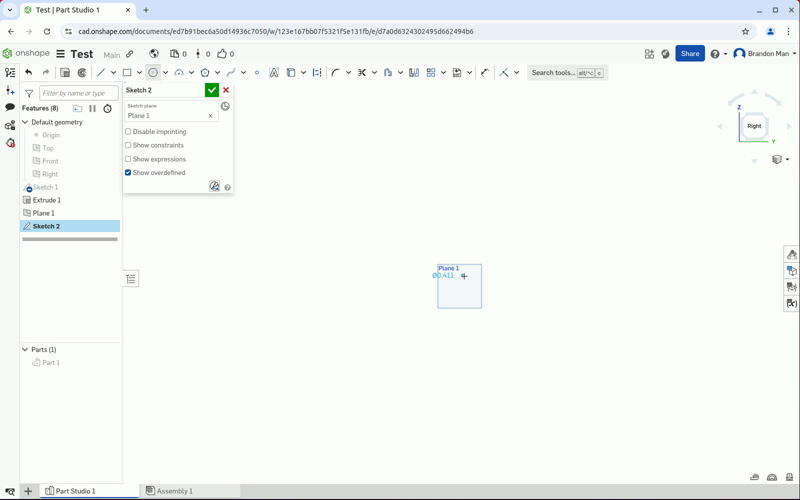
scroll(6)
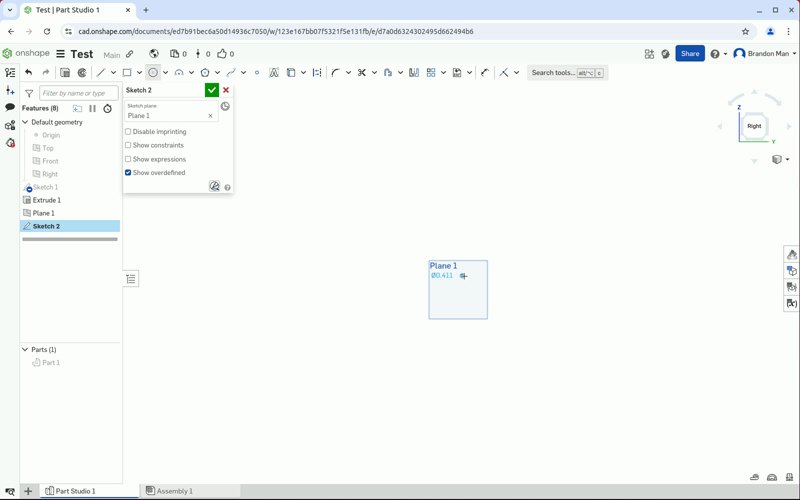
scroll(6)
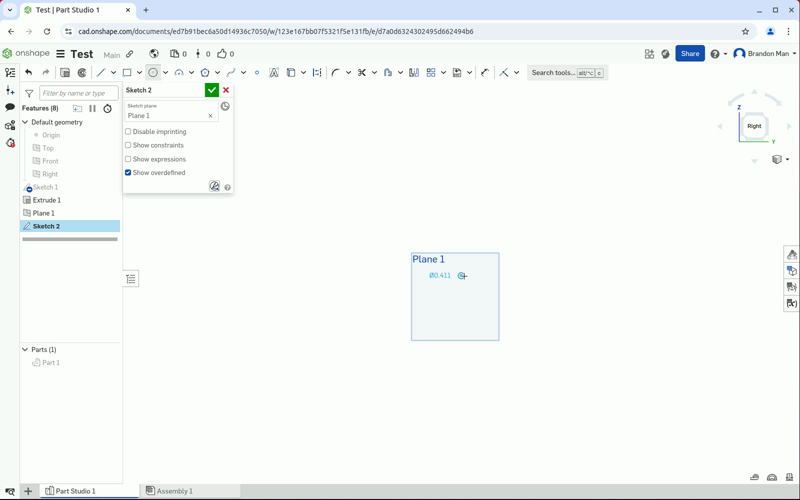
scroll(6)
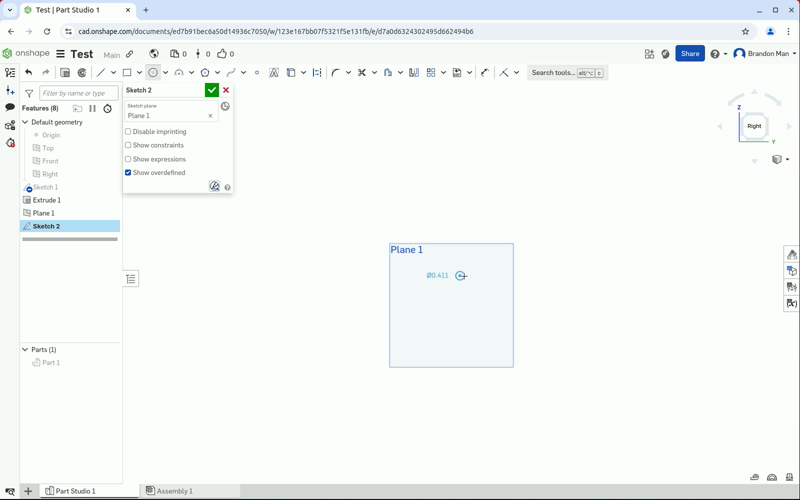
scroll(6)
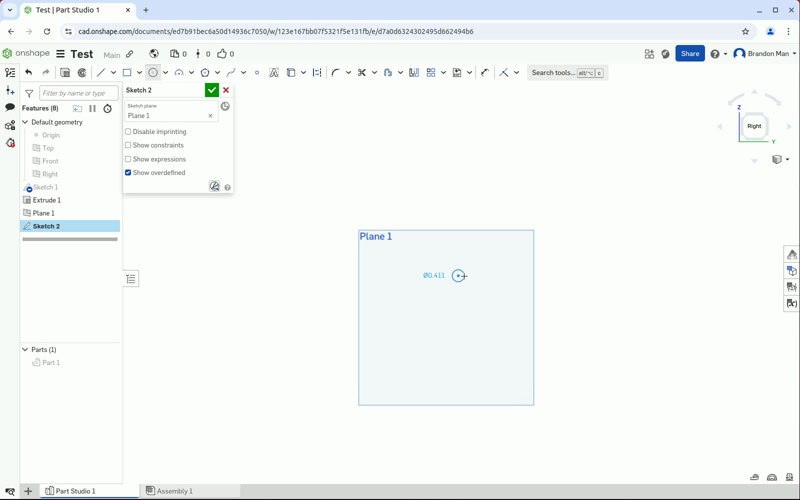
scroll(6)
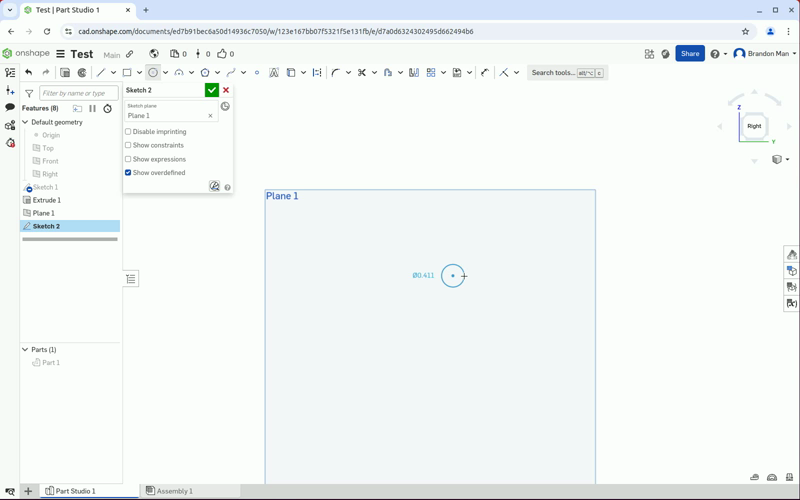
click(464, 275)
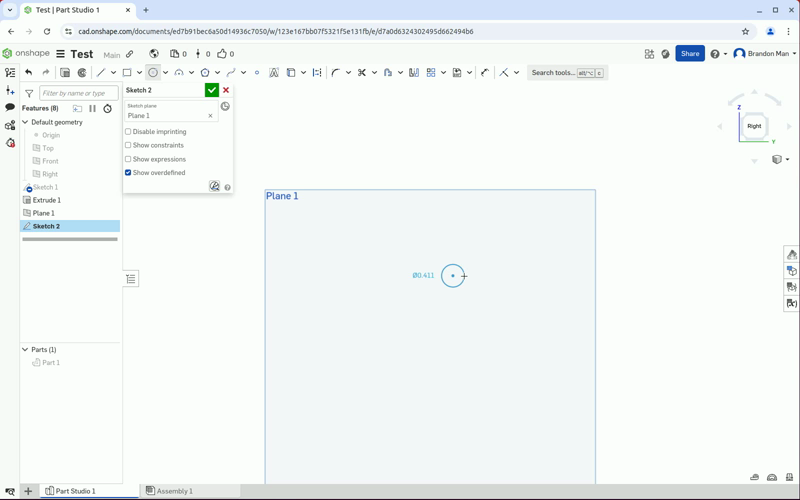
scroll(-6)
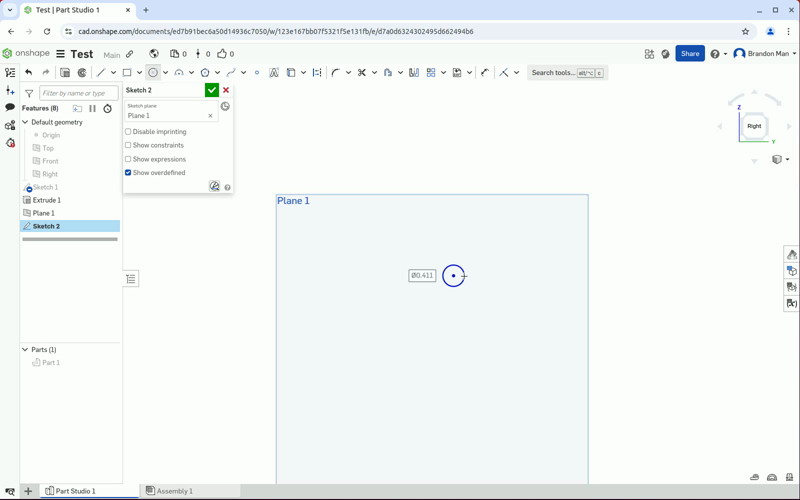
scroll(-6)
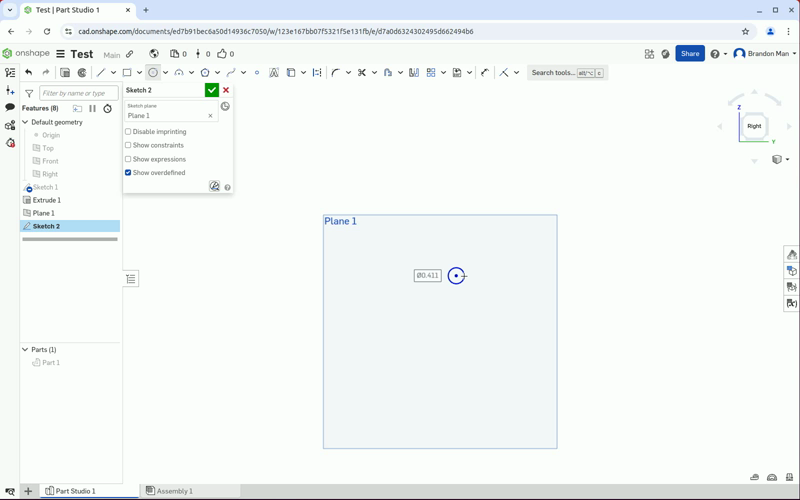
scroll(-6)
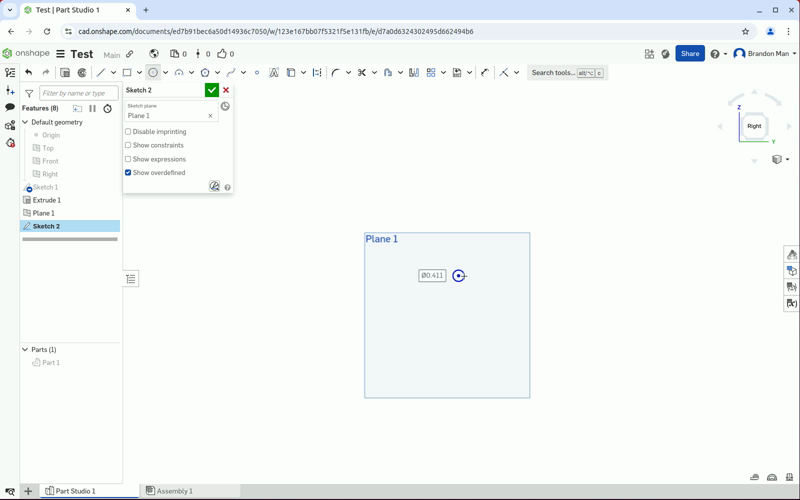
scroll(-6)
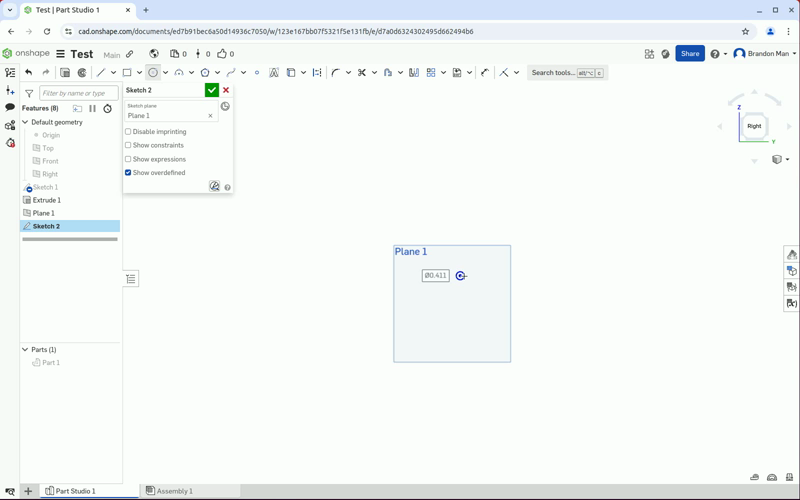
scroll(-6)
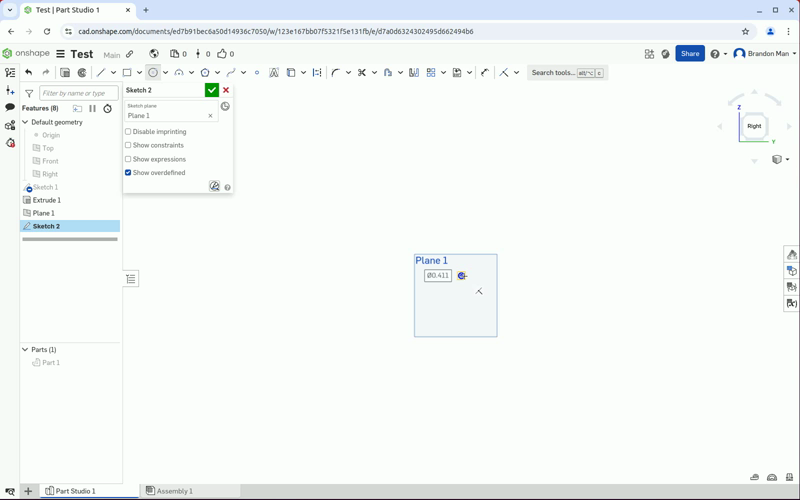
scroll(-6)
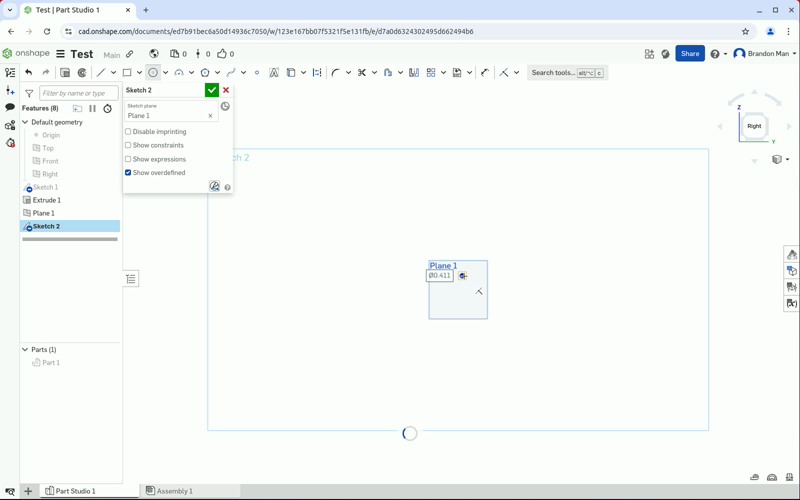
scroll(-6)
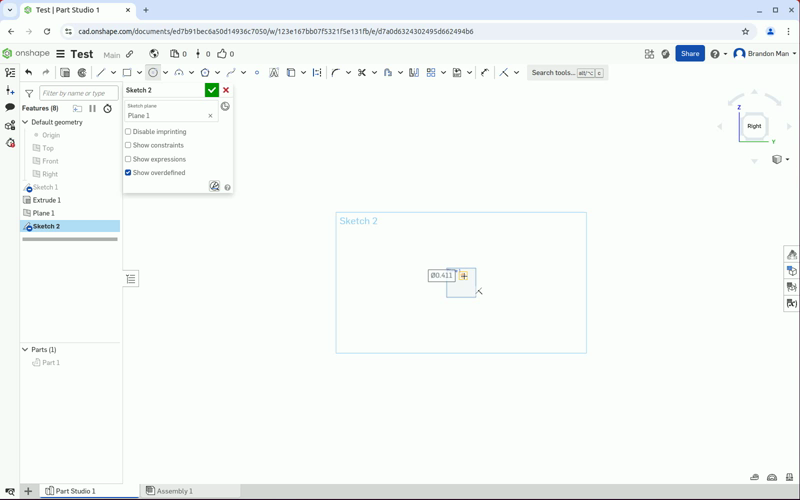
key(esc)
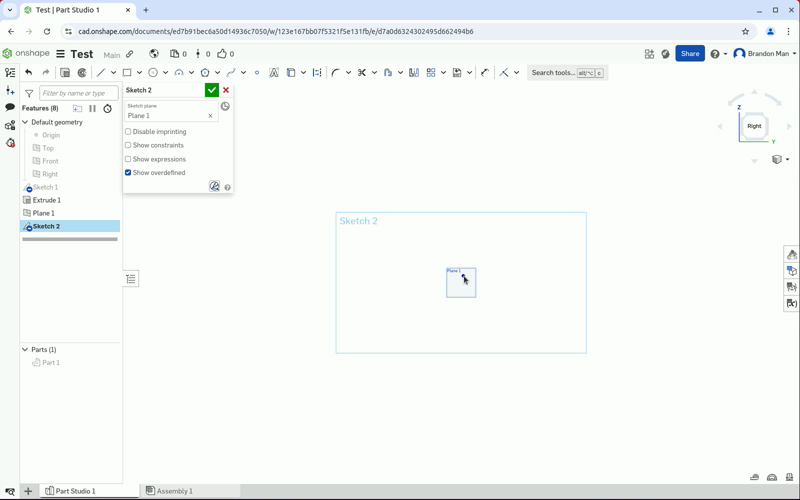
mouse_move(463, 275)
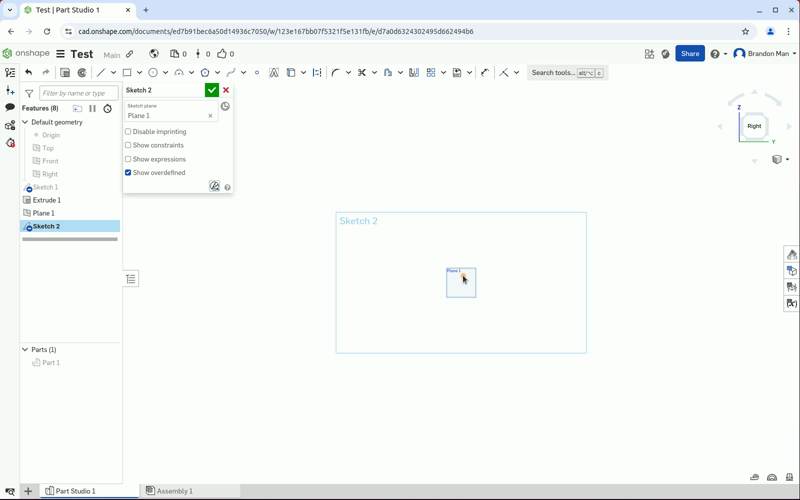
scroll(6)
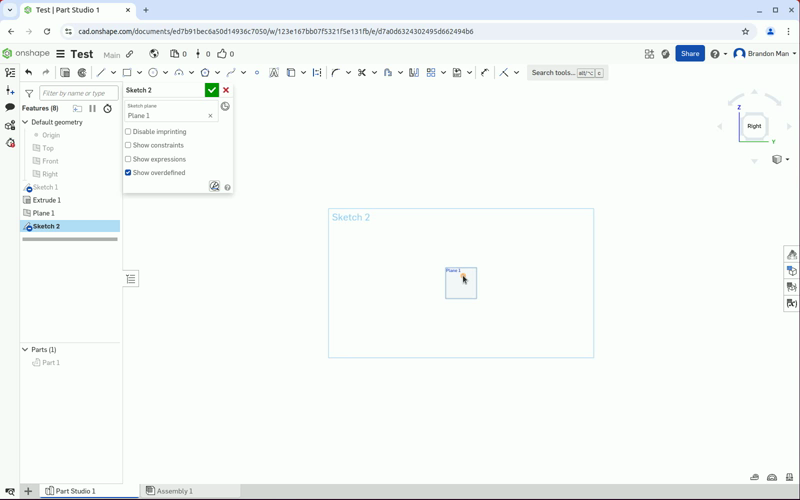
scroll(6)
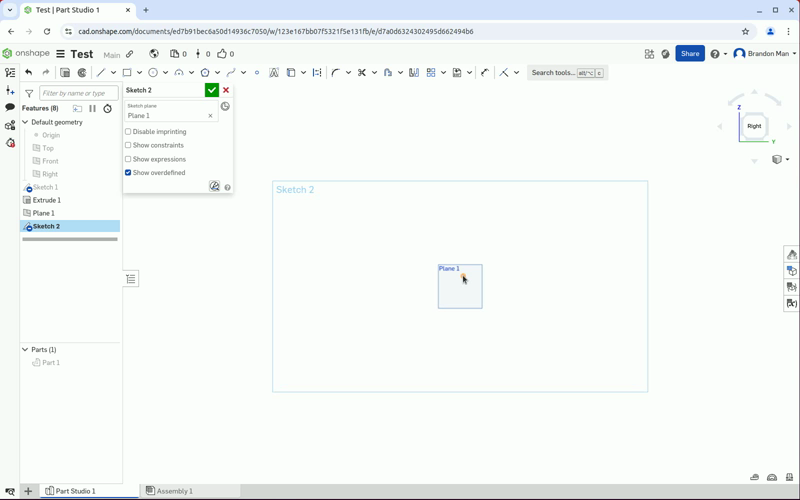
scroll(6)
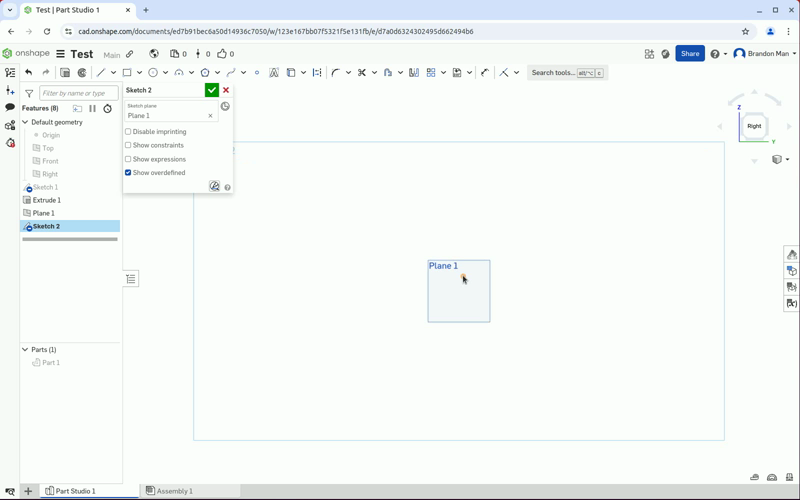
scroll(6)
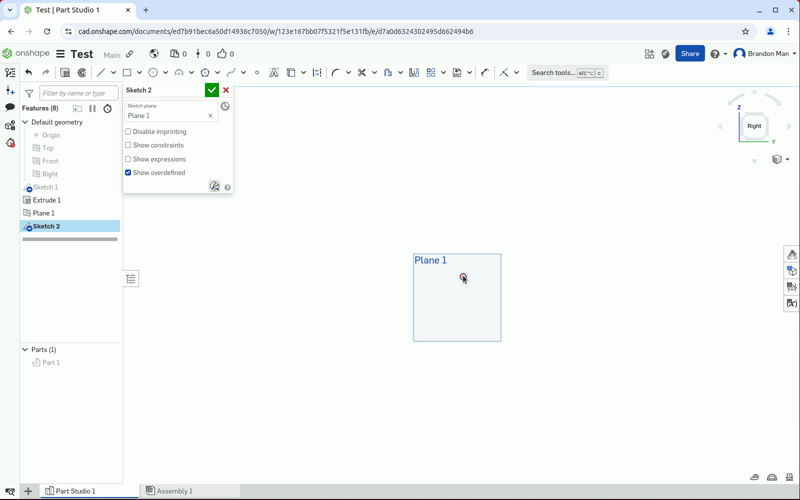
scroll(6)
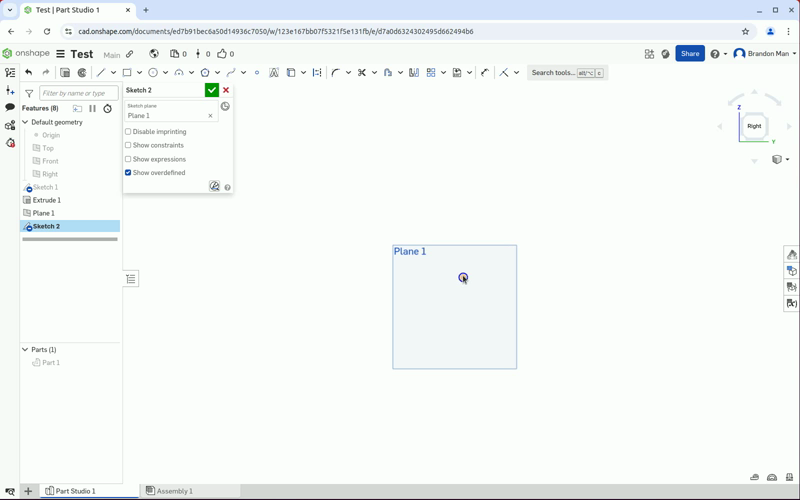
scroll(6)
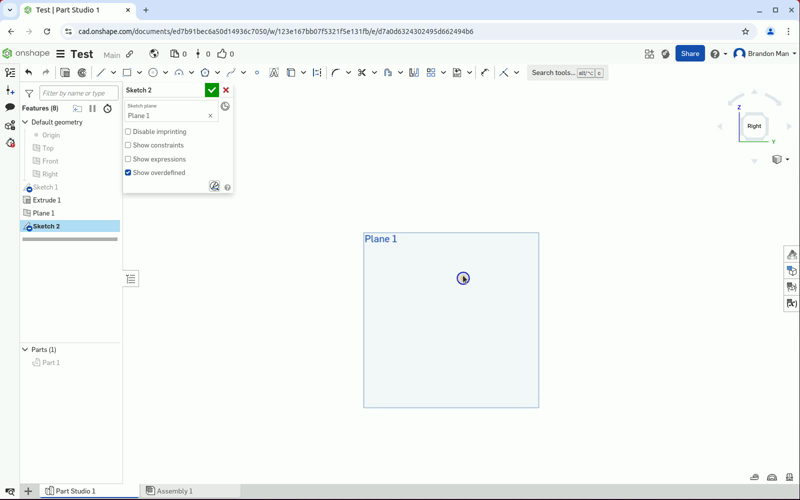
scroll(6)
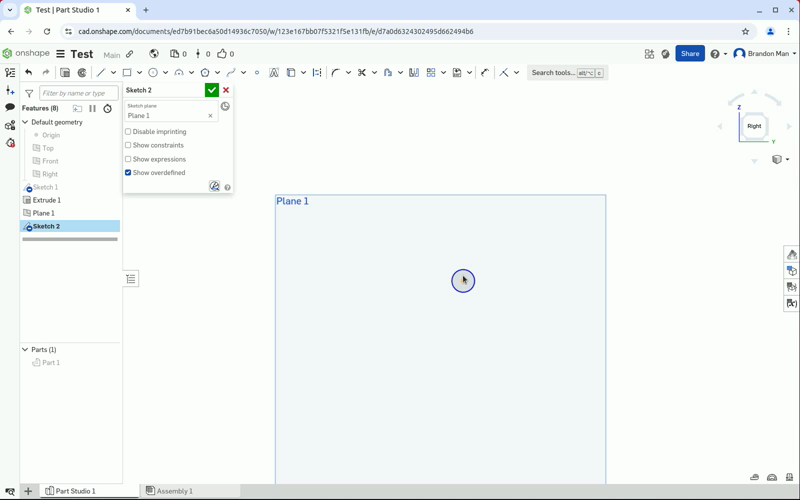
click(463, 275)
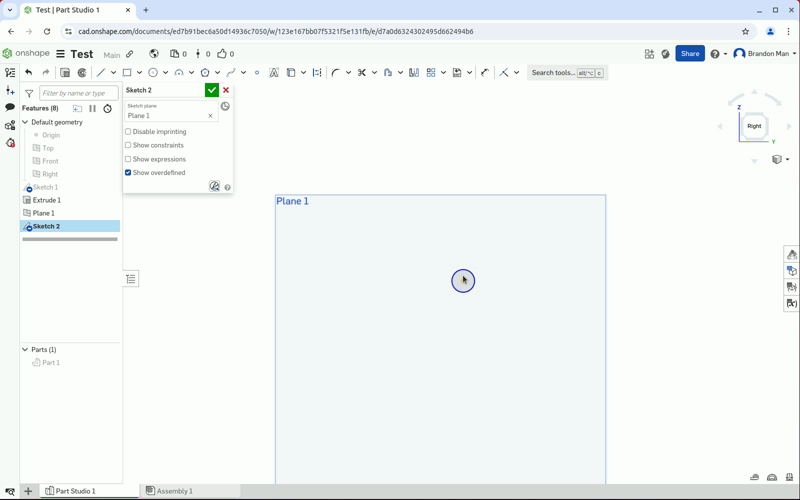
scroll(-6)
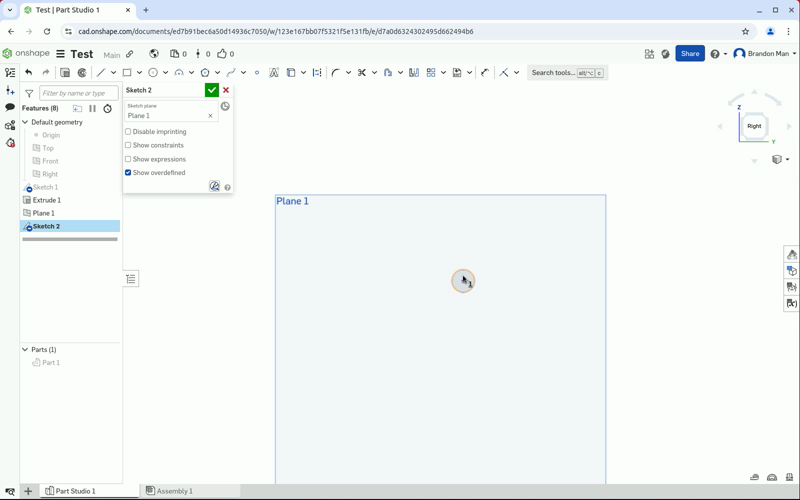
scroll(-6)
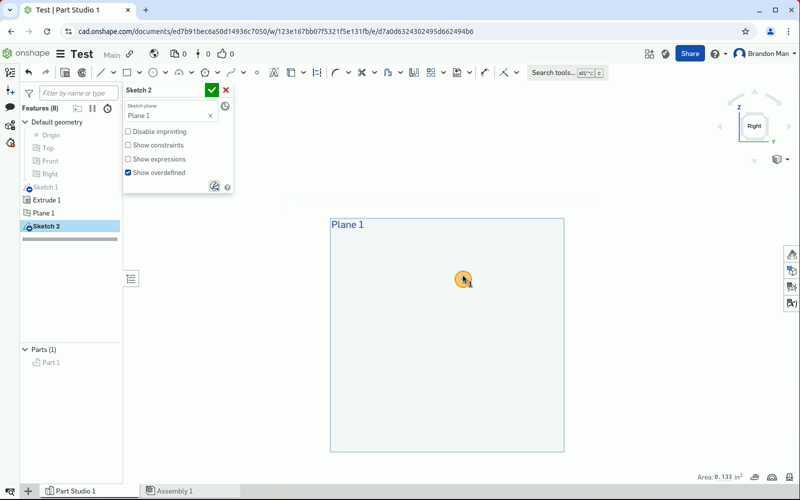
scroll(-6)
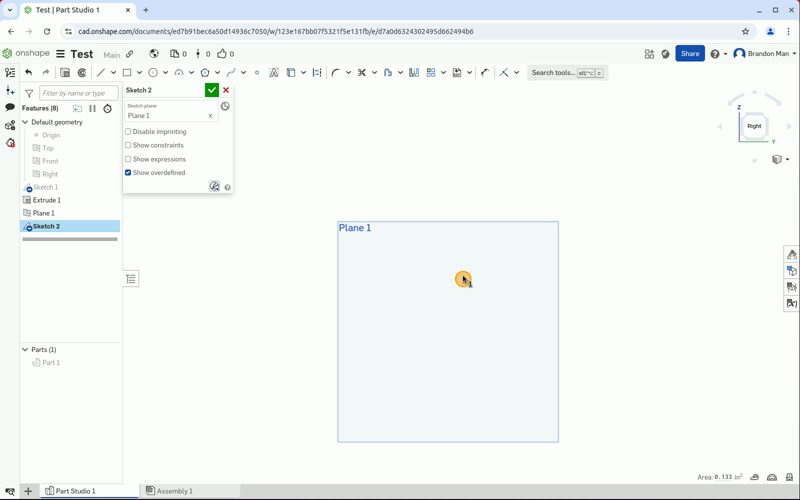
scroll(-6)
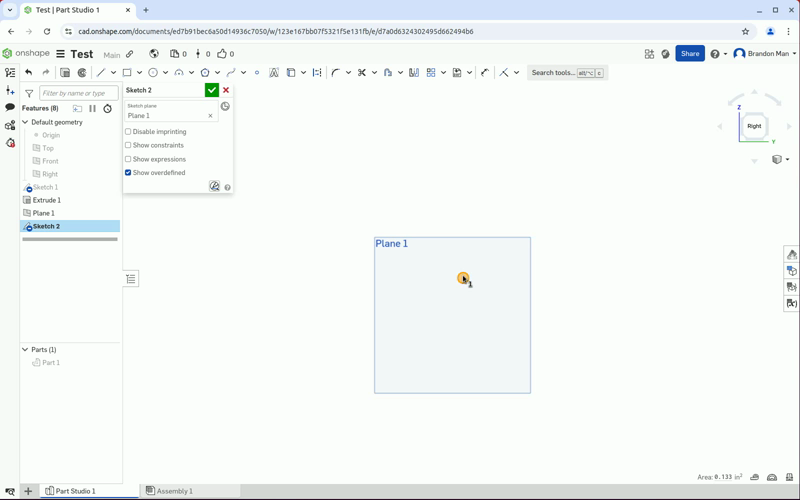
scroll(-6)
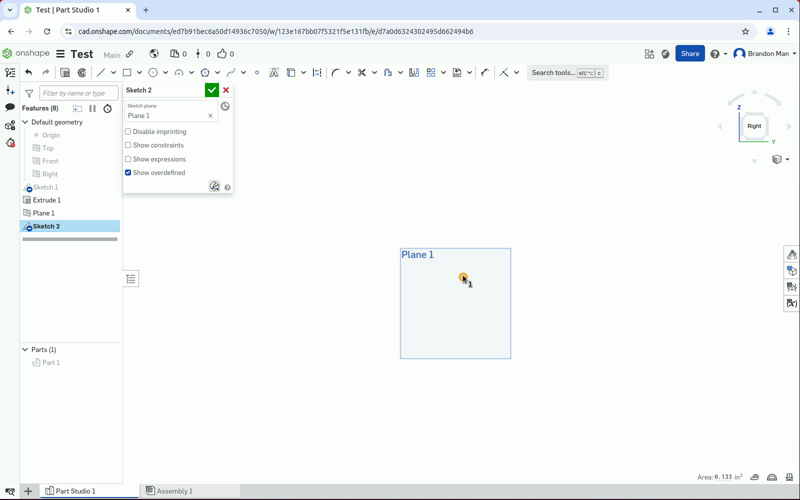
scroll(-6)
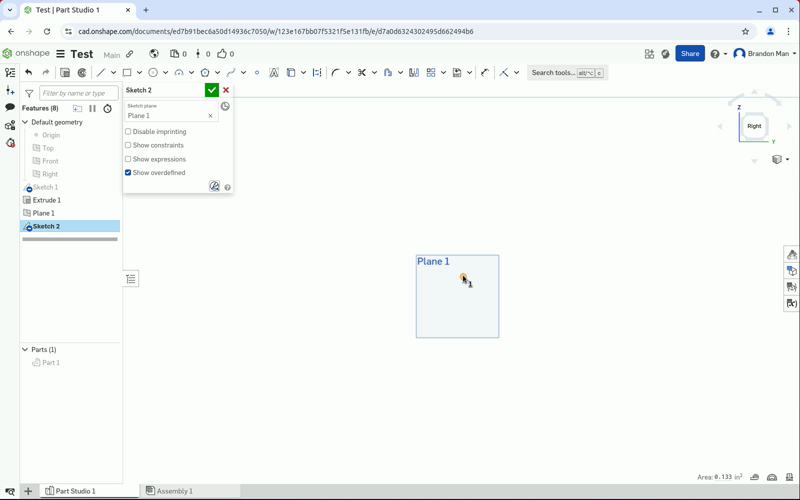
scroll(-6)
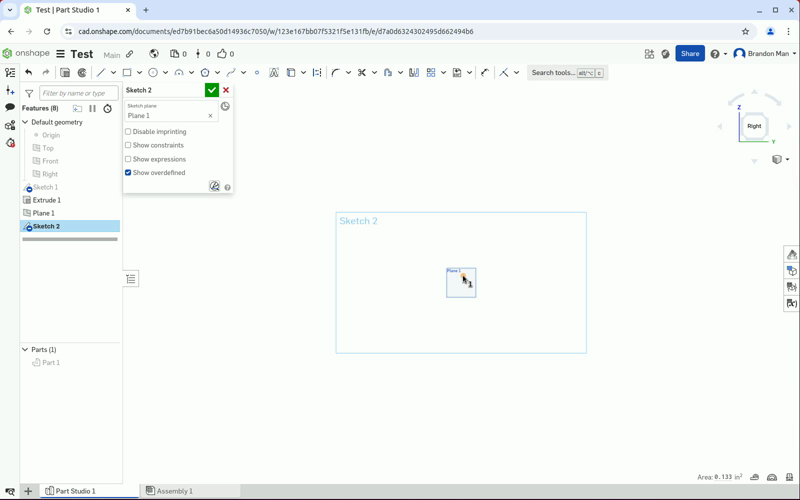
mouse_move(73, 352)
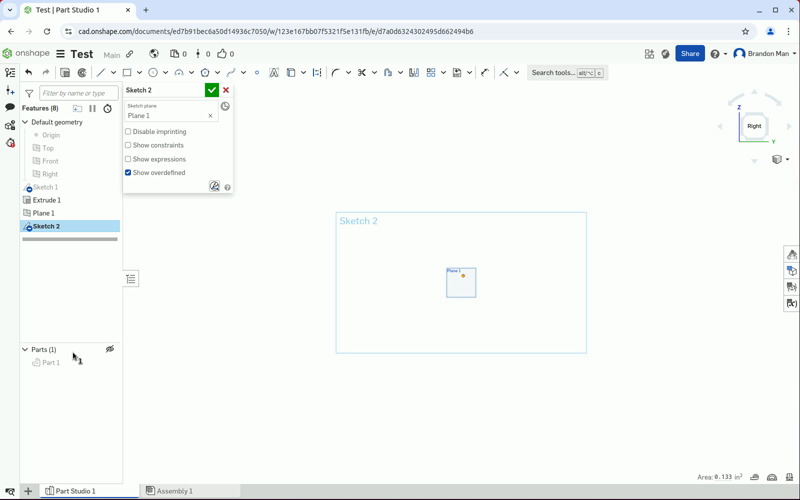
key(shift+y)
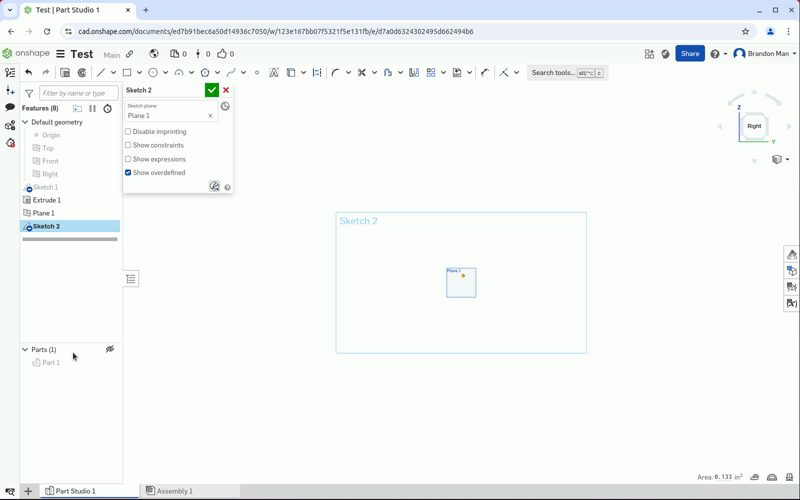
key(shift+e)
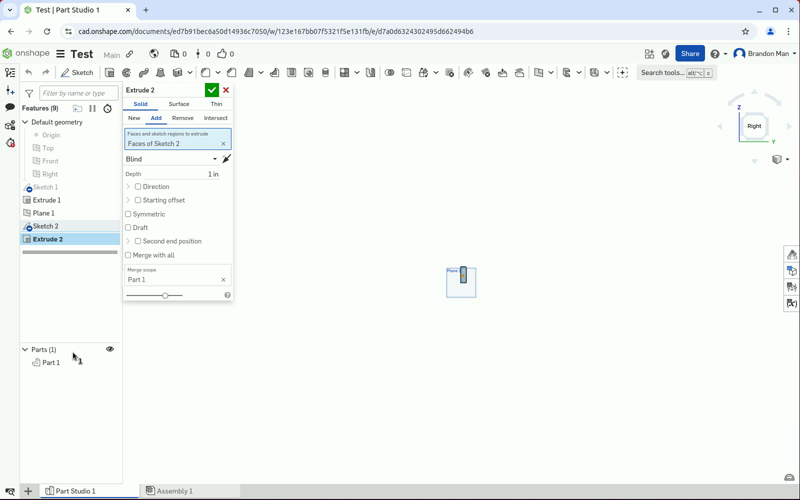
mouse_move(143, 106)
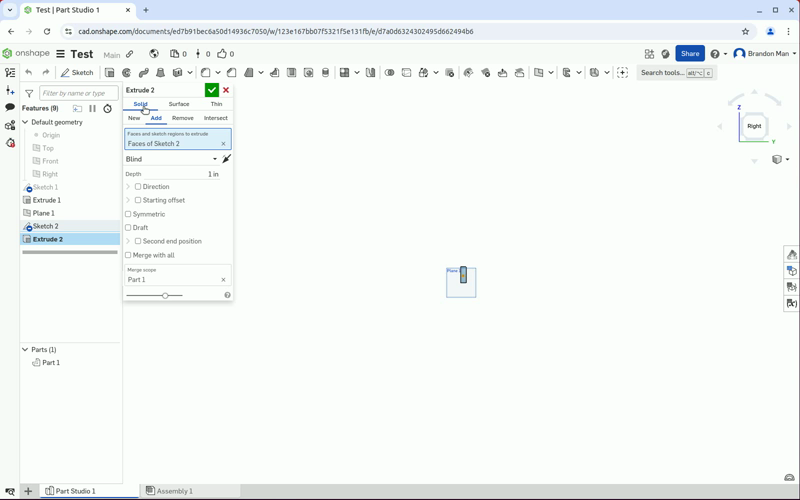
click(143, 106)
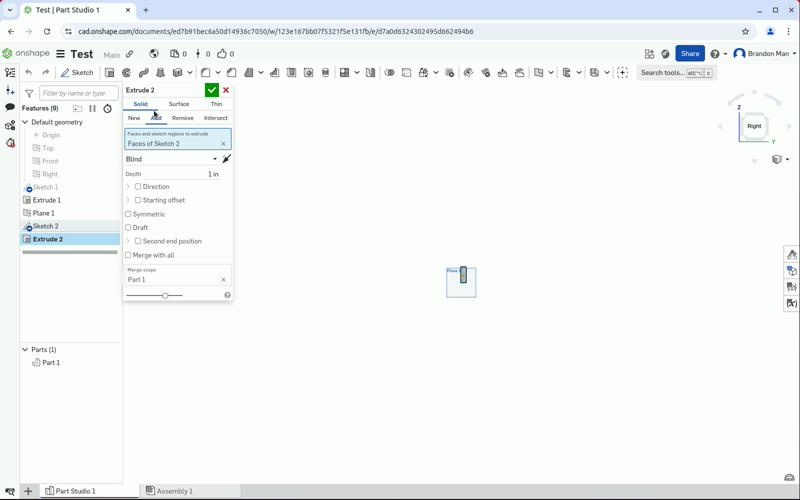
mouse_move(186, 120)
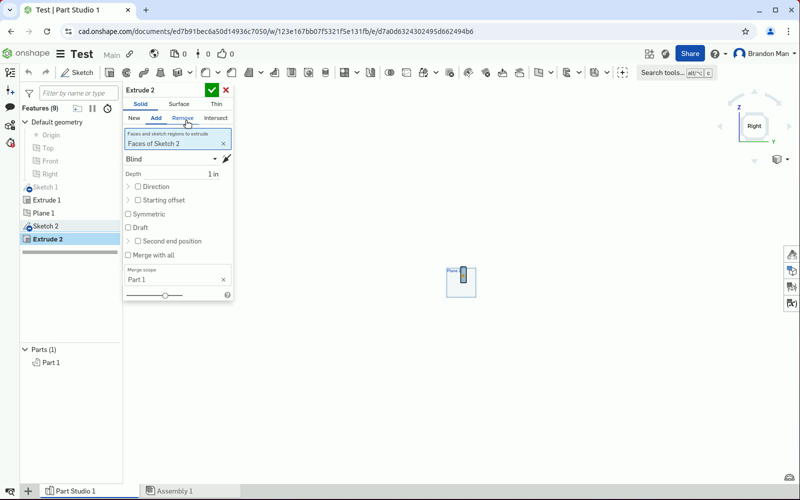
click(186, 120)
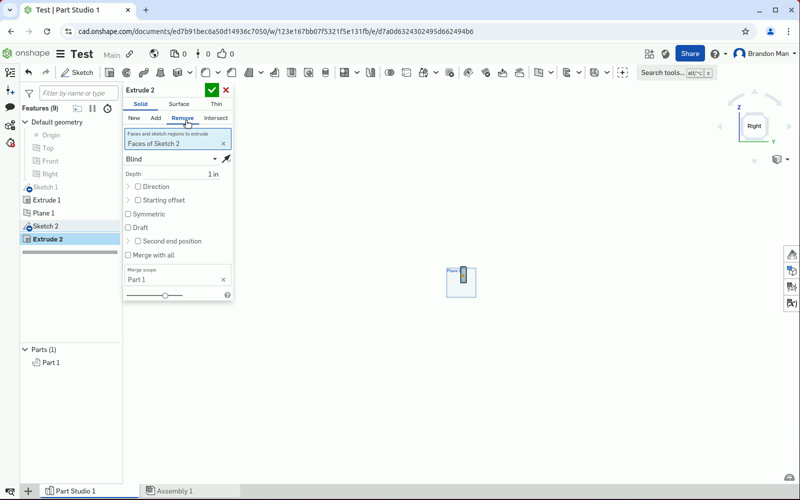
key(tab, 4)
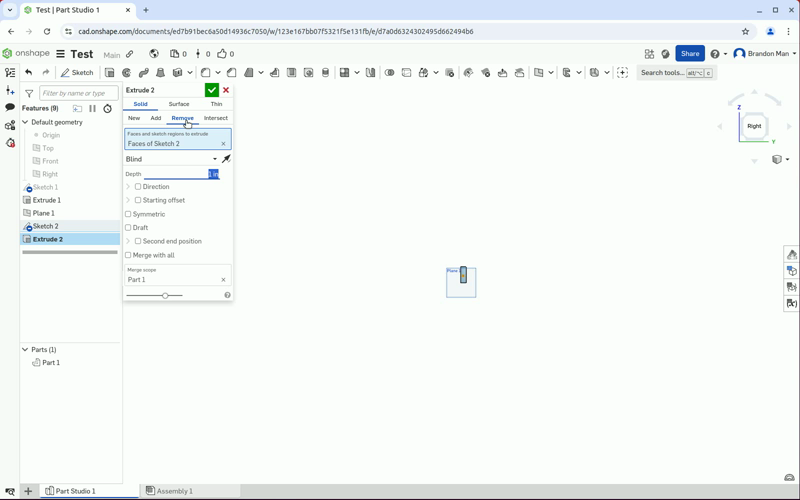
text(0.722)
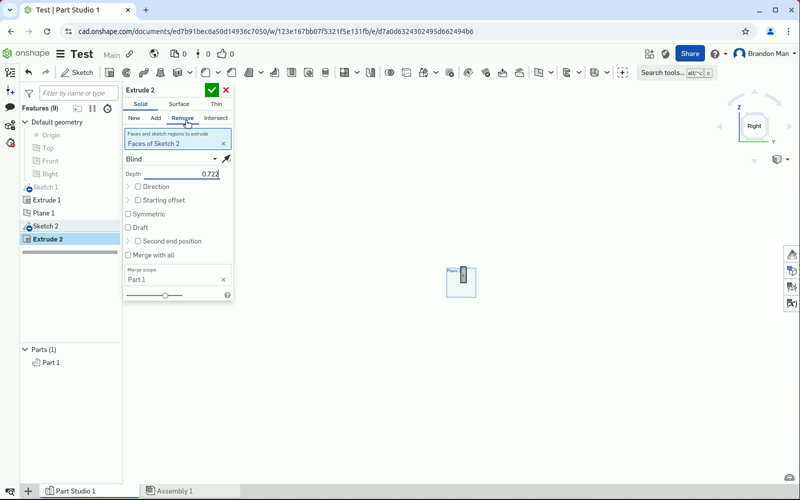
key(tab, 6)
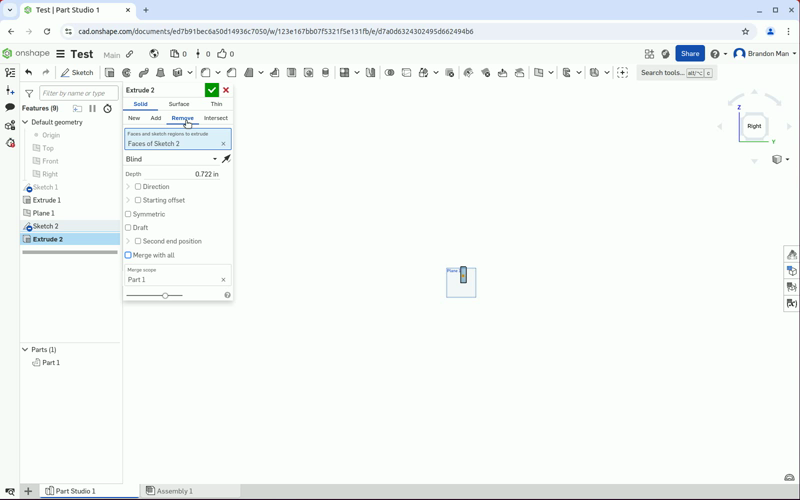
key(space)
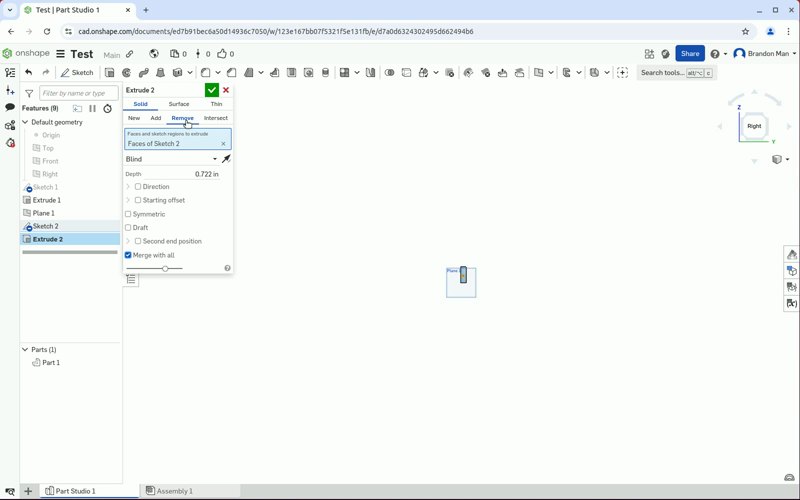
key(enter)
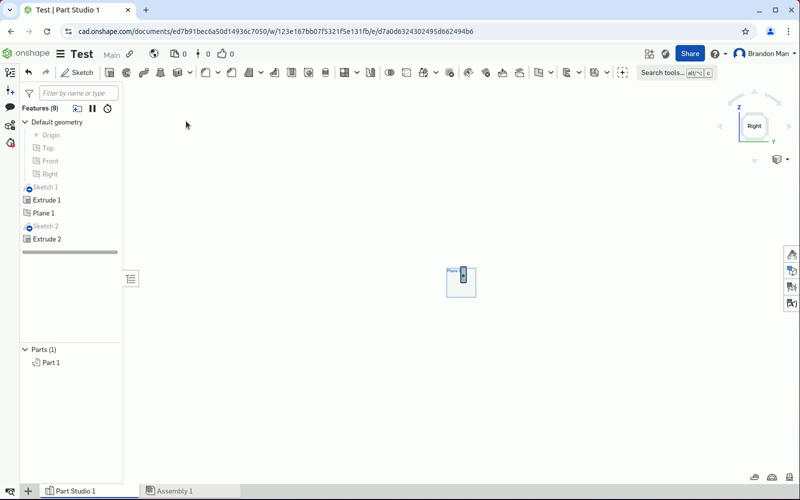
key(shift+h)
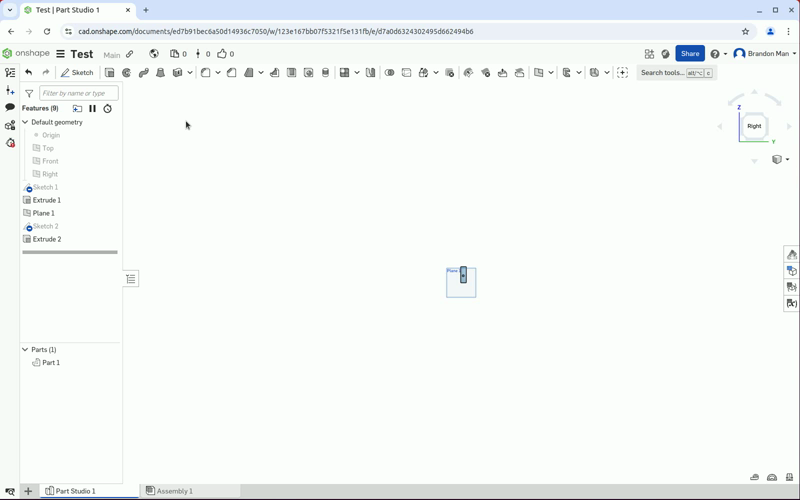
key(shift+h)
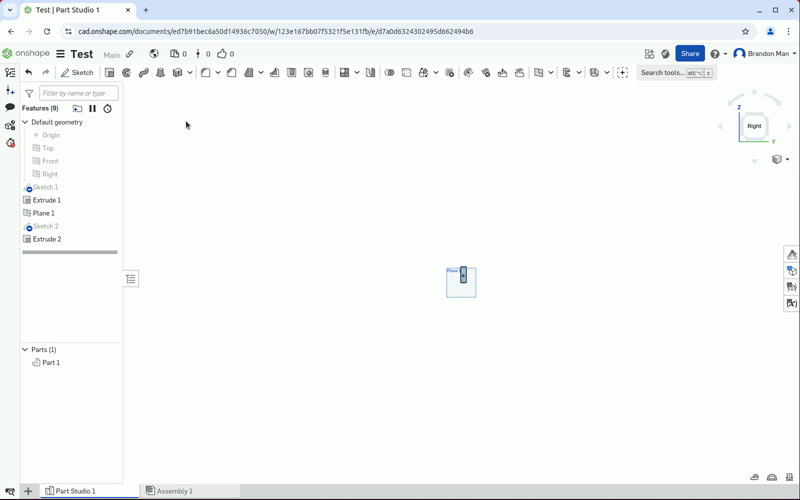
mouse_move(73, 189)
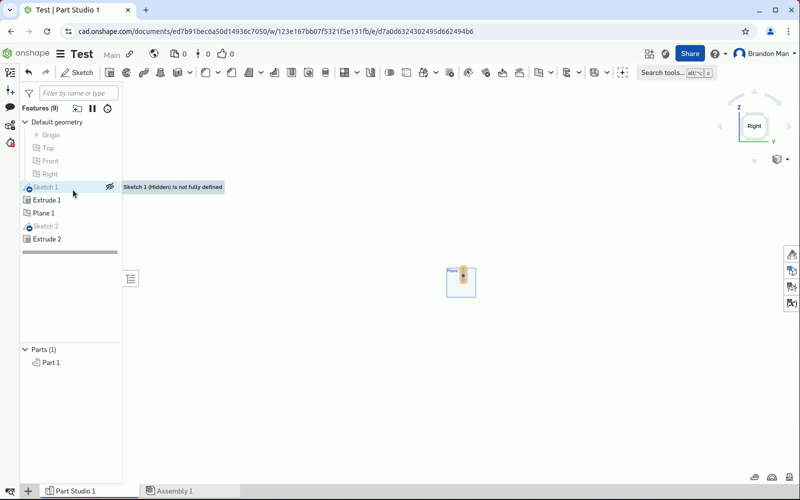
click(73, 189)
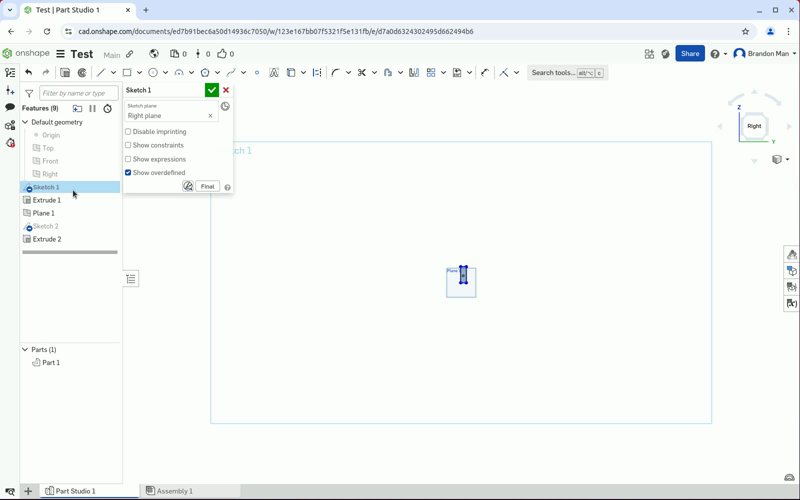
mouse_move(229, 92)
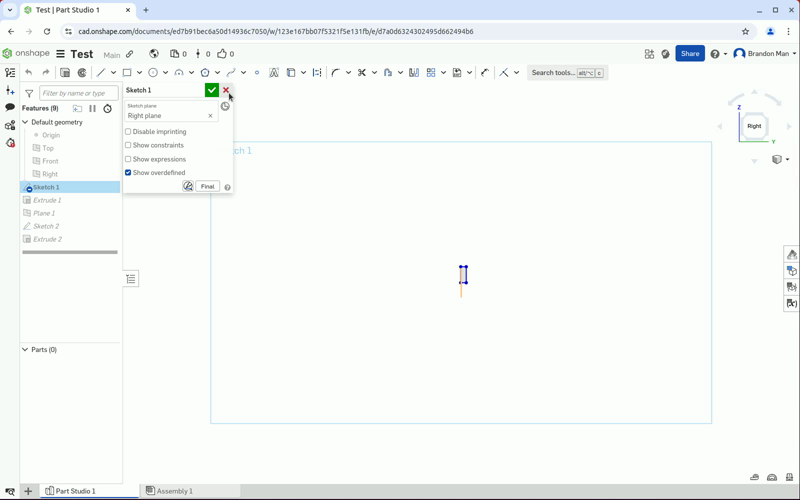
click(229, 92)
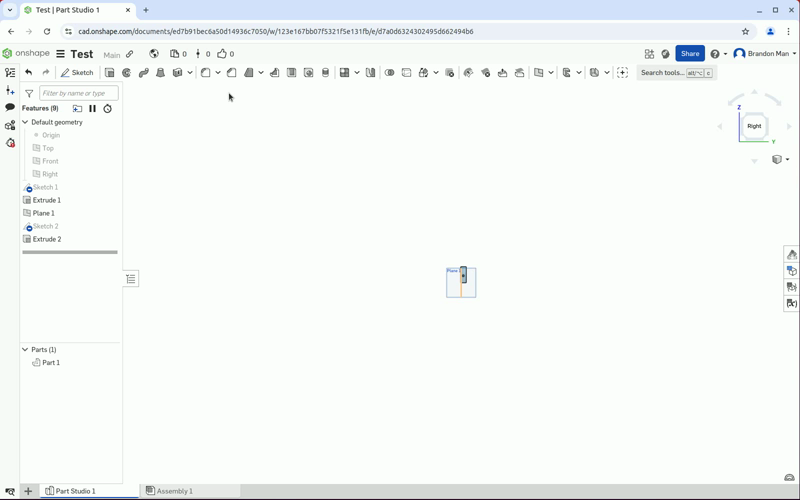
mouse_move(541, 75)
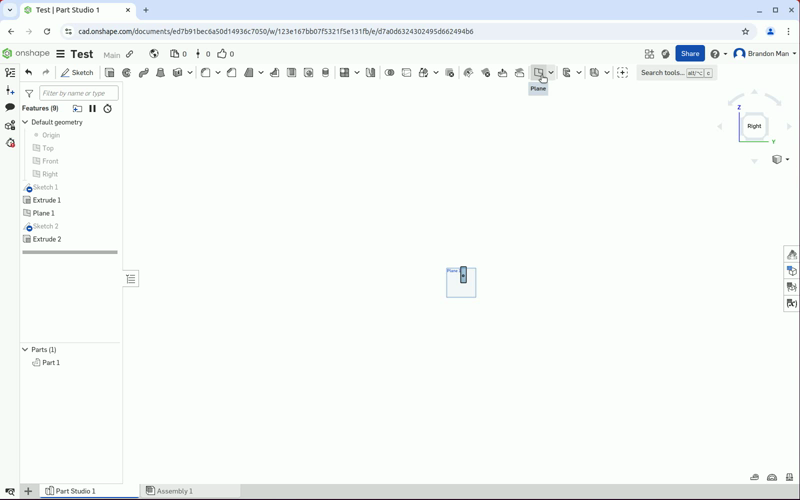
click(541, 75)
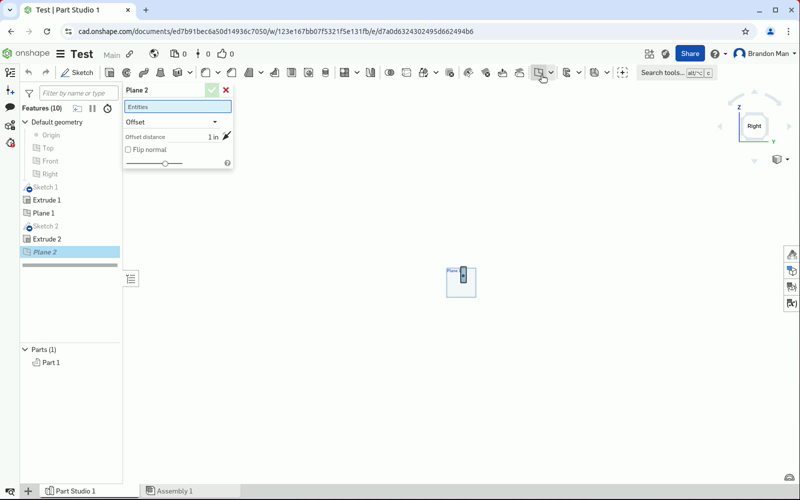
mouse_move(73, 176)
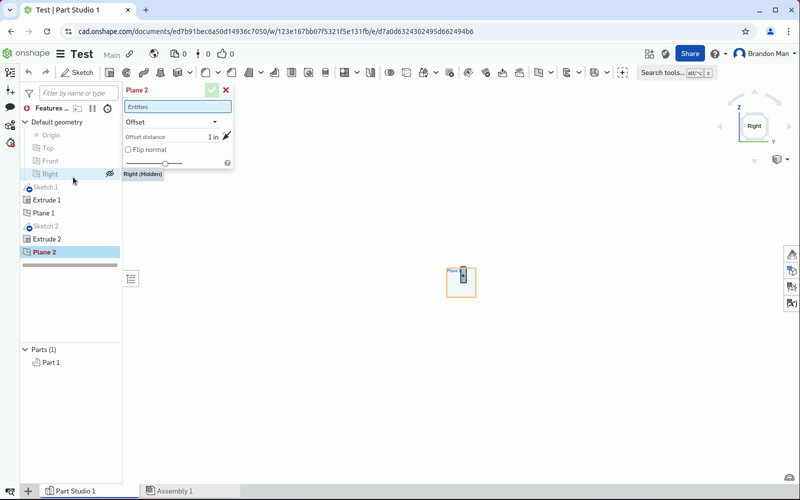
click(73, 176)
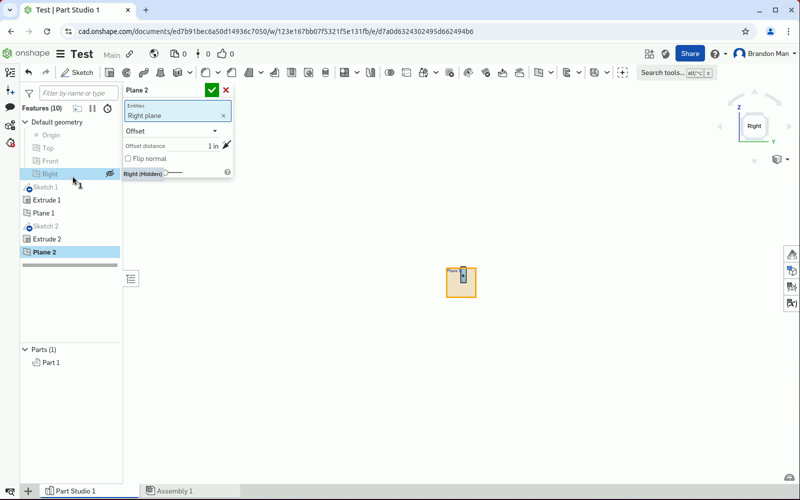
key(tab, 2)
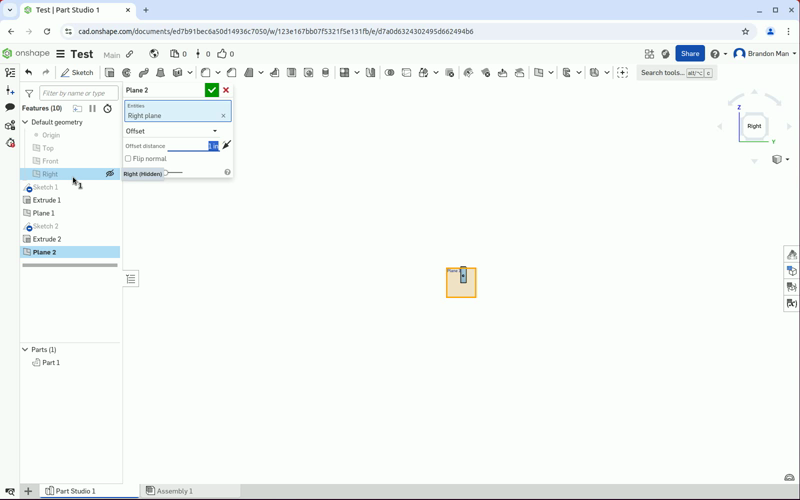
text(23.108)
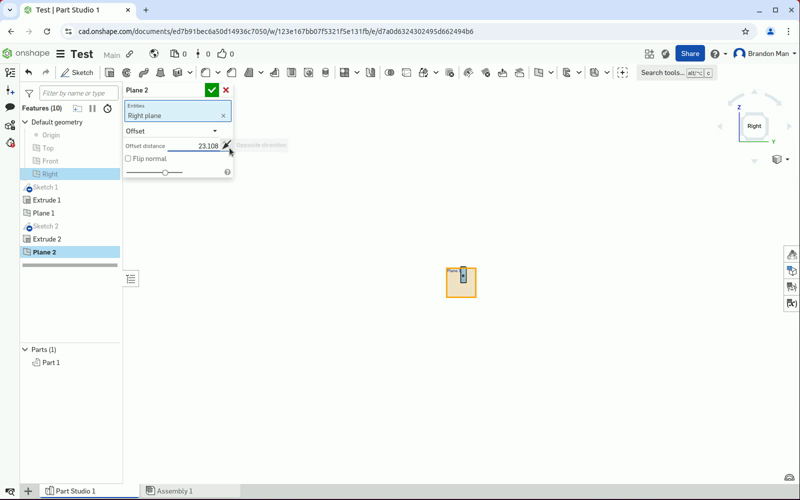
mouse_move(229, 147)
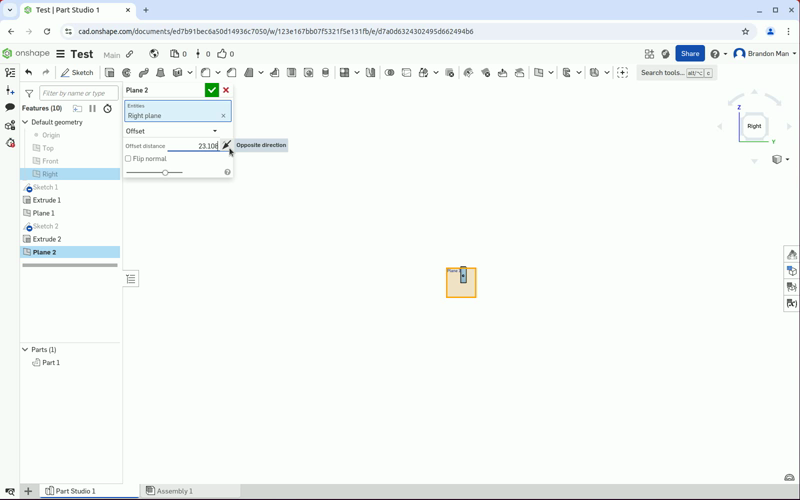
click(229, 147)
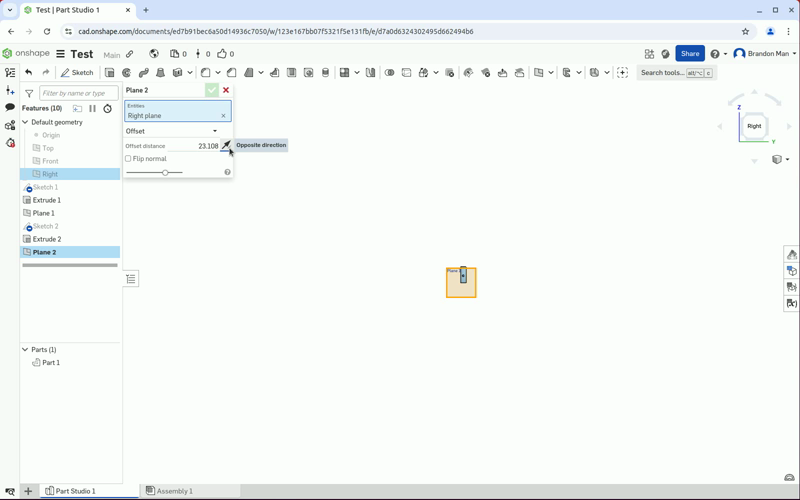
key(enter, 2)
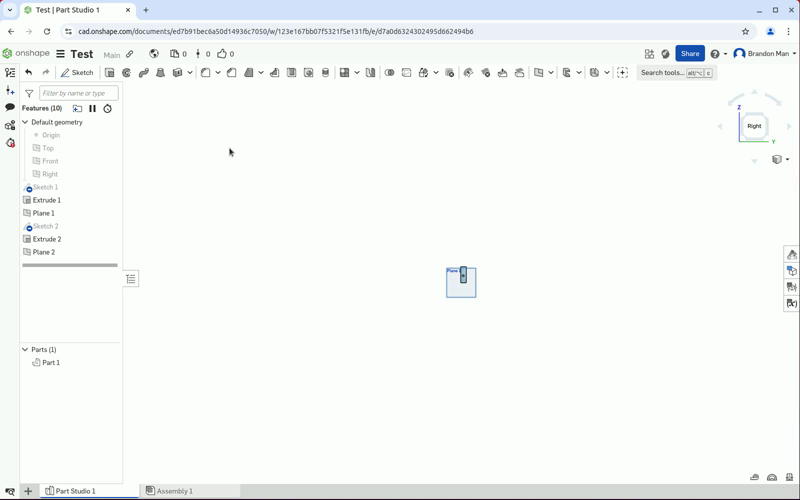
key(shift+s)
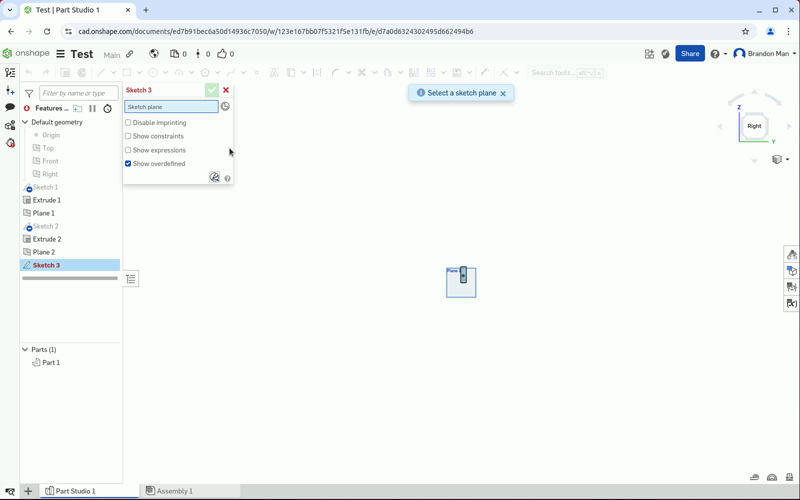
mouse_move(73, 254)
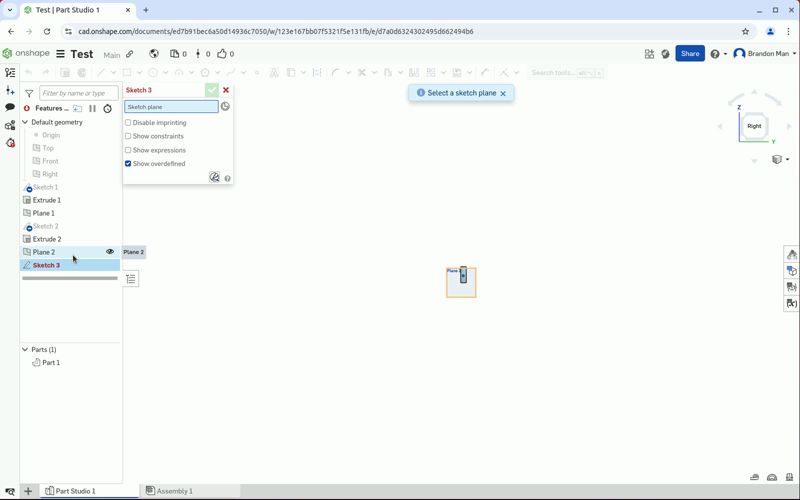
click(73, 254)
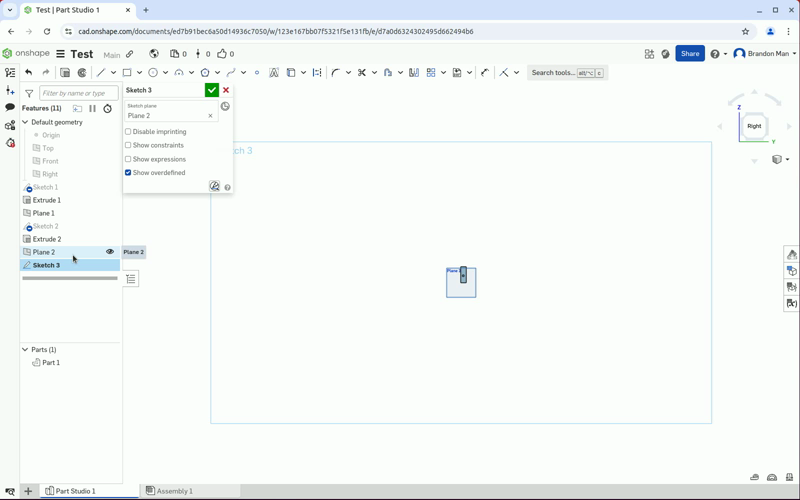
mouse_move(73, 352)
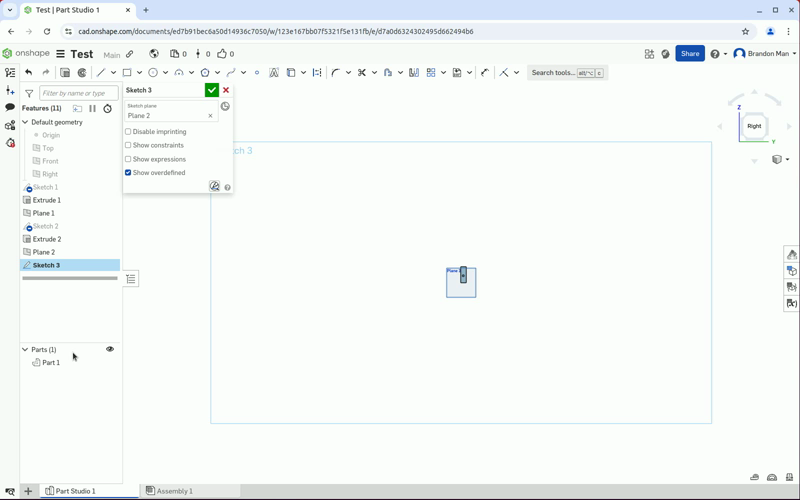
key(y)
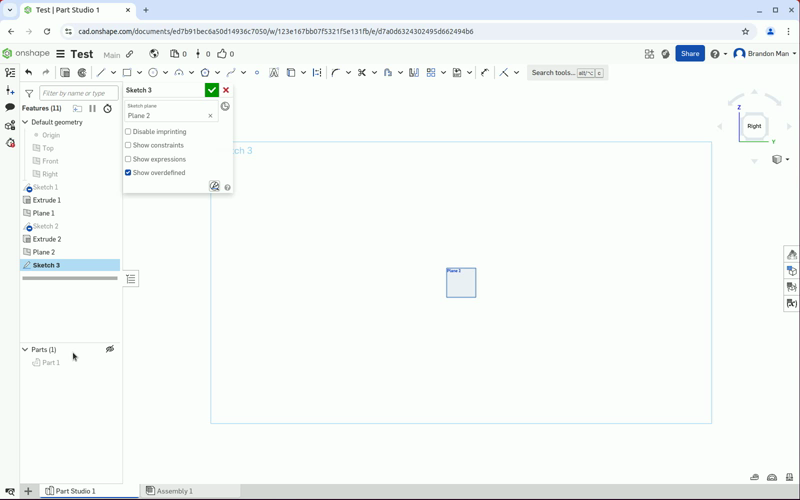
key(c)
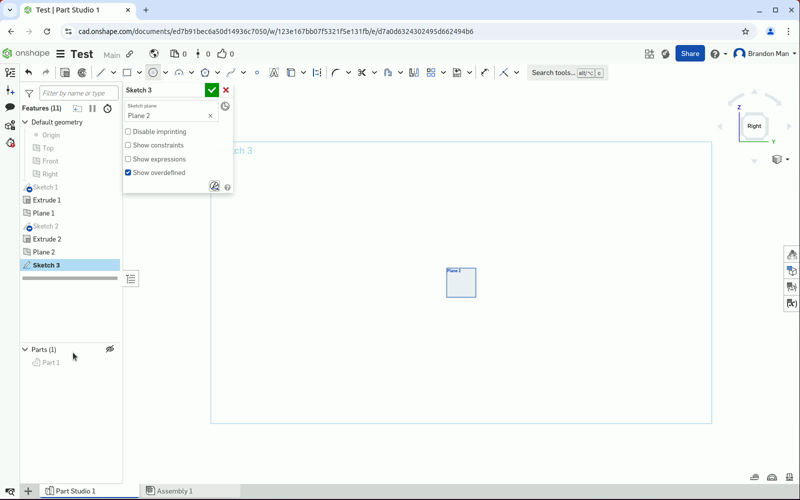
key_down(shift)
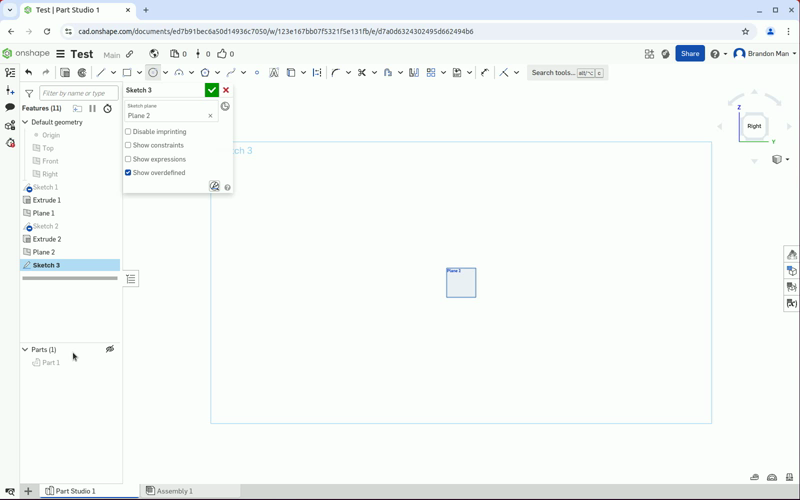
mouse_move(463, 275)
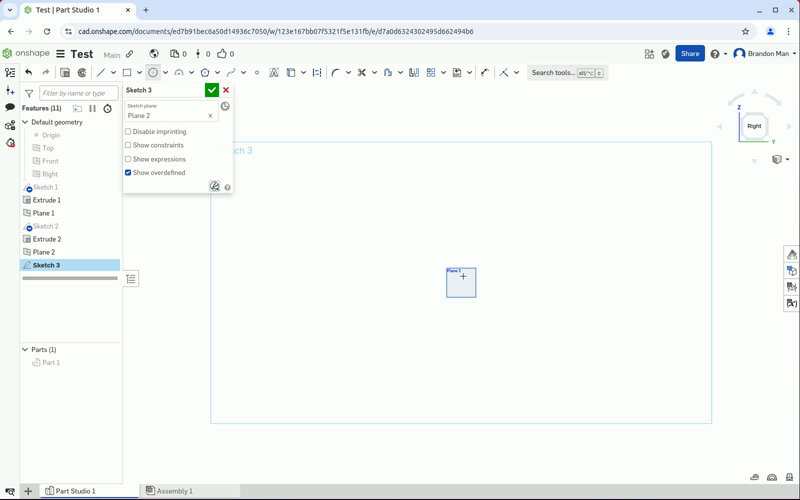
click(463, 275)
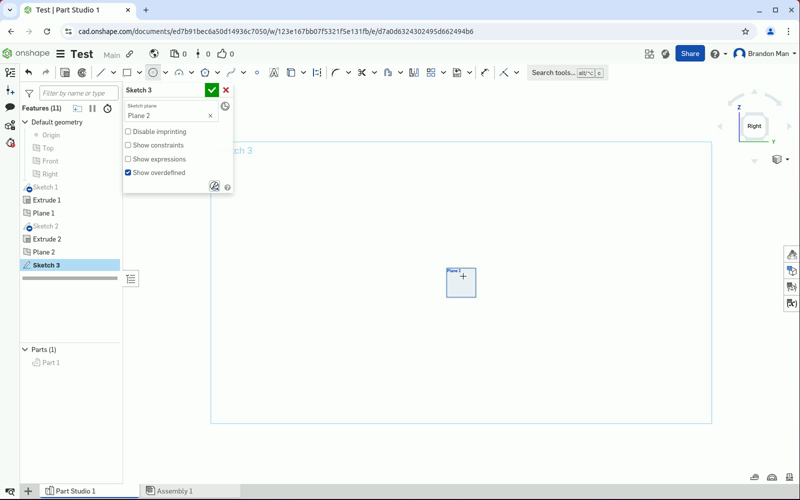
key_up(shift)
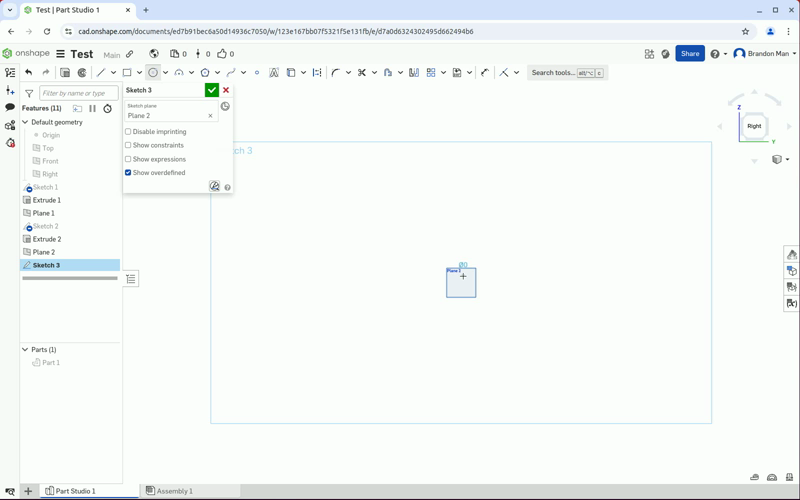
mouse_move(464, 275)
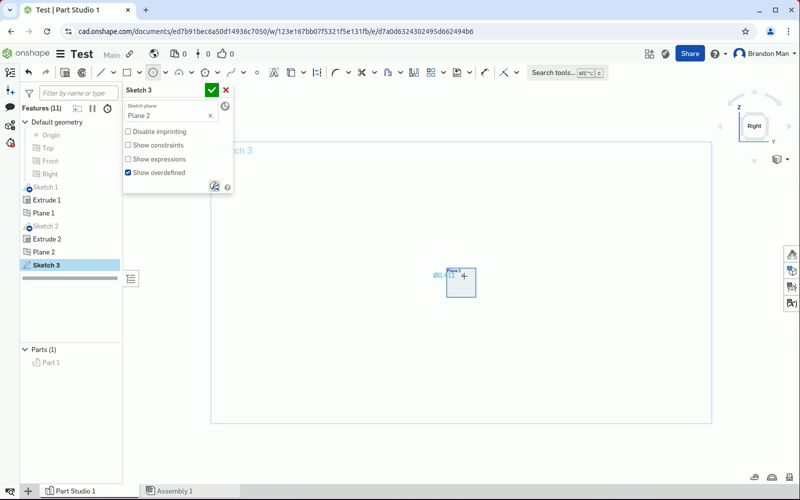
scroll(6)
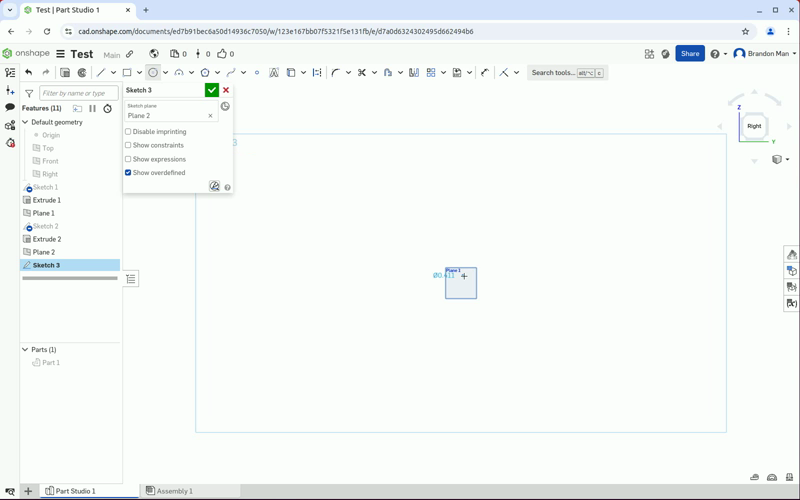
scroll(6)
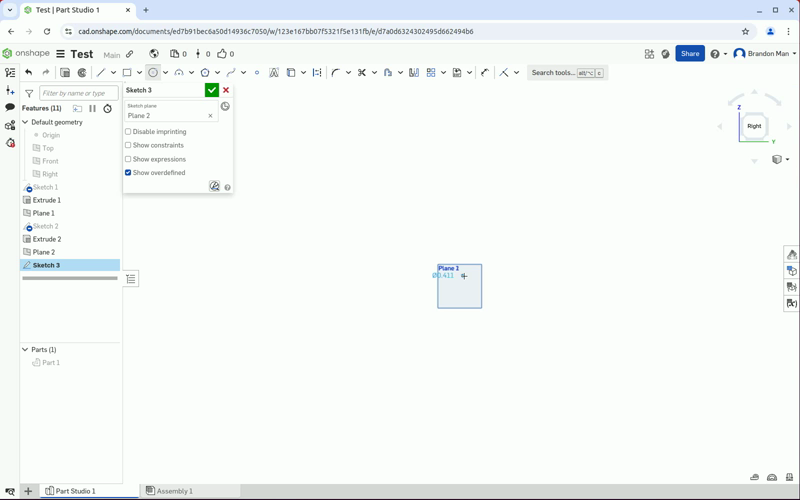
scroll(6)
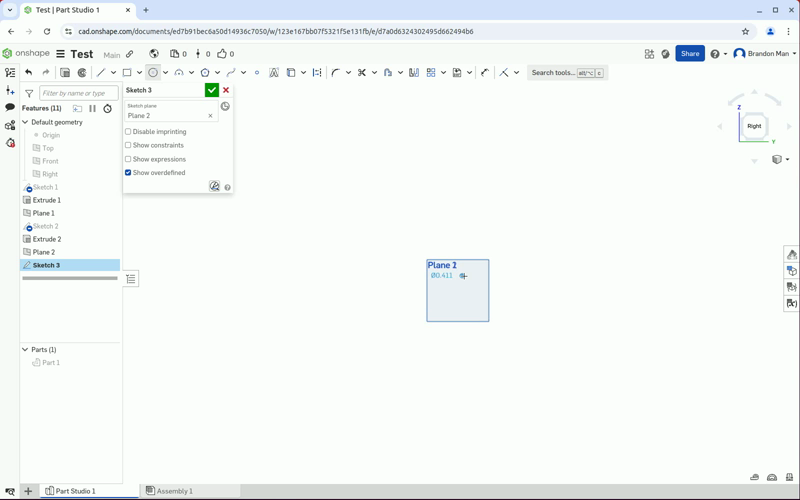
scroll(6)
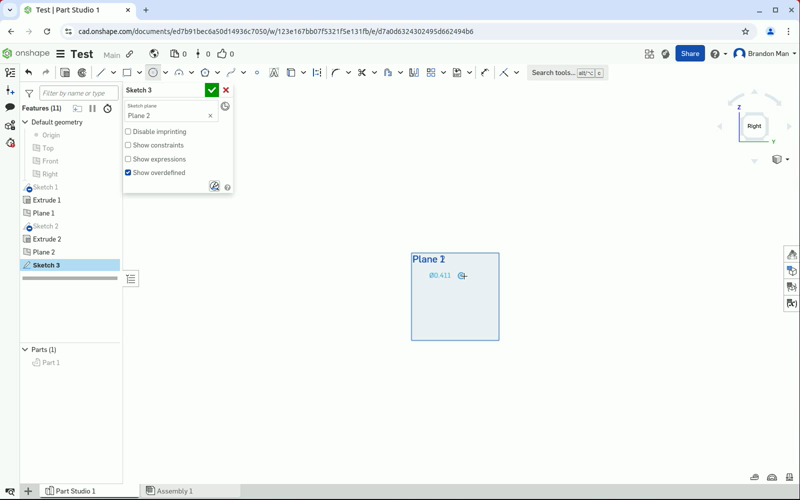
scroll(6)
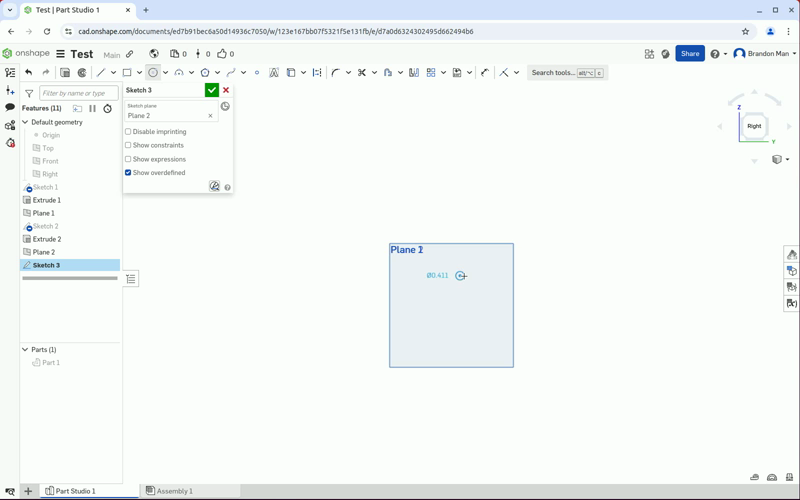
scroll(6)
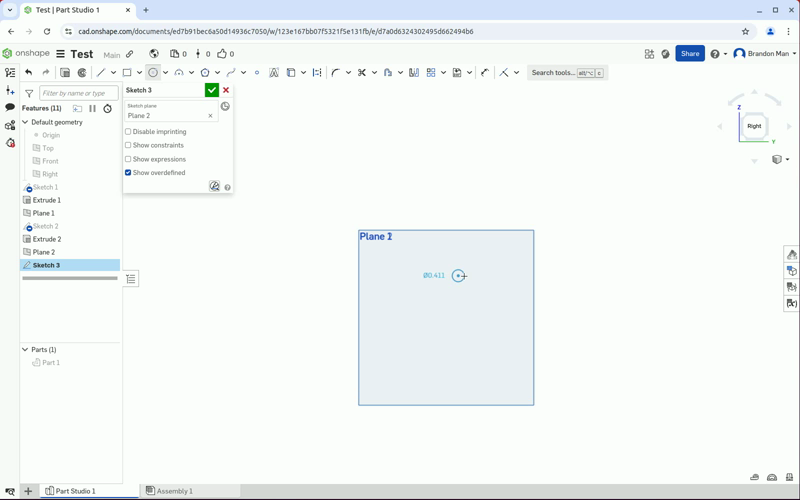
scroll(6)
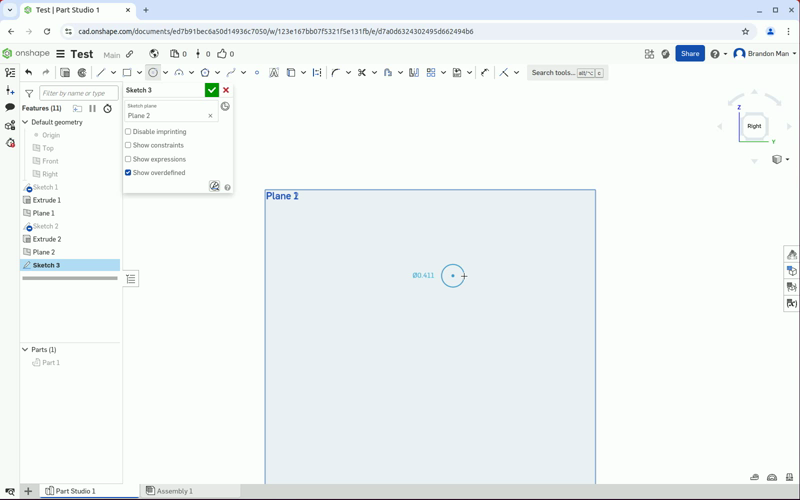
click(464, 275)
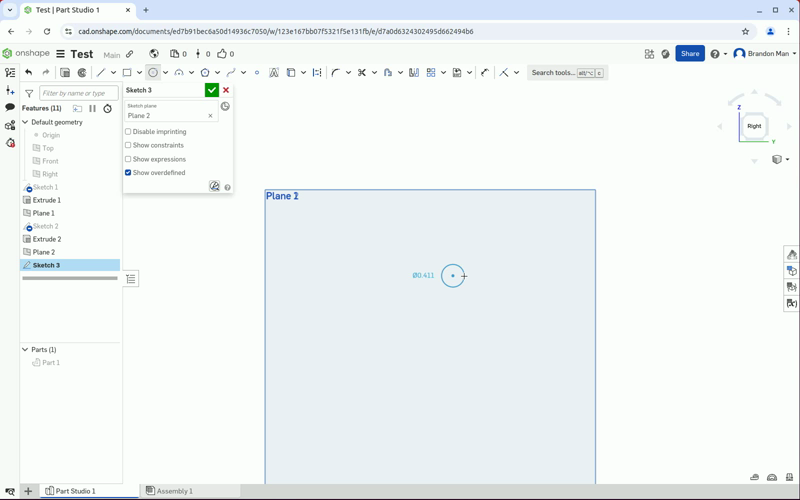
scroll(-6)
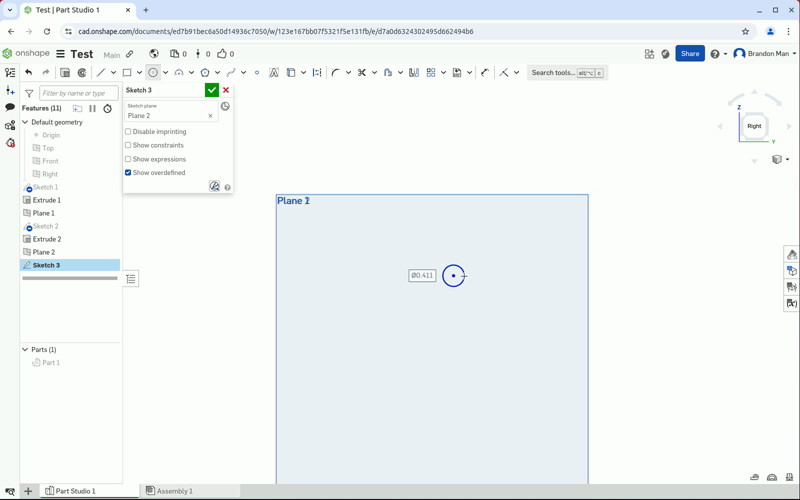
scroll(-6)
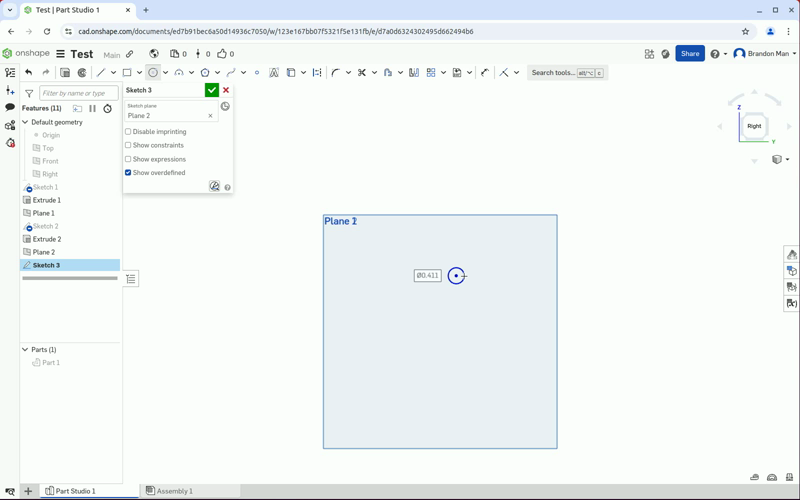
scroll(-6)
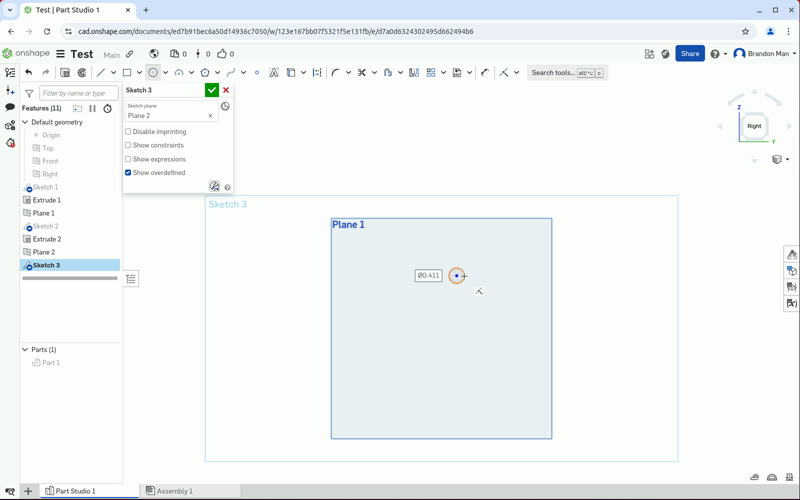
scroll(-6)
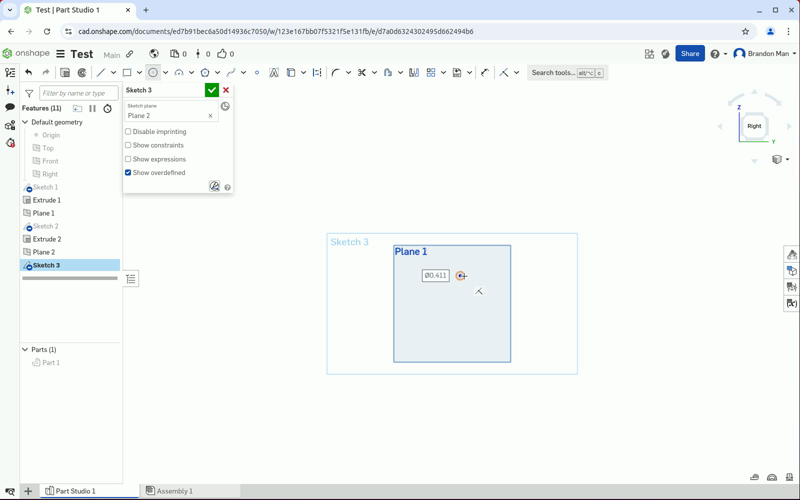
scroll(-6)
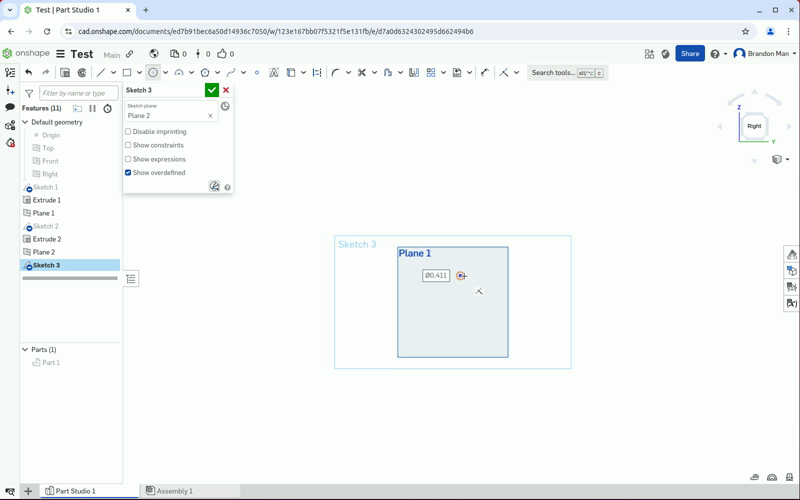
scroll(-6)
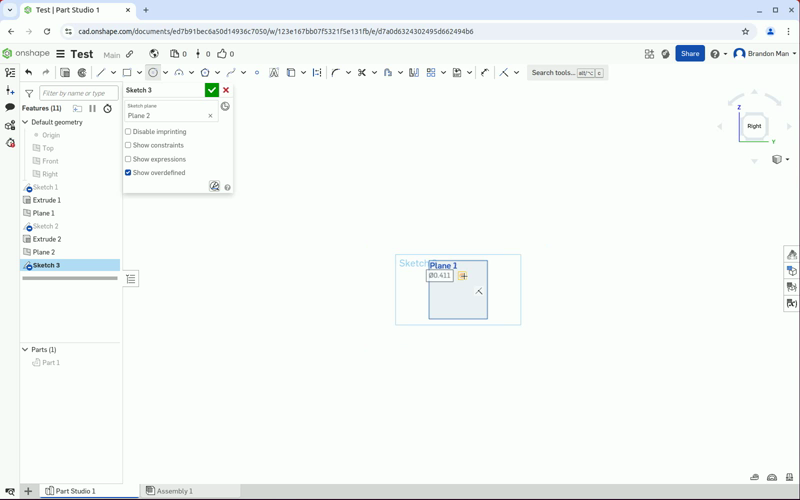
scroll(-6)
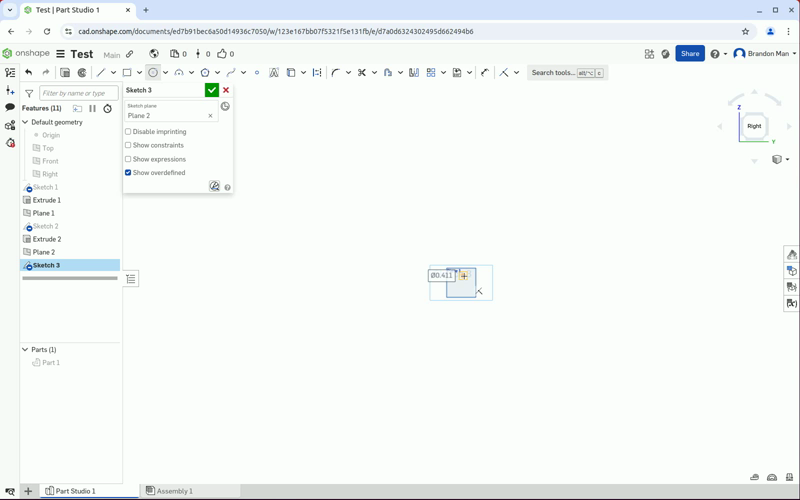
key(esc)
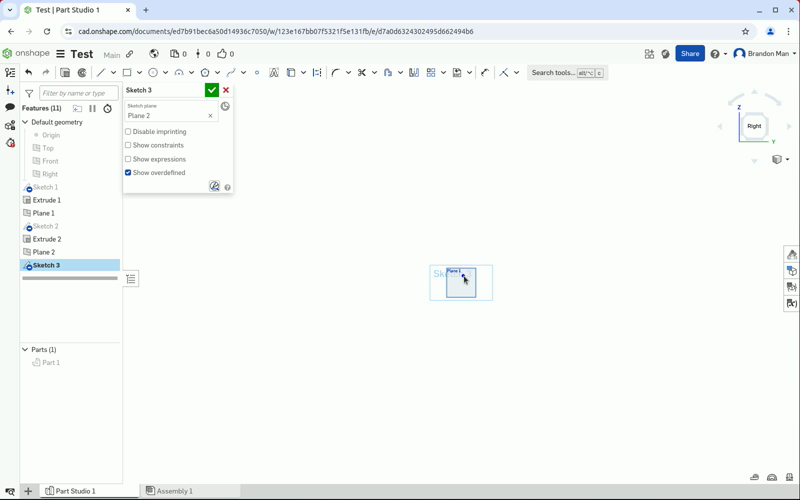
mouse_move(464, 276)
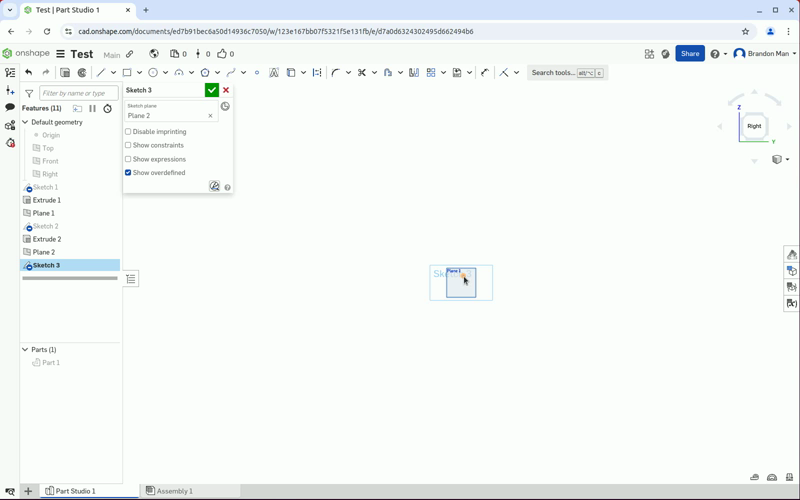
scroll(6)
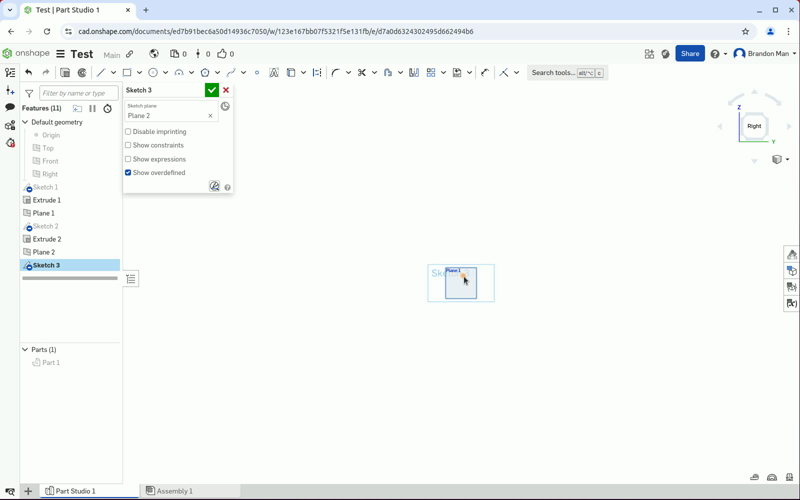
scroll(6)
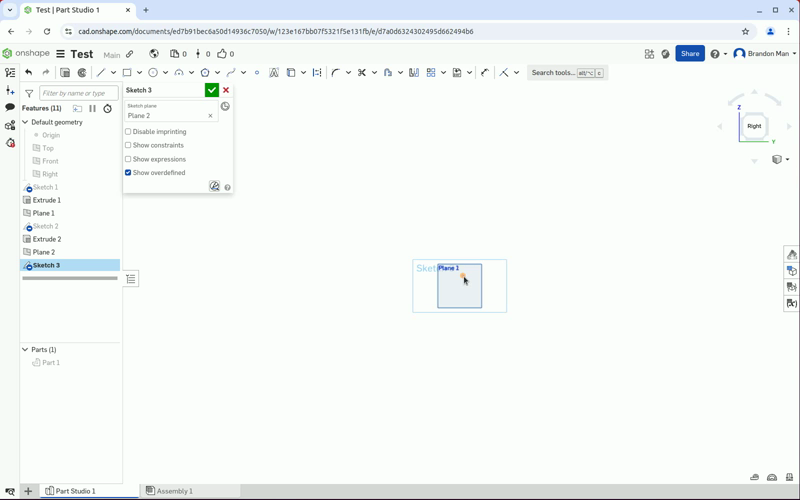
scroll(6)
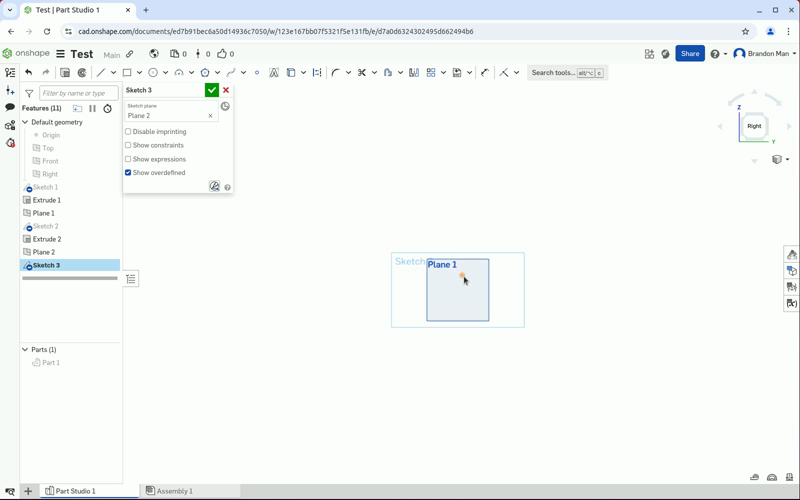
scroll(6)
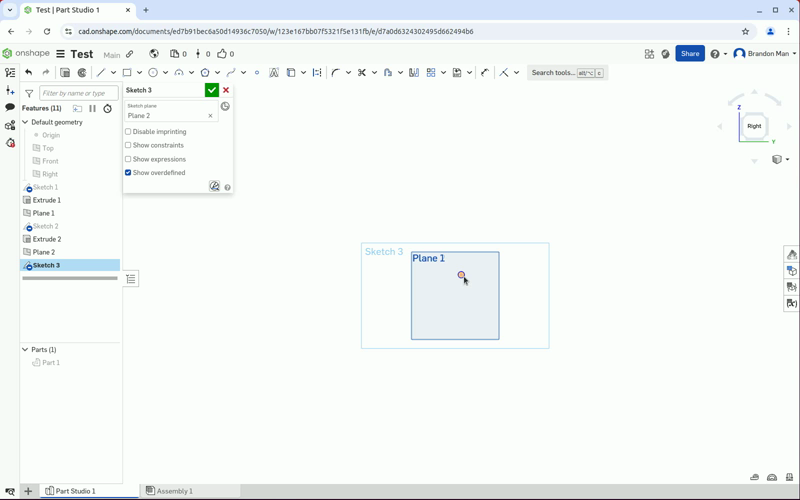
scroll(6)
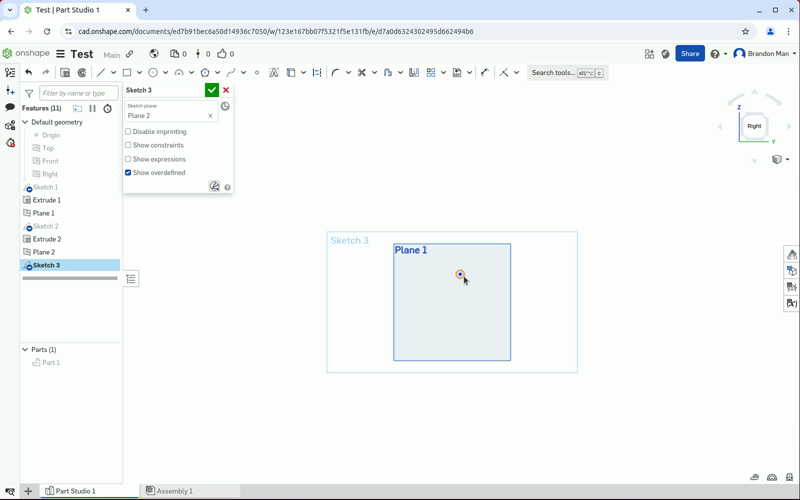
scroll(6)
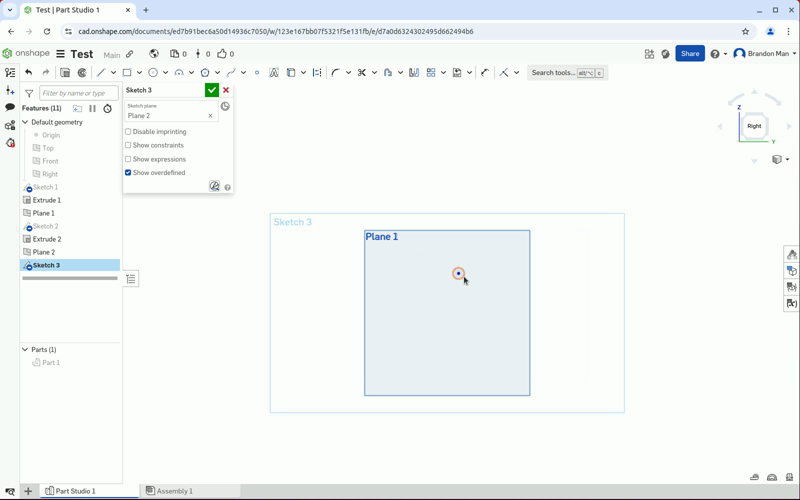
scroll(6)
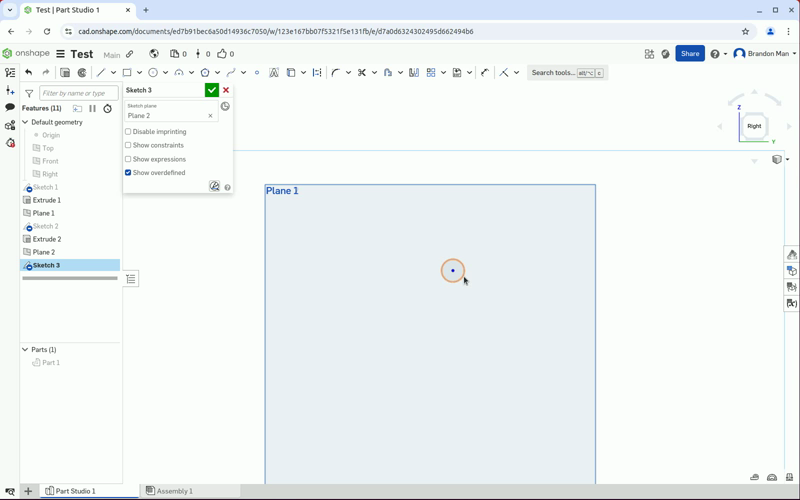
click(464, 276)
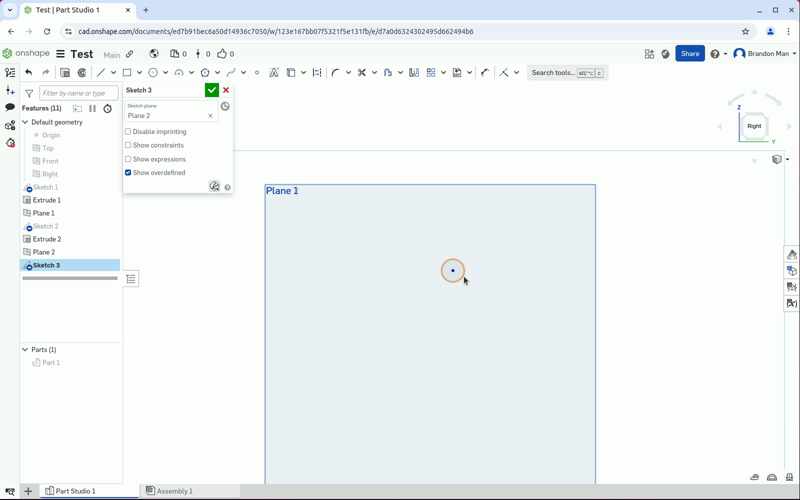
scroll(-6)
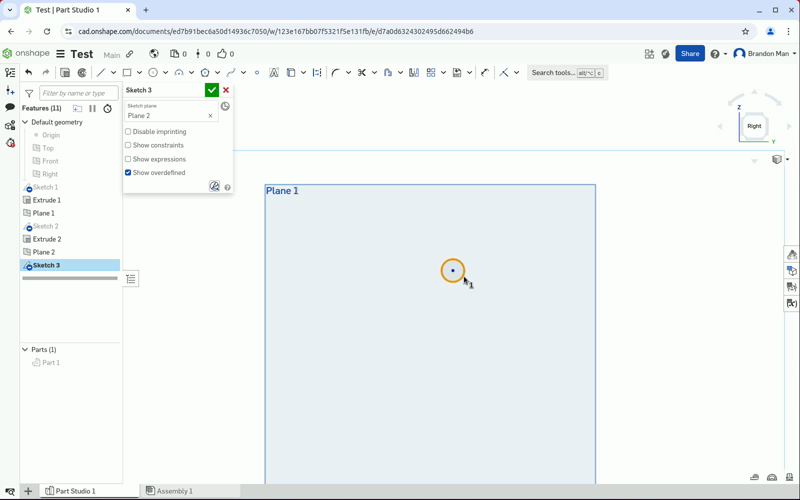
scroll(-6)
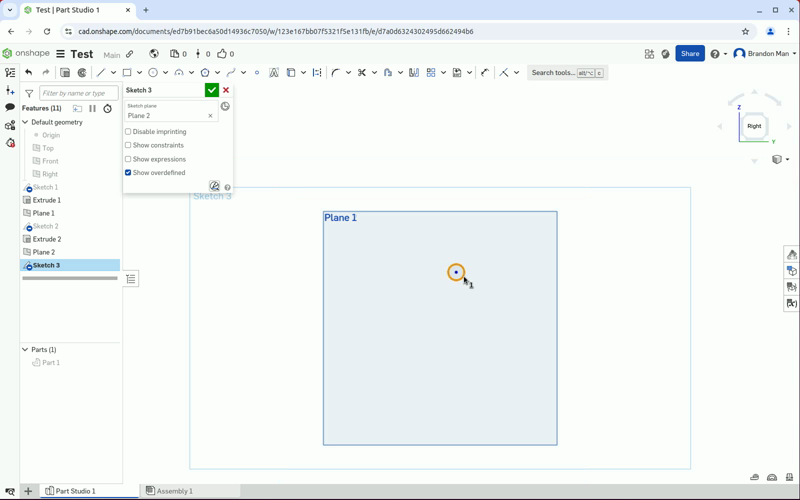
scroll(-6)
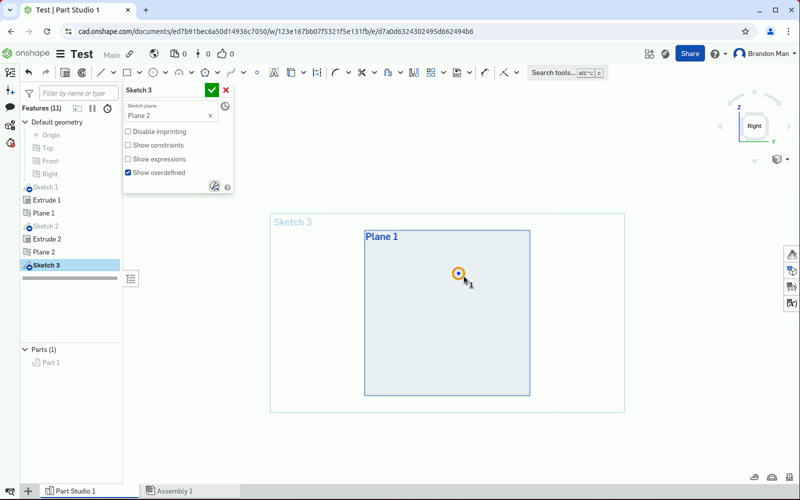
scroll(-6)
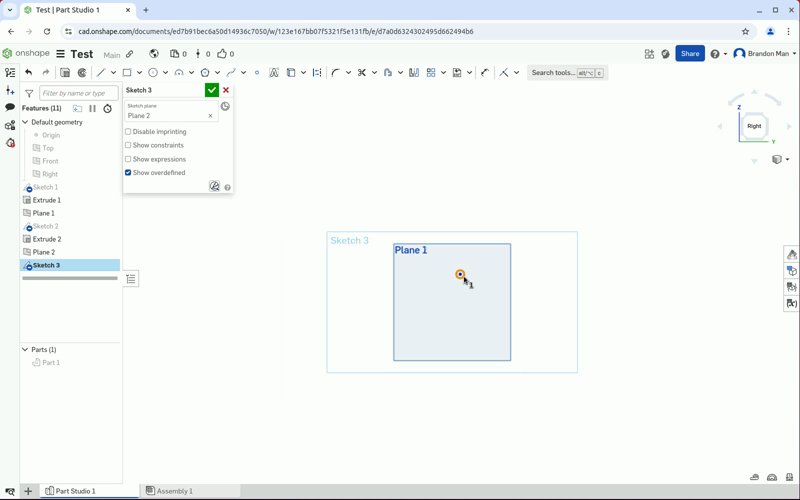
scroll(-6)
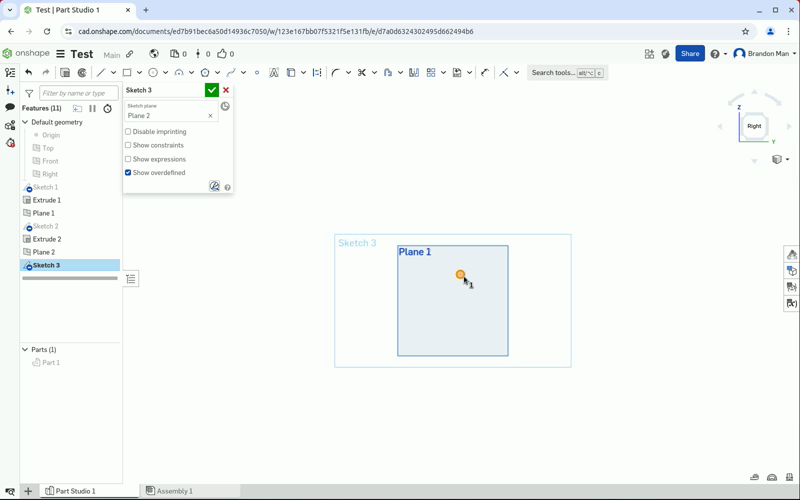
scroll(-6)
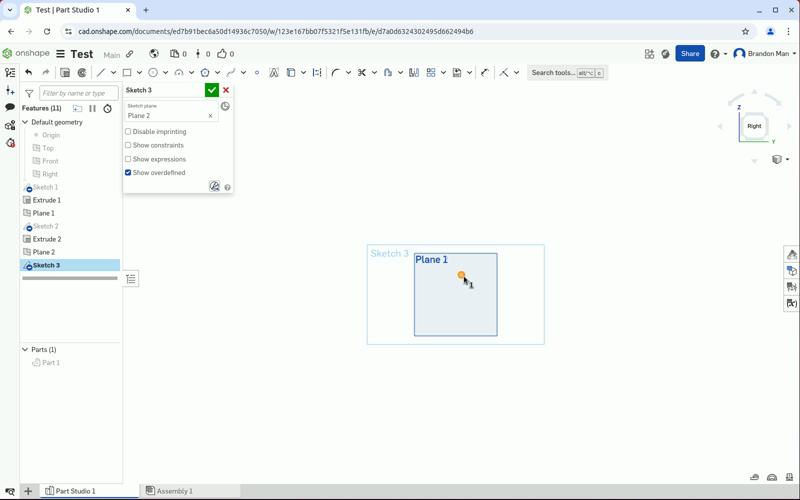
scroll(-6)
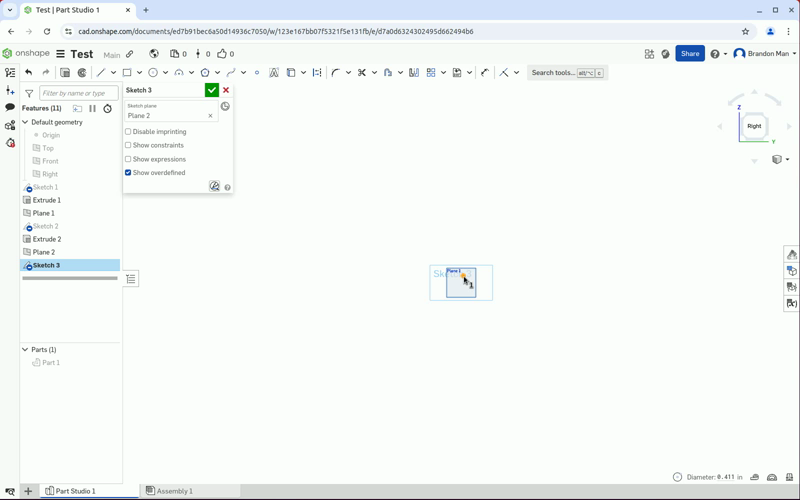
mouse_move(73, 352)
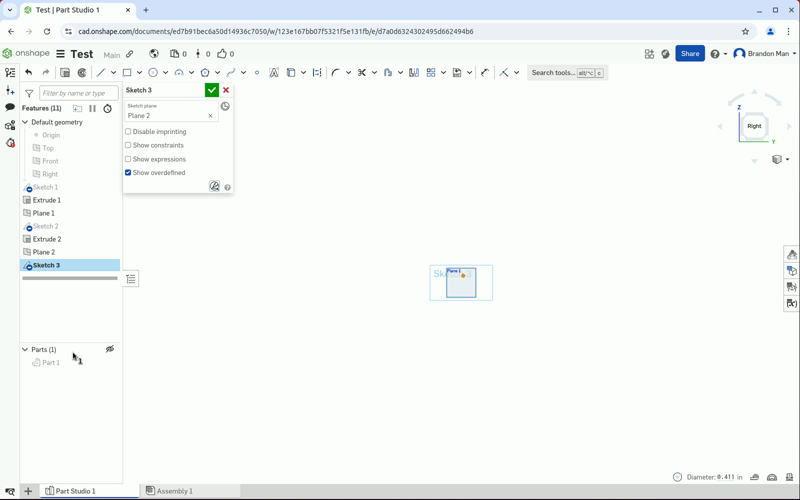
key(shift+y)
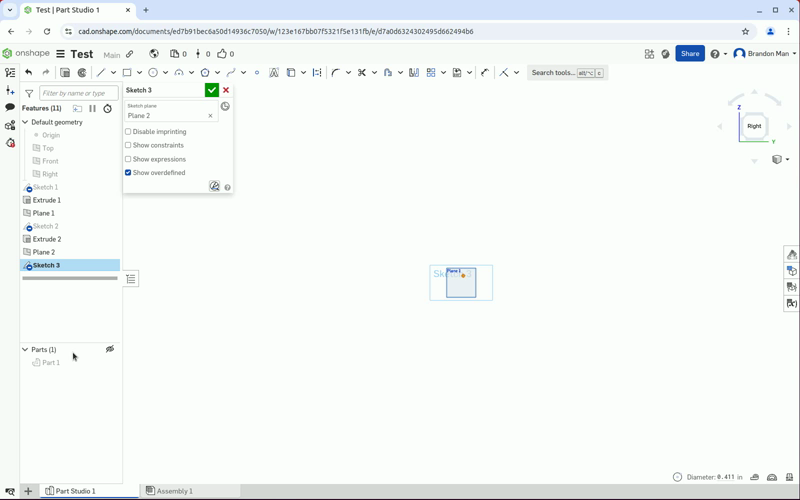
key(shift+e)
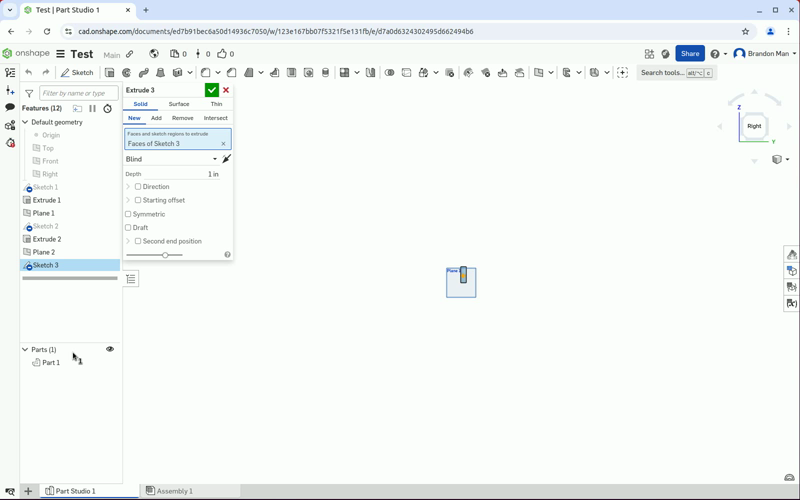
mouse_move(143, 106)
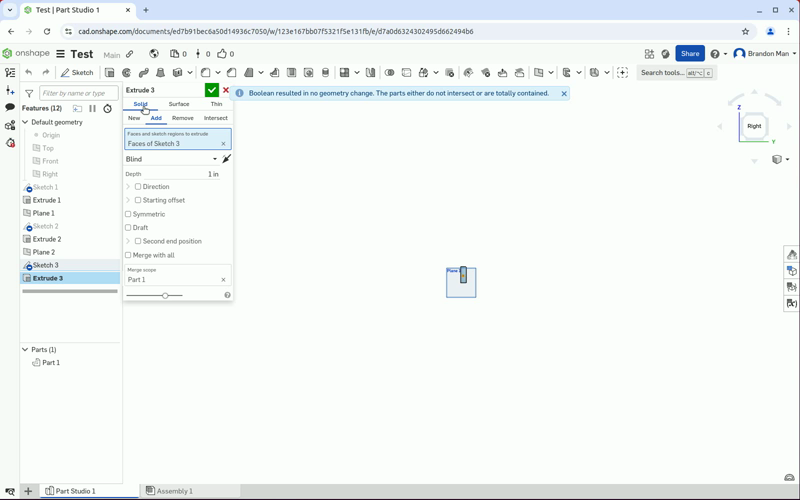
click(143, 106)
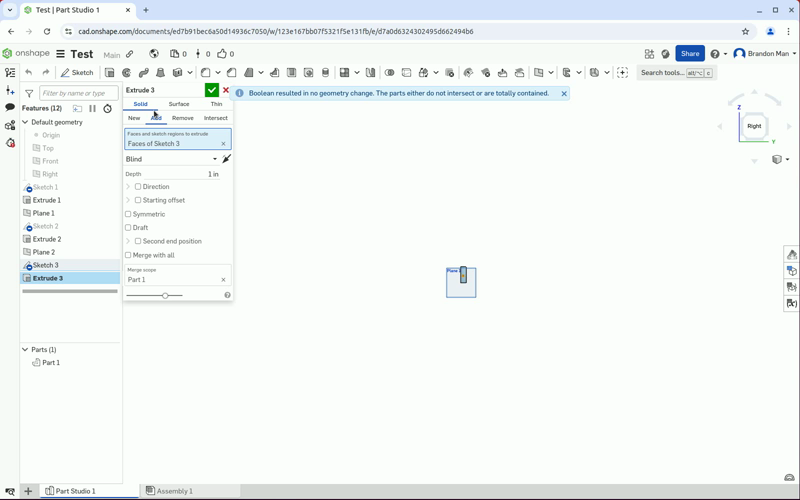
mouse_move(186, 120)
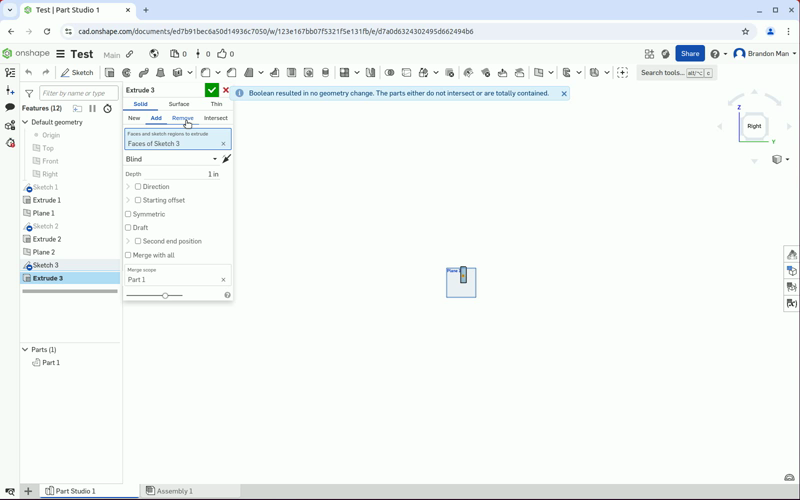
click(186, 120)
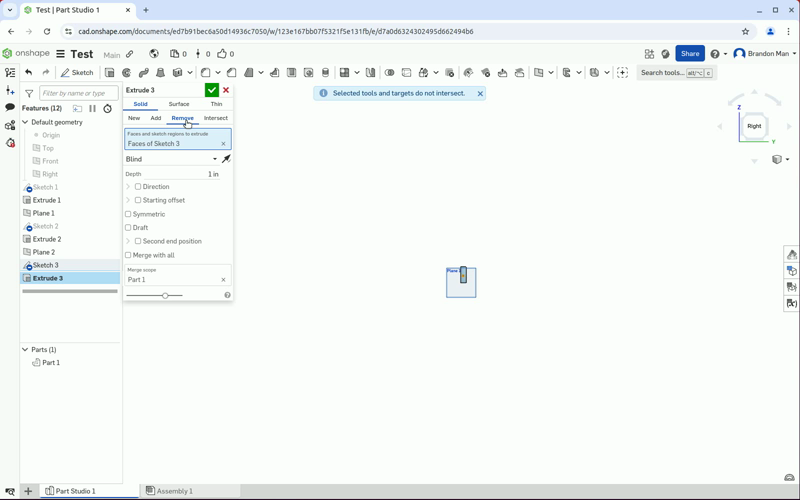
key(tab, 4)
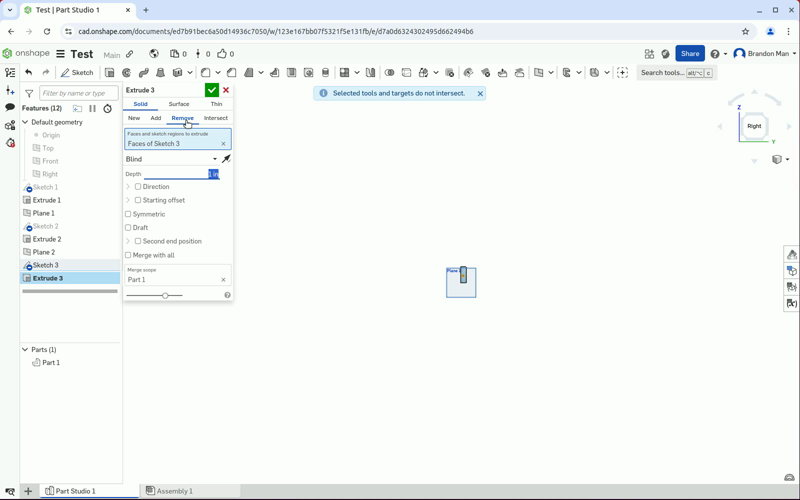
text(0.722)
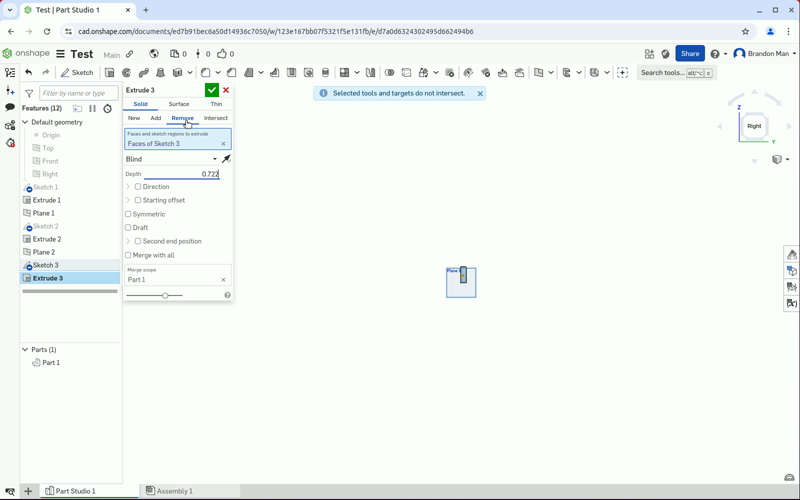
key(tab, 6)
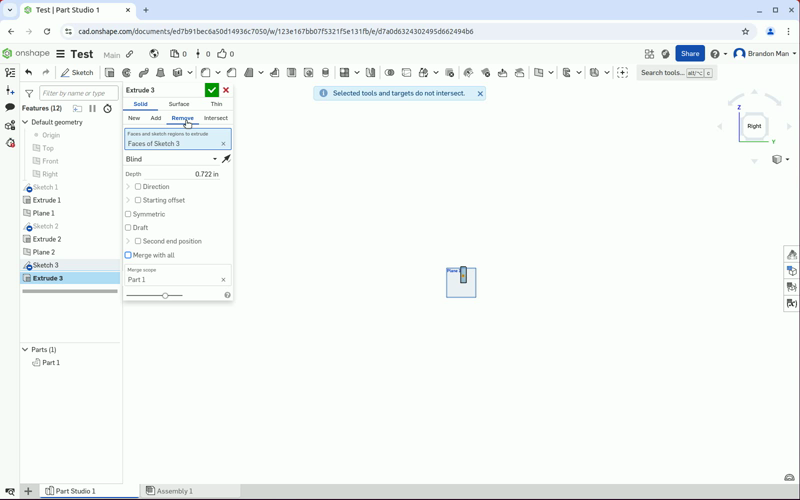
key(space)
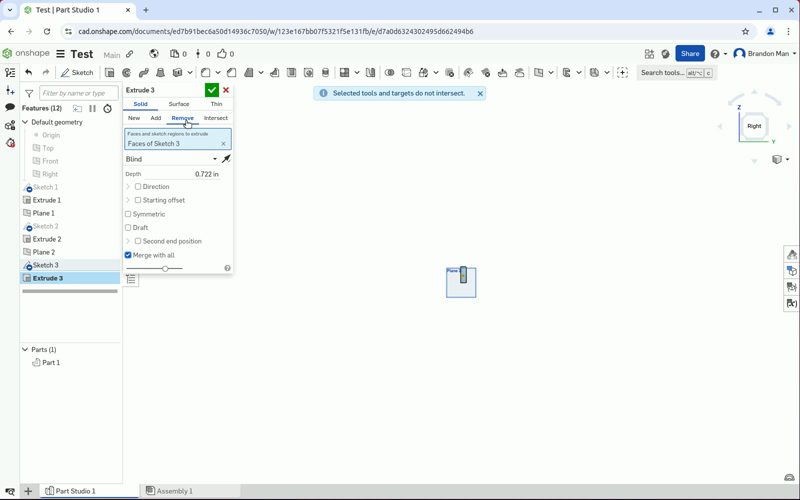
key(enter)
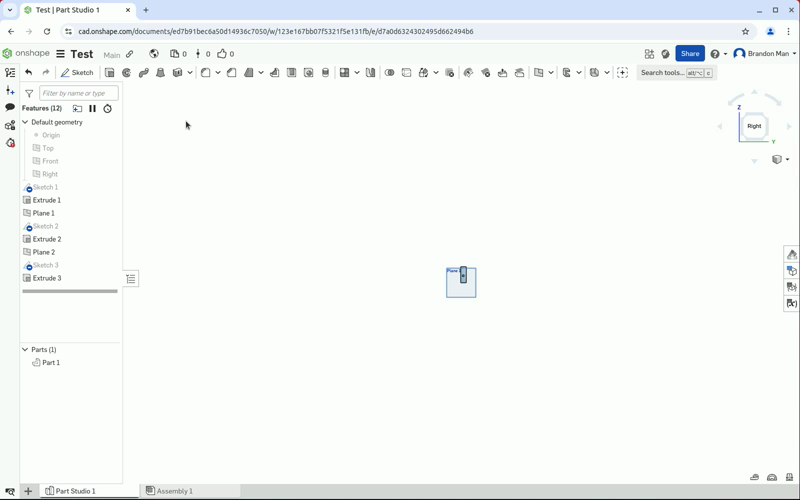
key(shift+h)
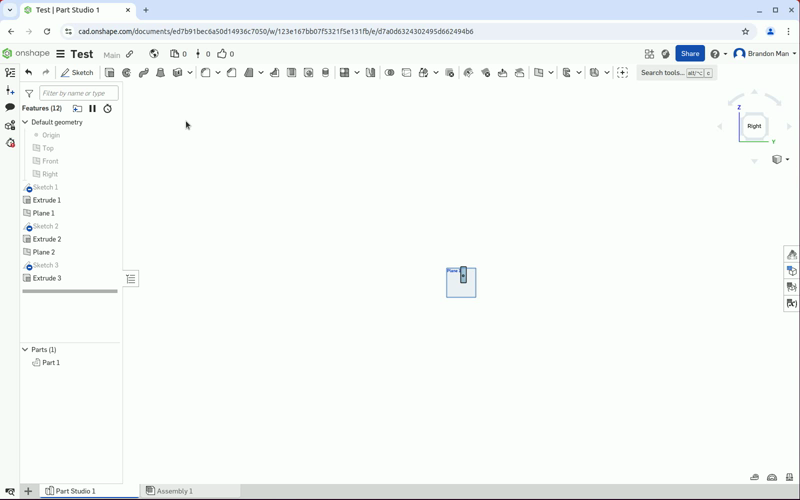
key(shift+h)
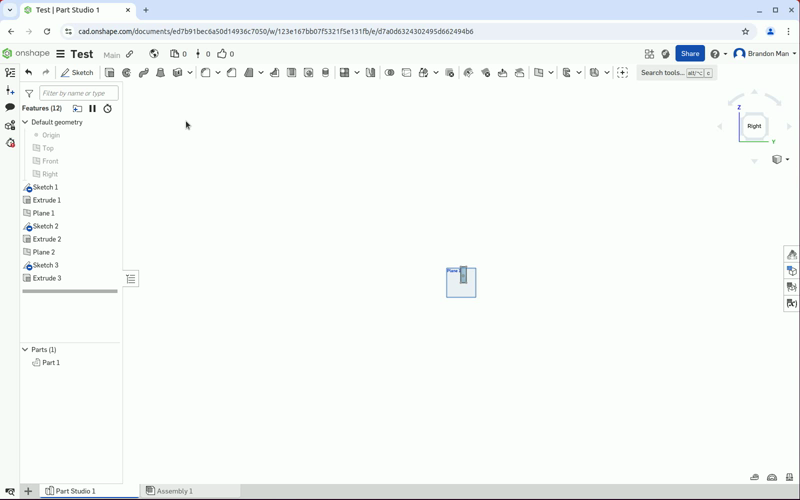
key(shift+7)
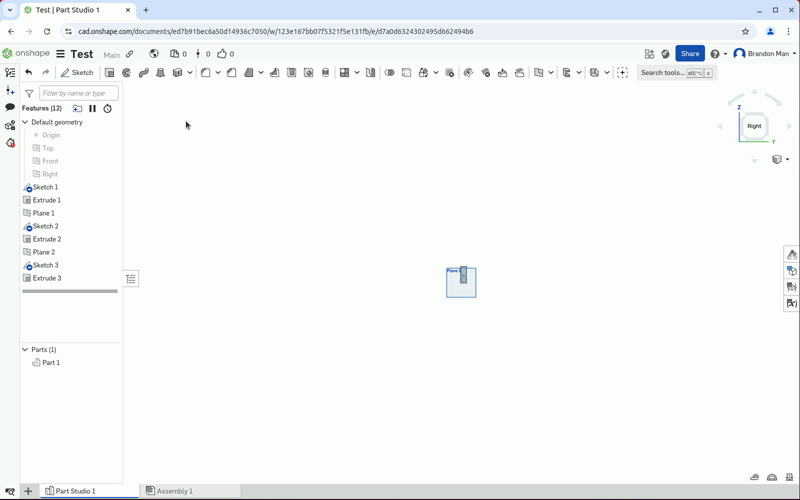
key(right, 2)
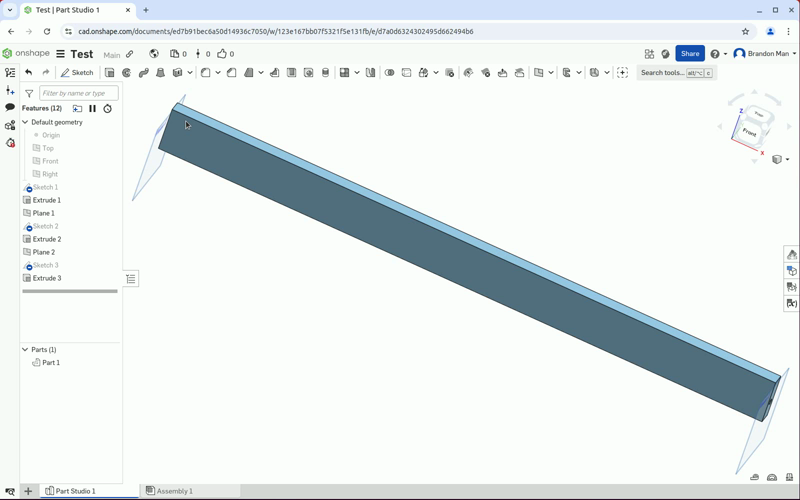
key(down, 2)
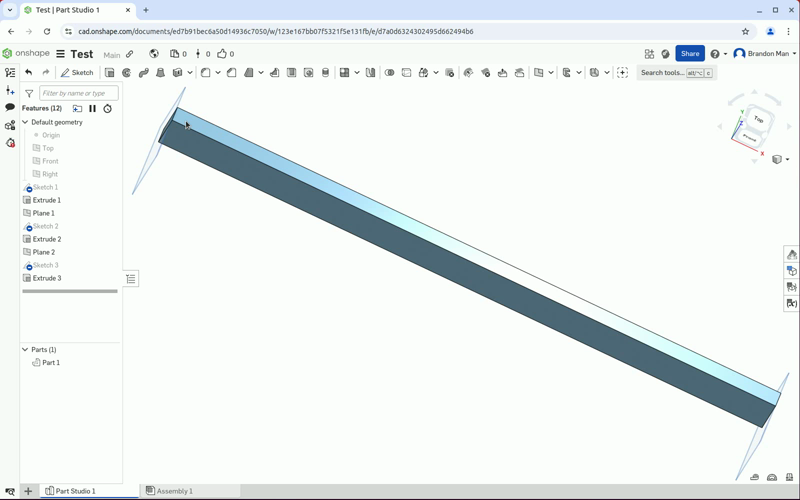
key(up, 2)
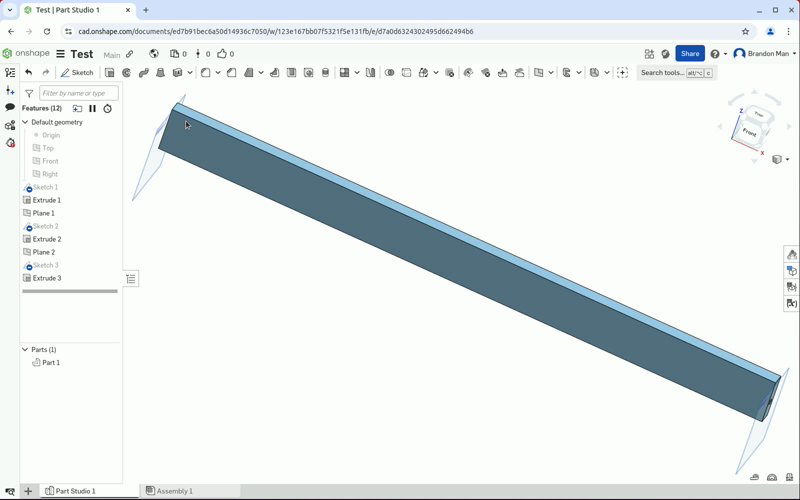
key(left, 2)
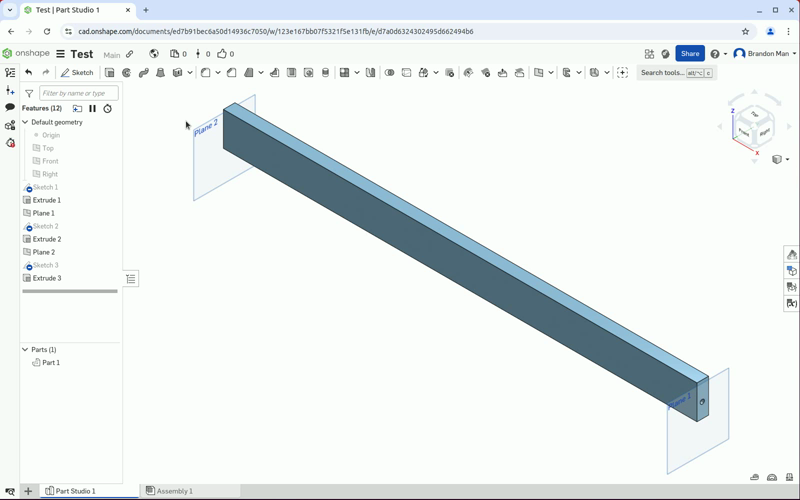
mouse_move(73, 189)
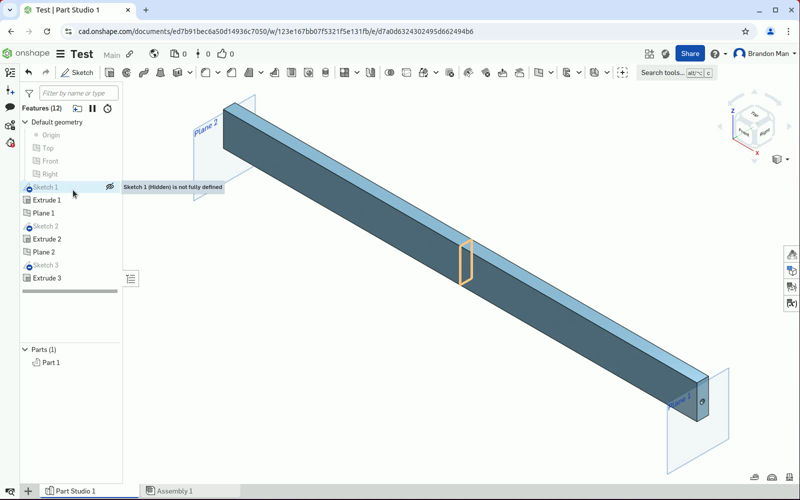
click(73, 189)